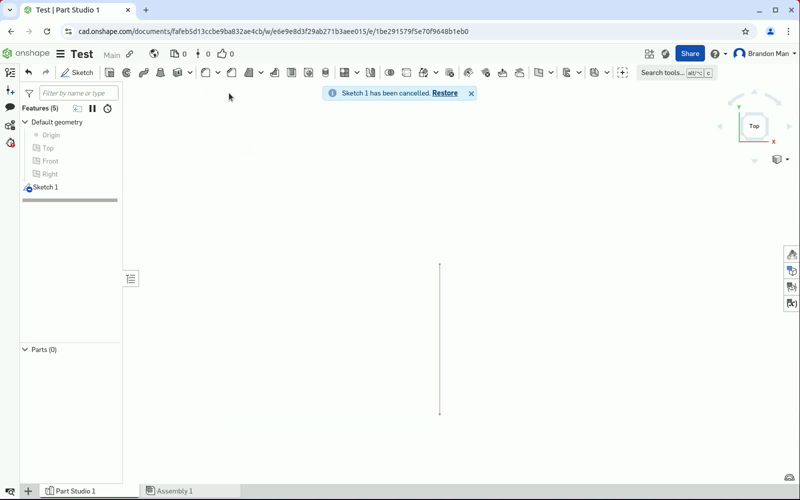
key(shift+h)
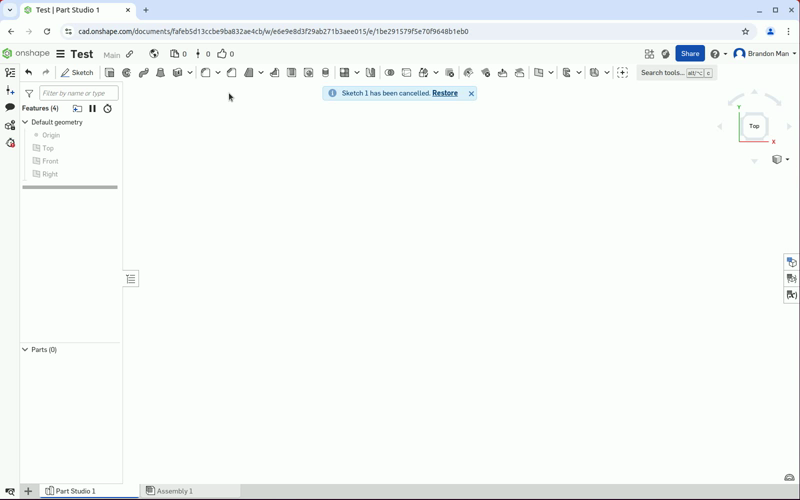
mouse_move(73, 352)
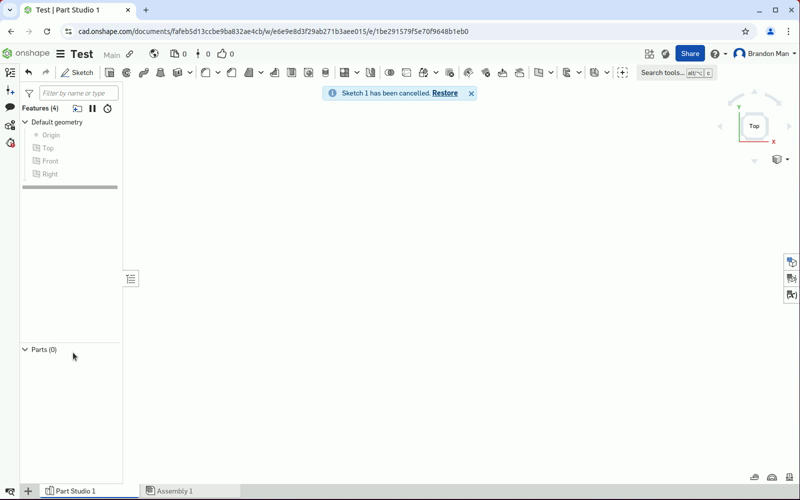
key(y)
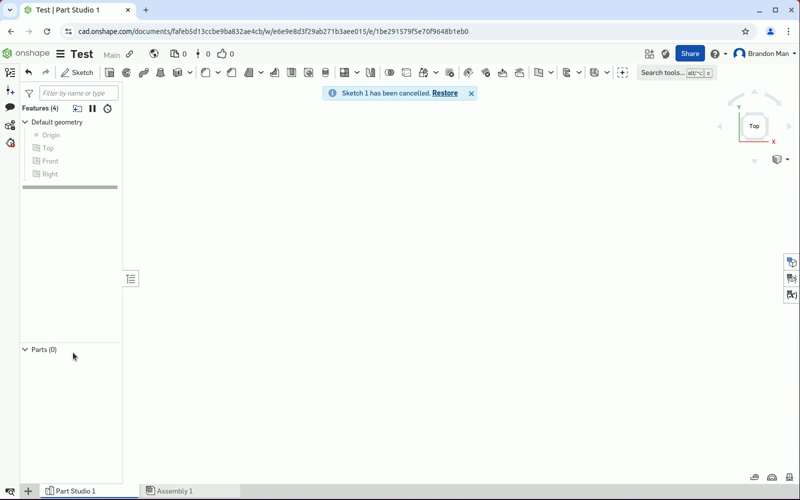
key(shift+p)
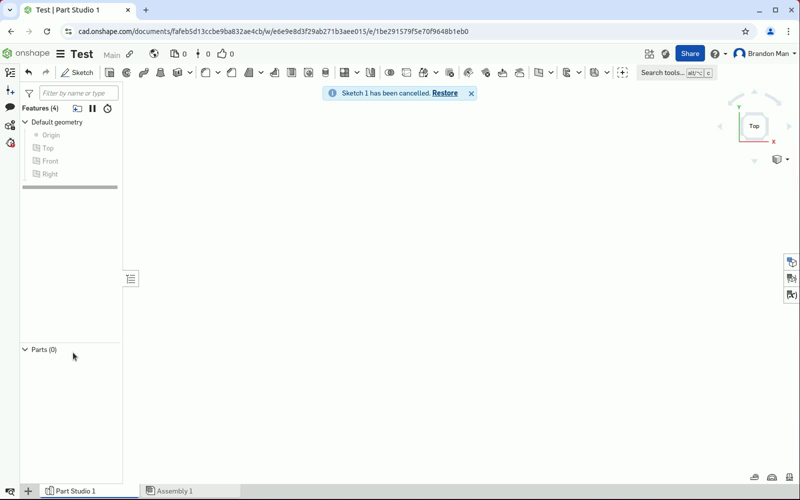
key(space)
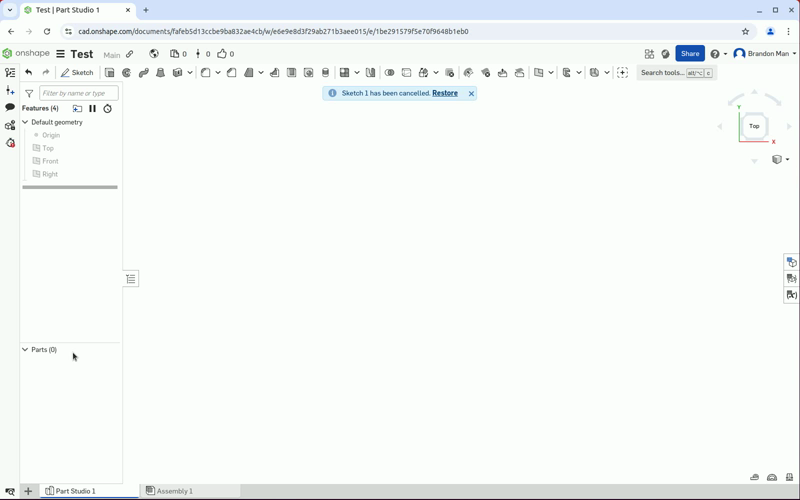
key_down(shift)
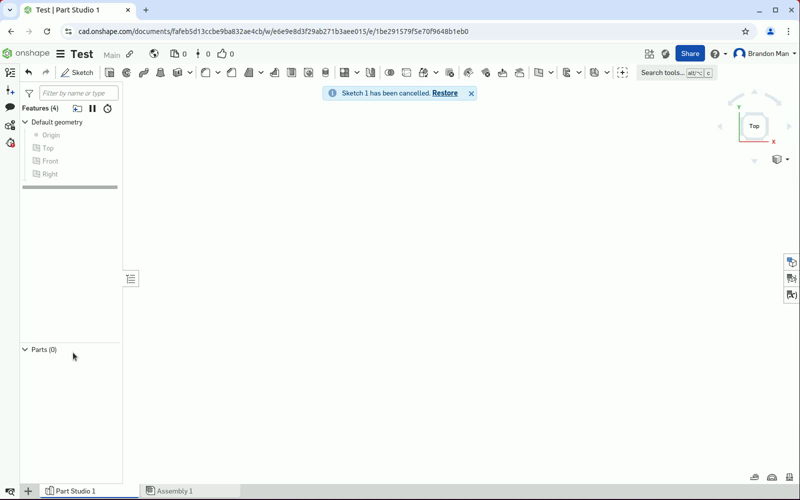
key(up)
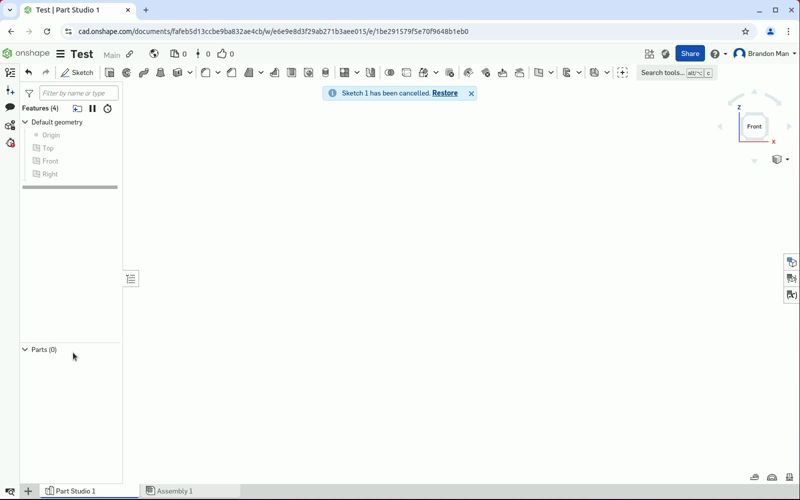
key_up(shift)
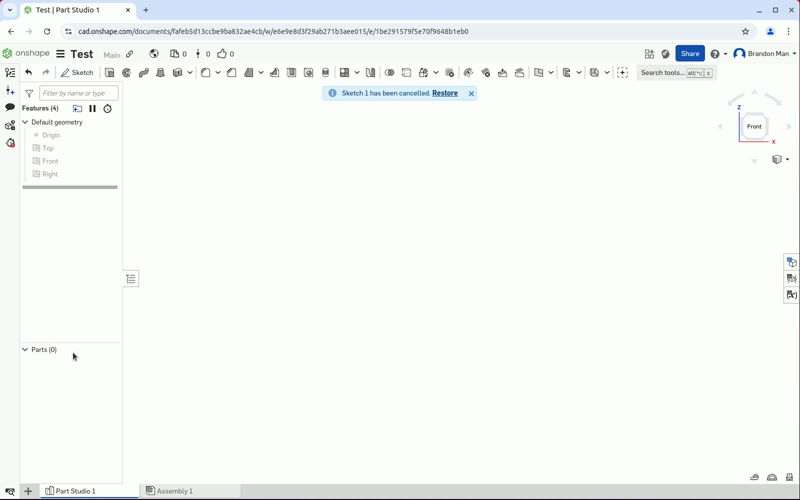
key(space)
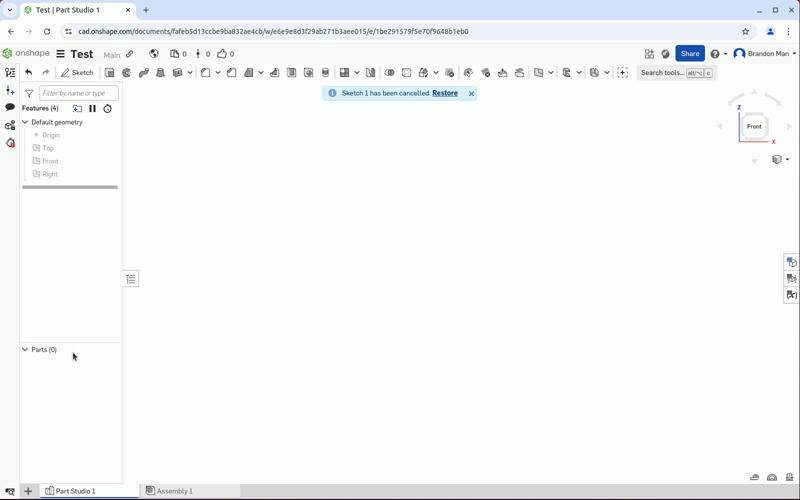
key_down(shift)
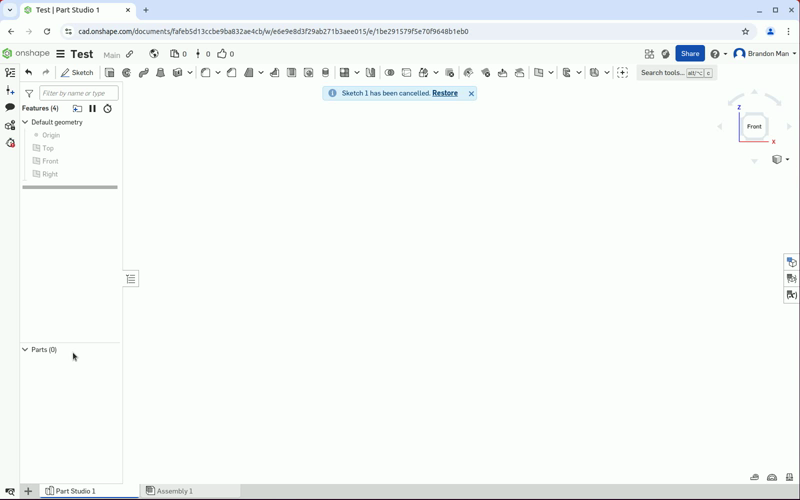
key(left)
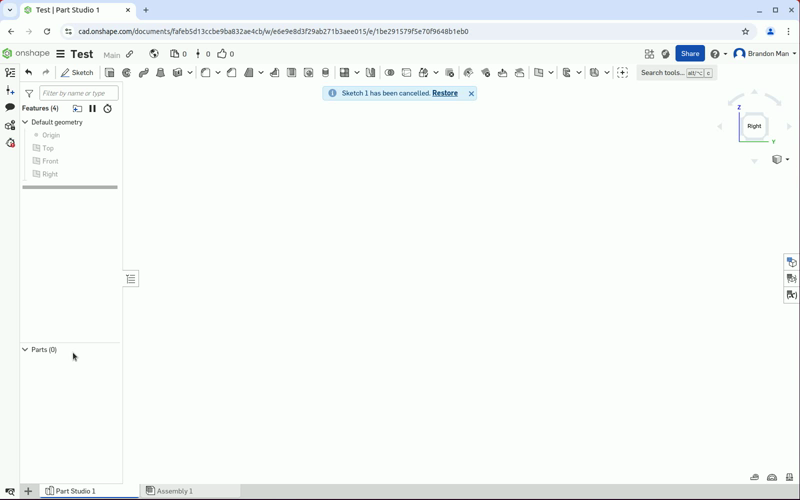
key_up(shift)
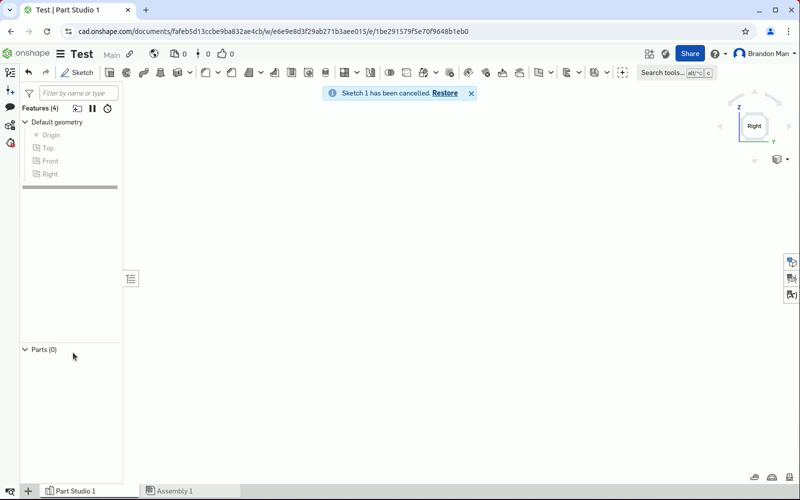
mouse_move(73, 352)
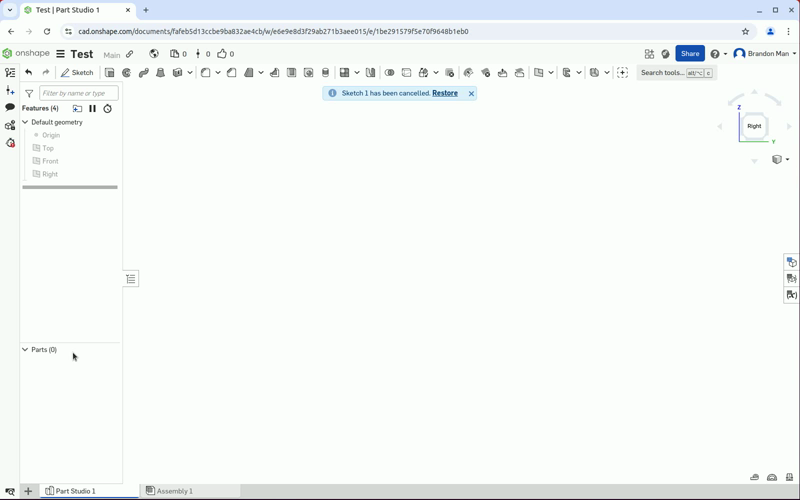
key(shift+y)
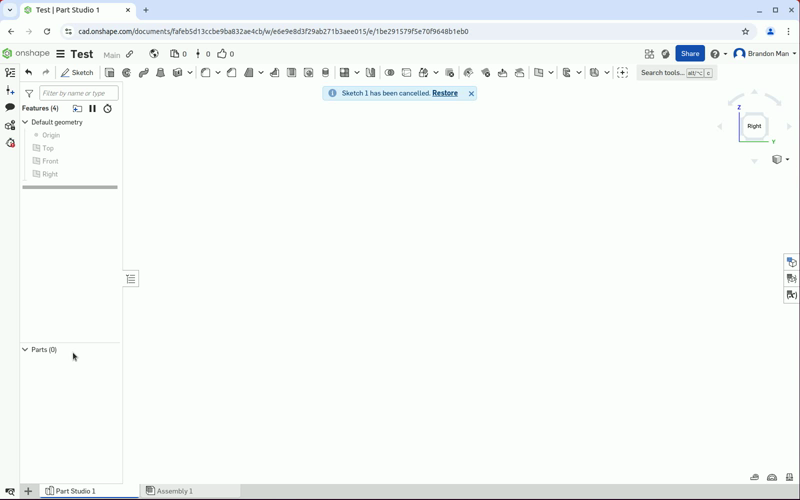
key(shift+s)
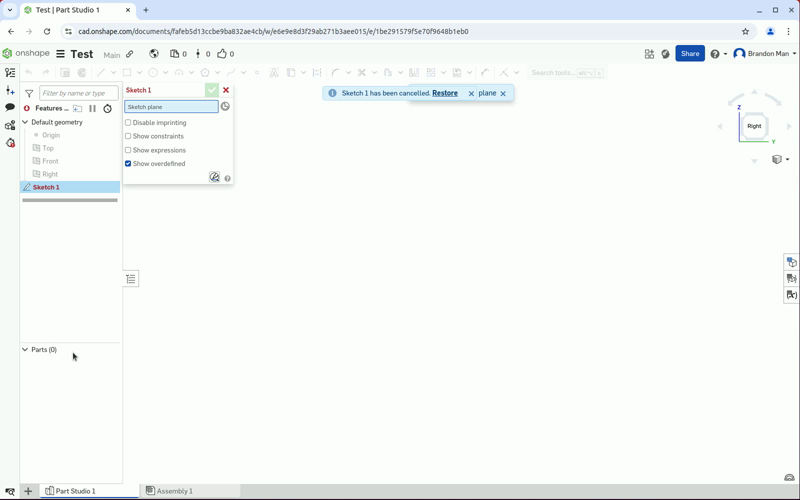
mouse_move(73, 176)
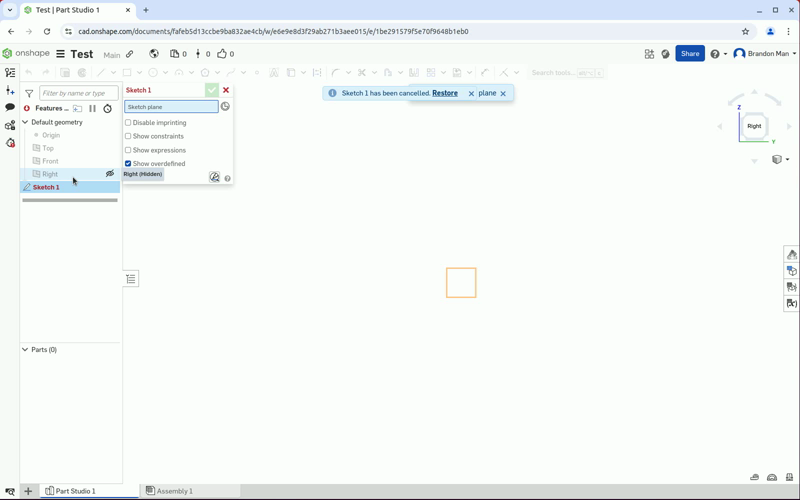
click(73, 176)
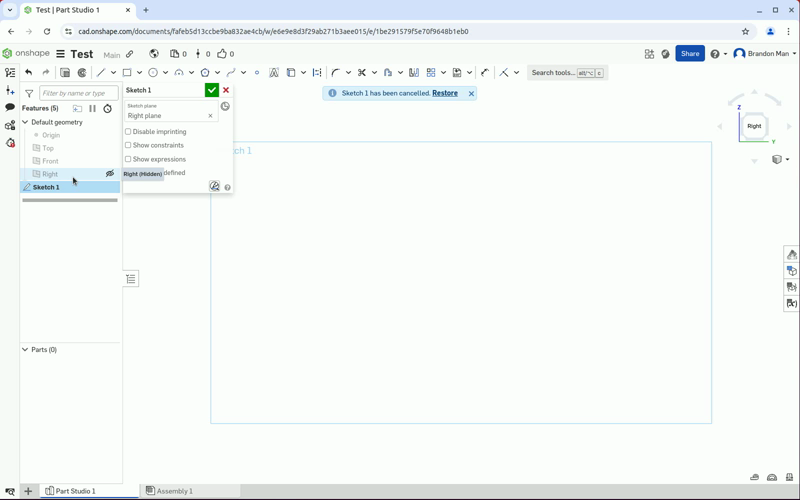
mouse_move(73, 352)
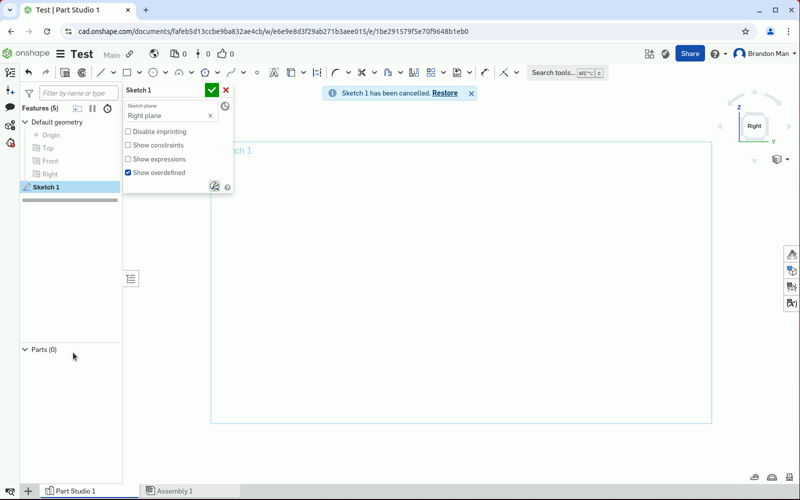
key(y)
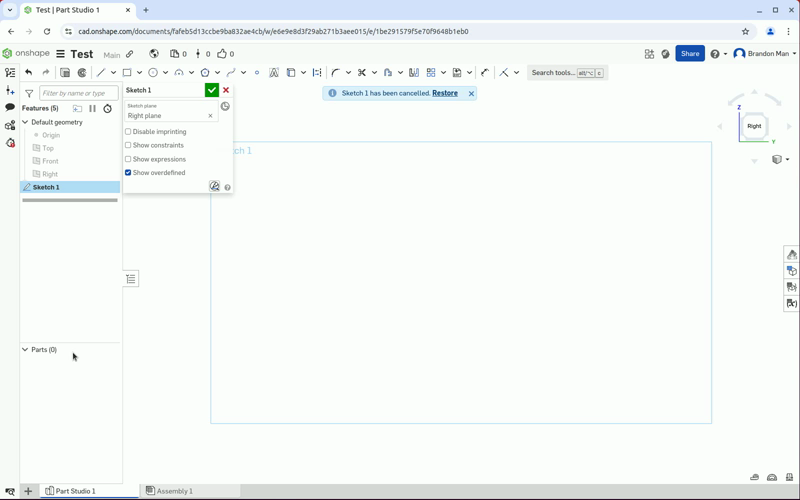
key(l)
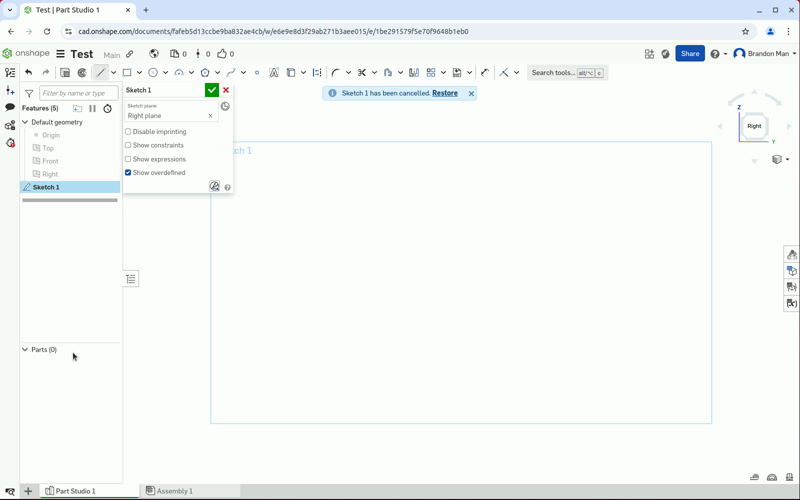
key_down(shift)
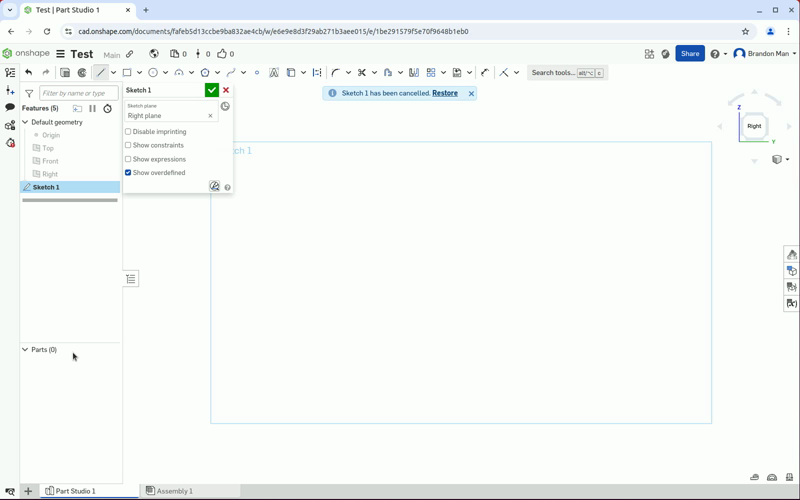
mouse_move(399, 282)
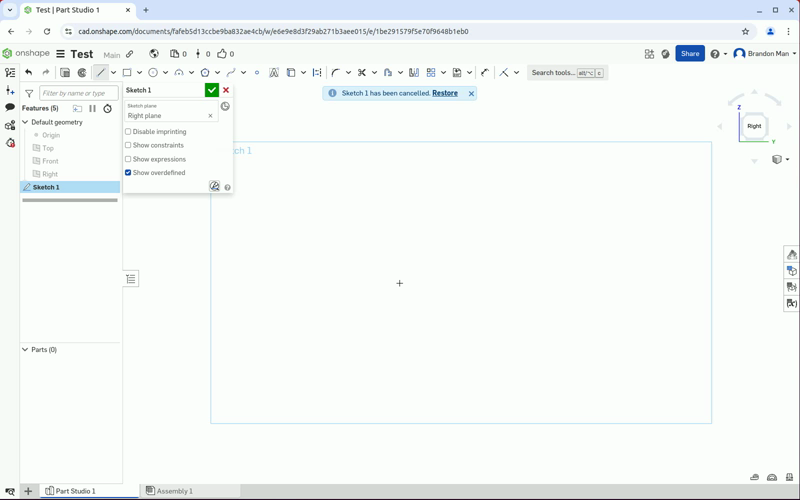
click(399, 282)
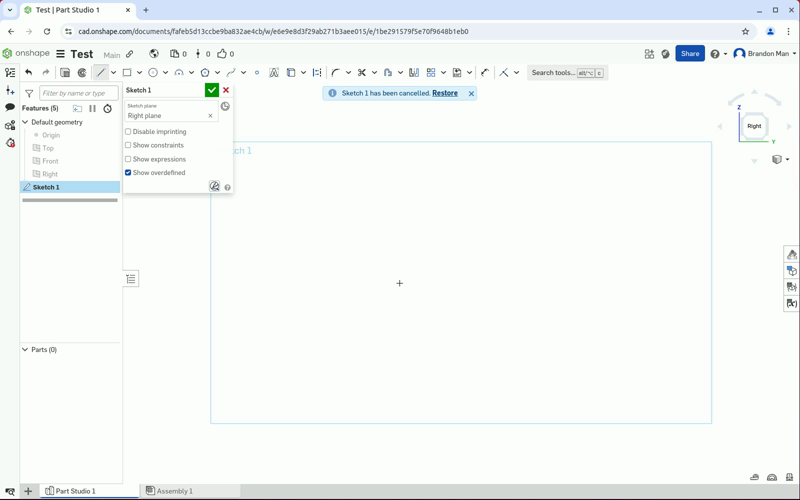
key_up(shift)
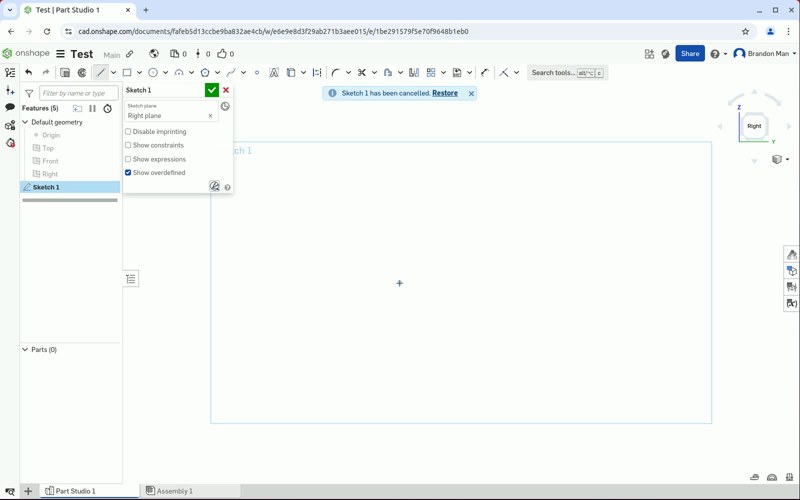
key_down(shift)
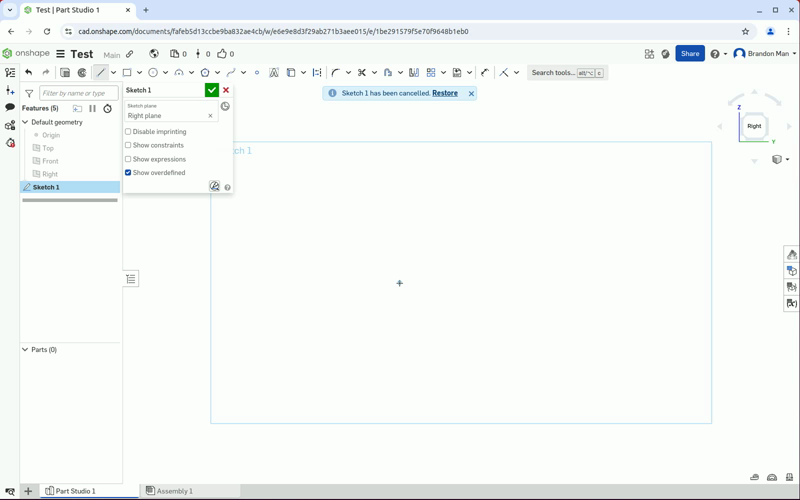
mouse_move(460, 282)
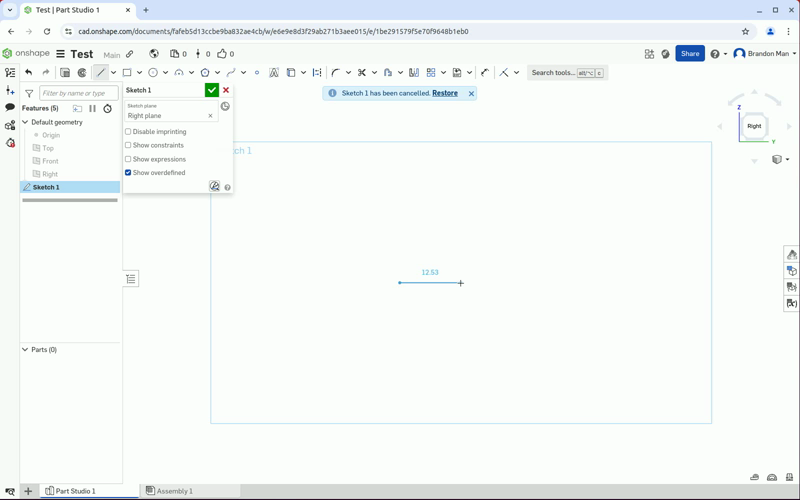
click(460, 282)
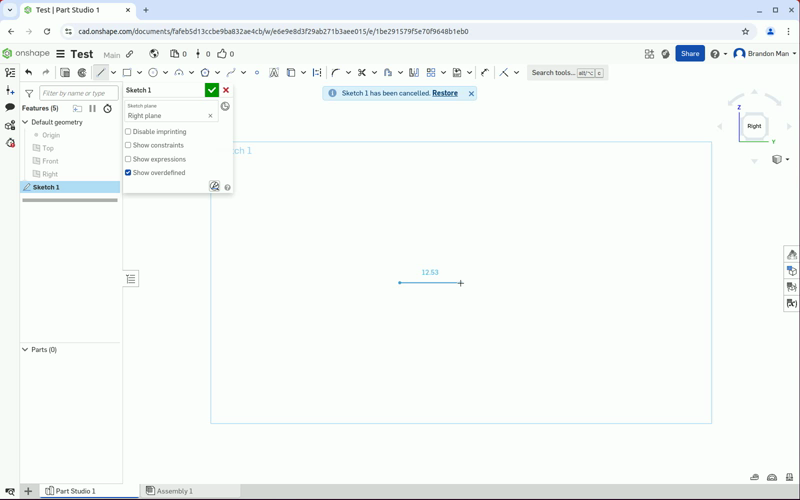
key_up(shift)
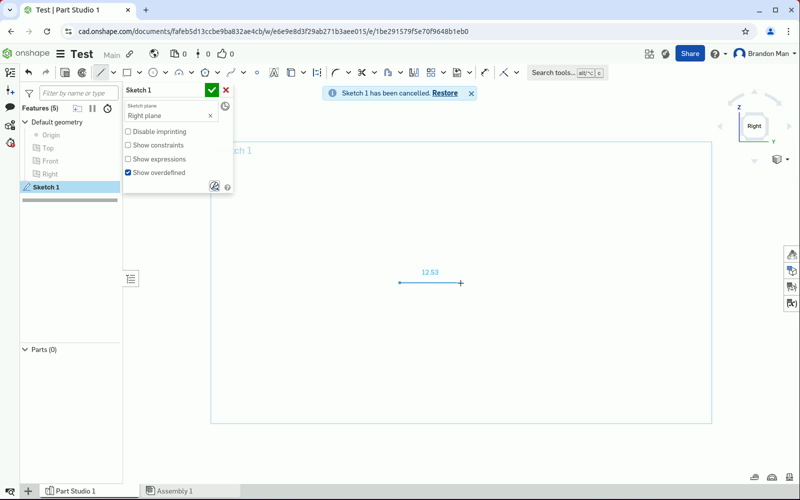
key_down(shift)
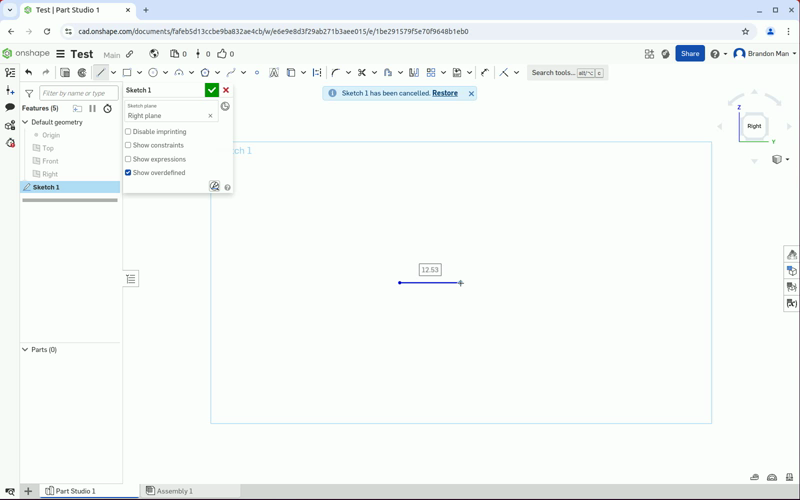
mouse_move(490, 282)
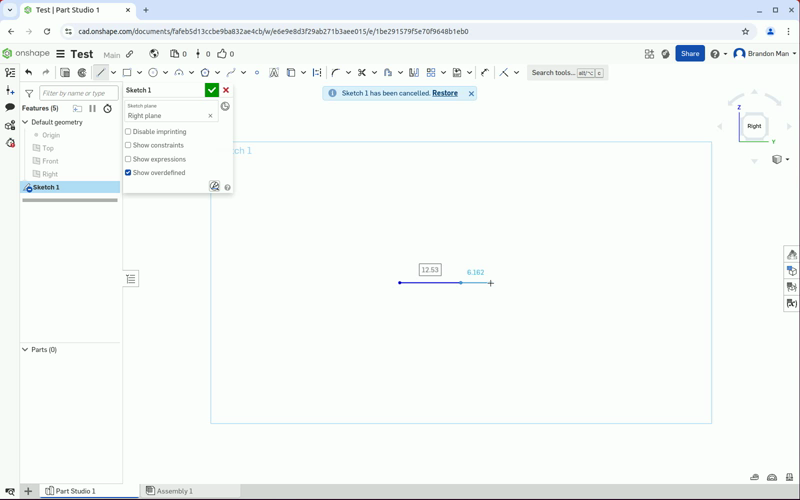
mouse_move(520, 282)
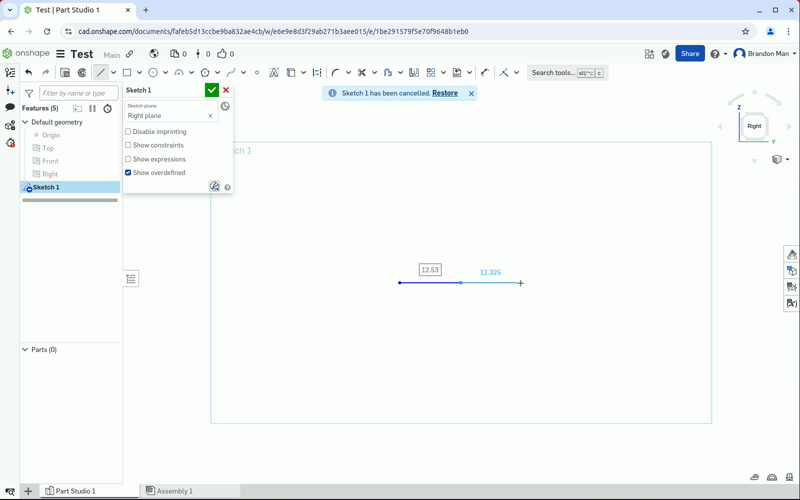
click(520, 282)
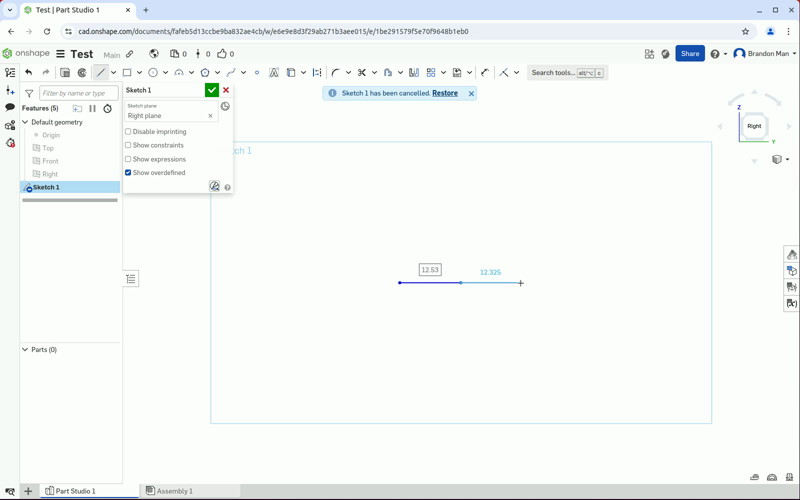
key_up(shift)
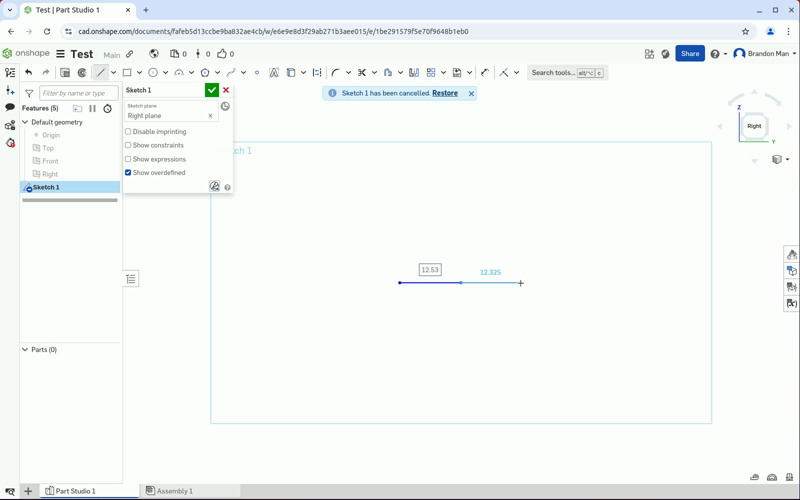
key_down(shift)
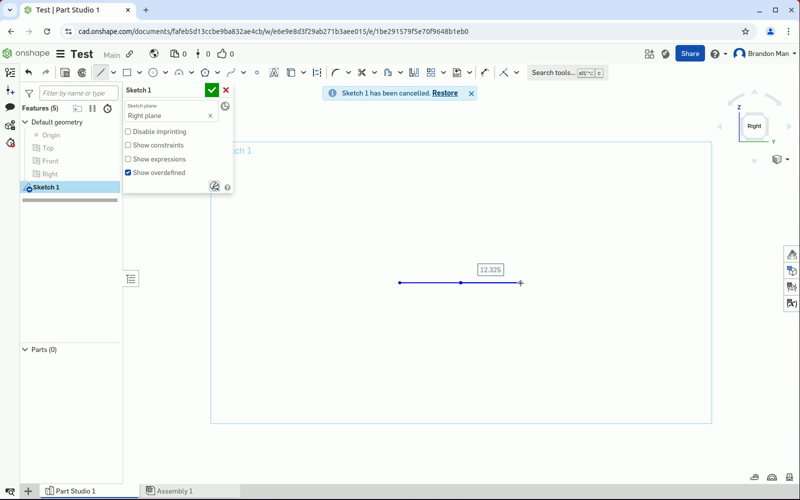
mouse_move(550, 282)
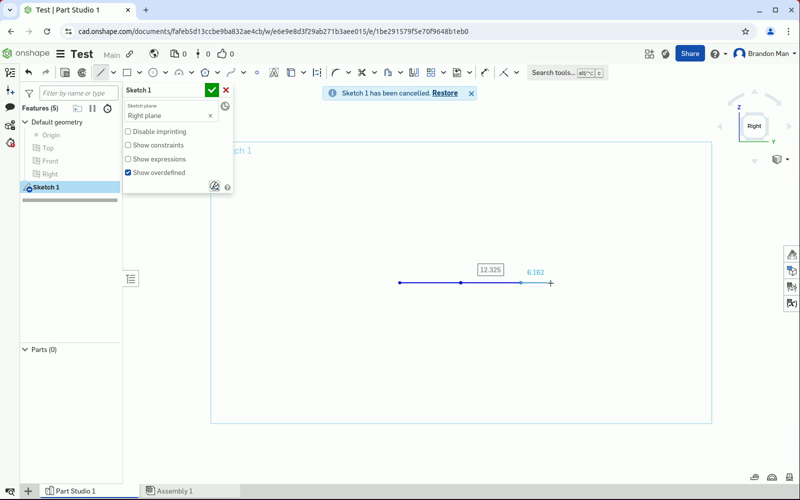
mouse_move(520, 273)
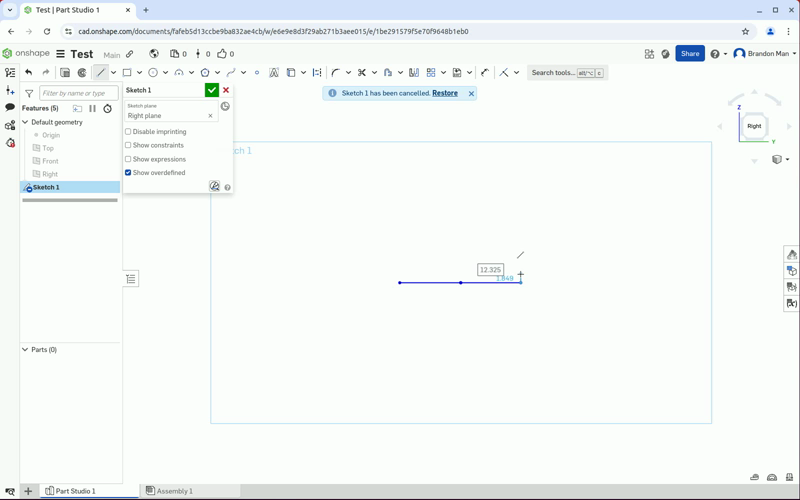
click(520, 273)
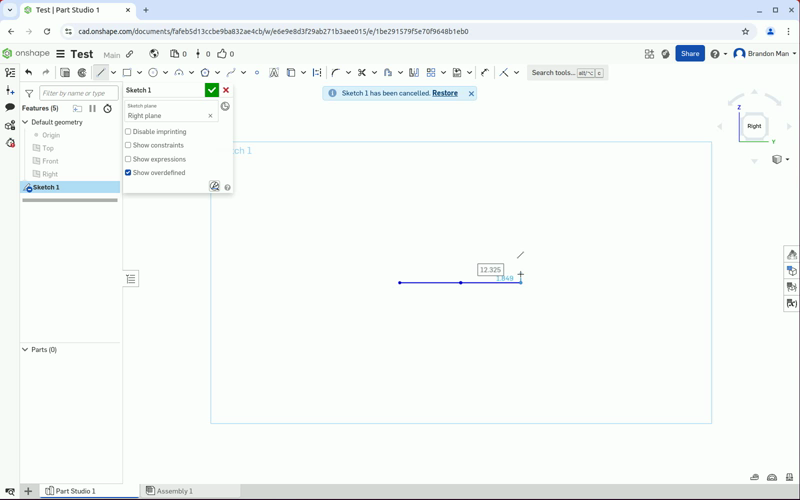
key_up(shift)
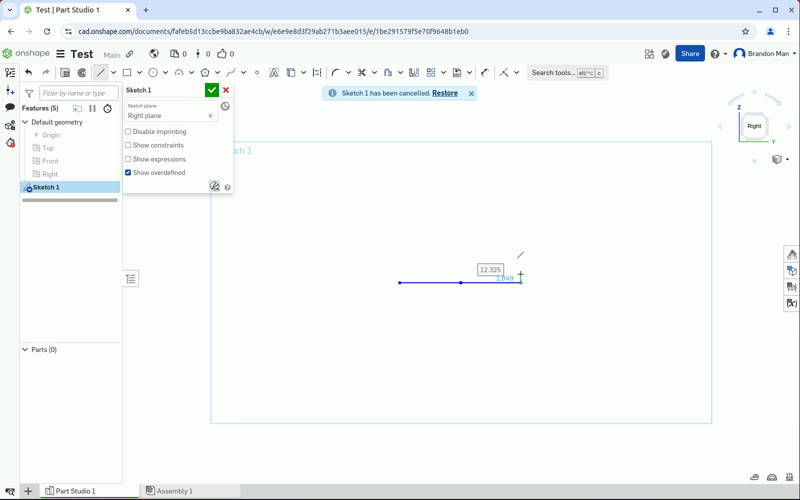
key_down(shift)
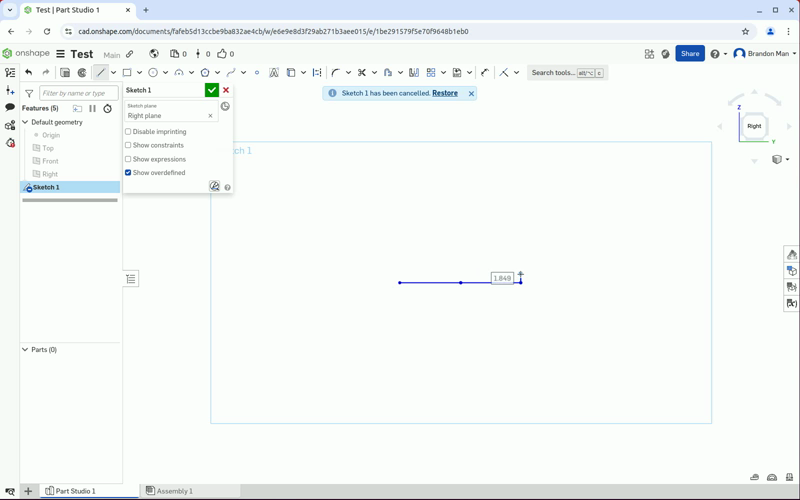
mouse_move(550, 273)
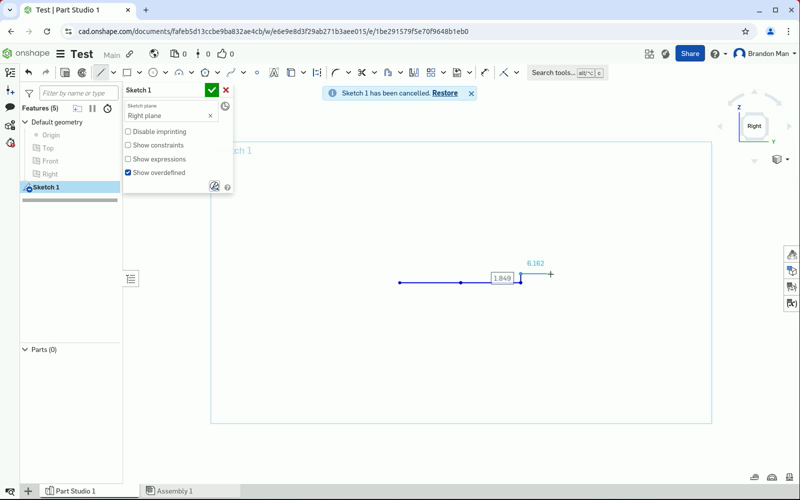
mouse_move(498, 273)
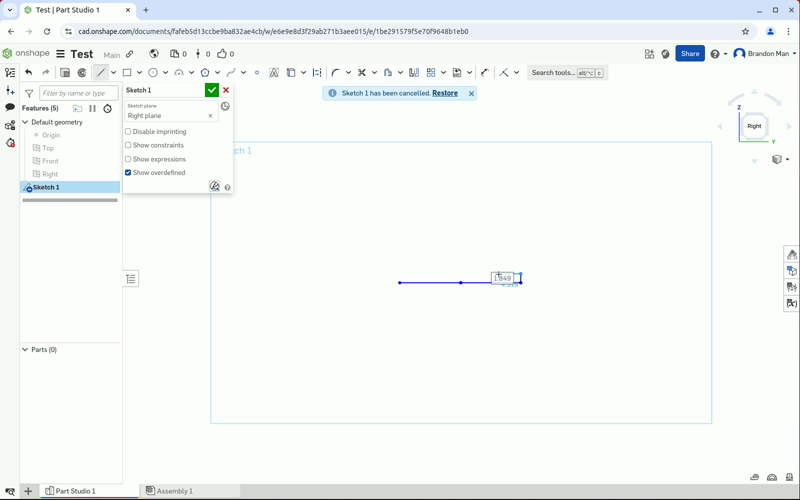
click(498, 273)
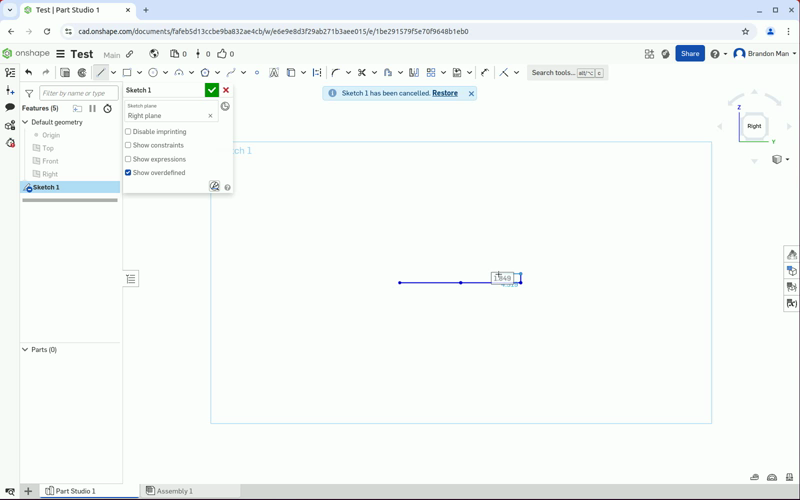
key_up(shift)
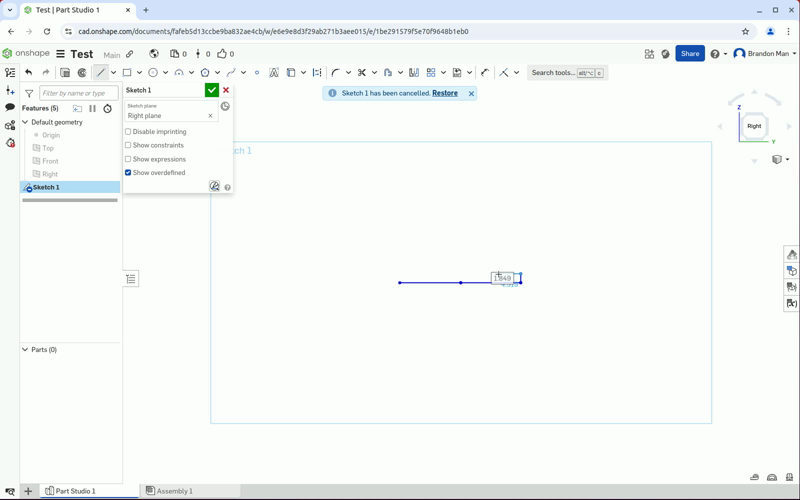
key_down(shift)
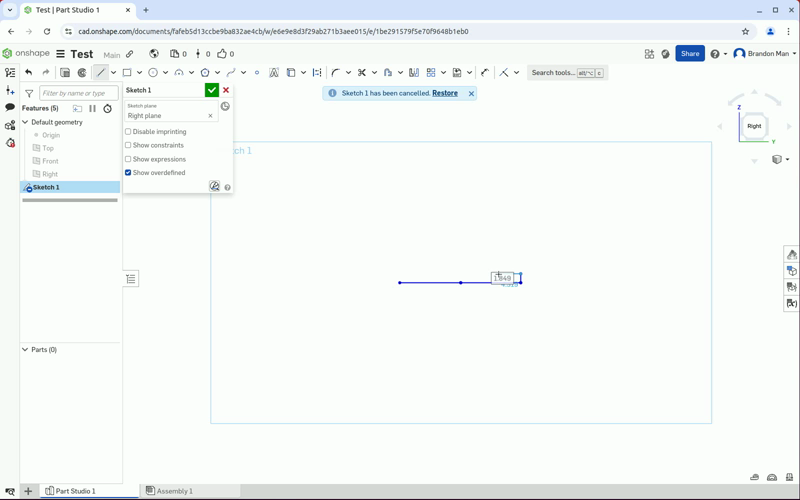
mouse_move(481, 205)
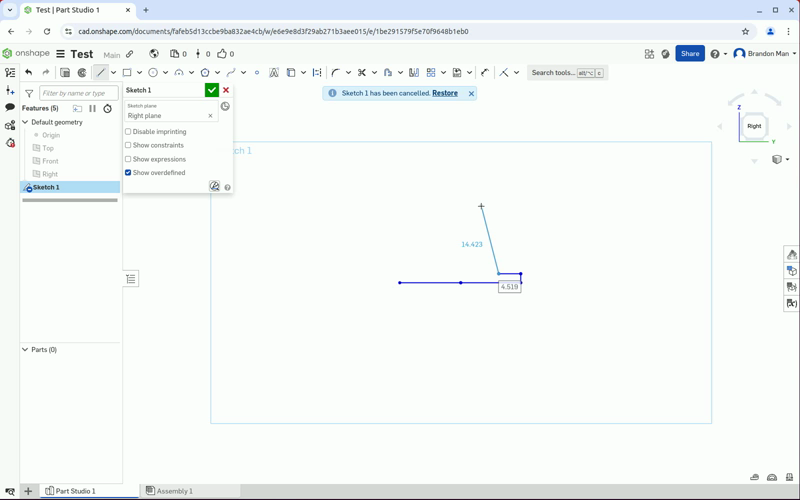
click(481, 205)
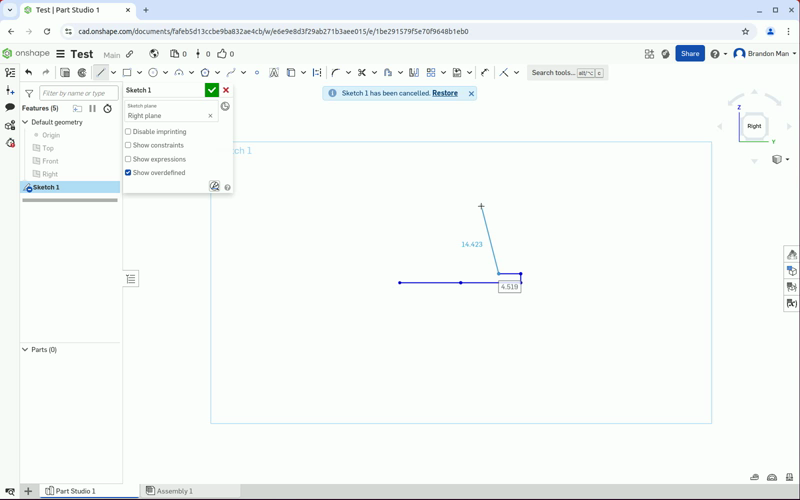
key_up(shift)
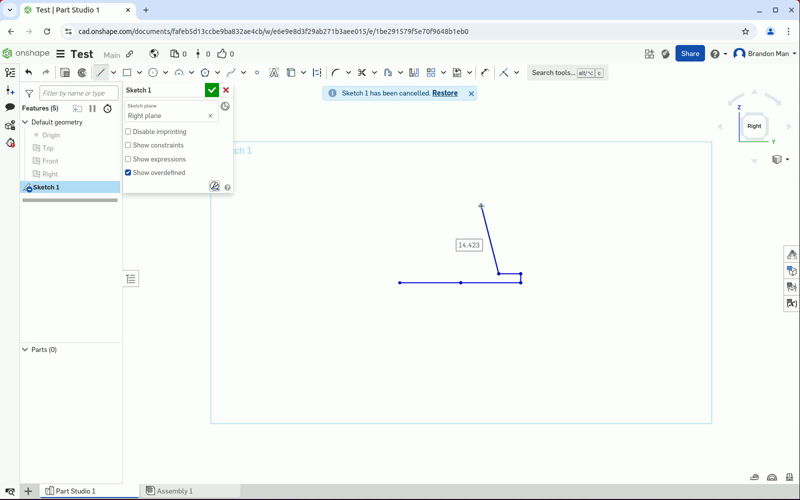
key_down(shift)
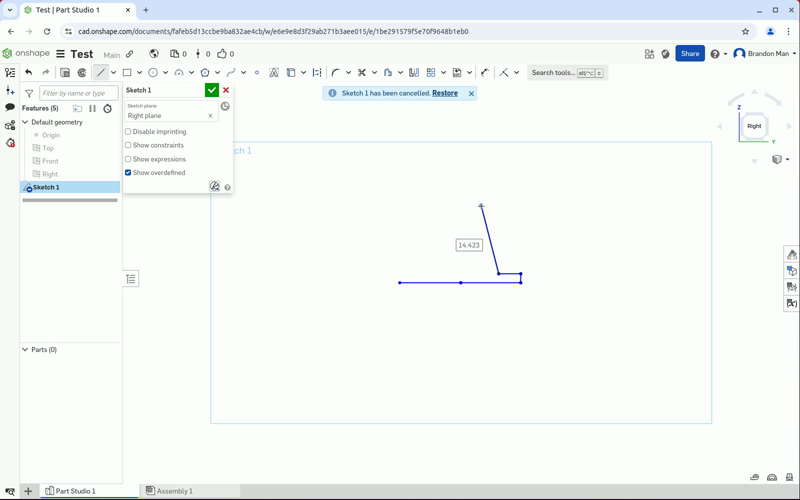
mouse_move(511, 205)
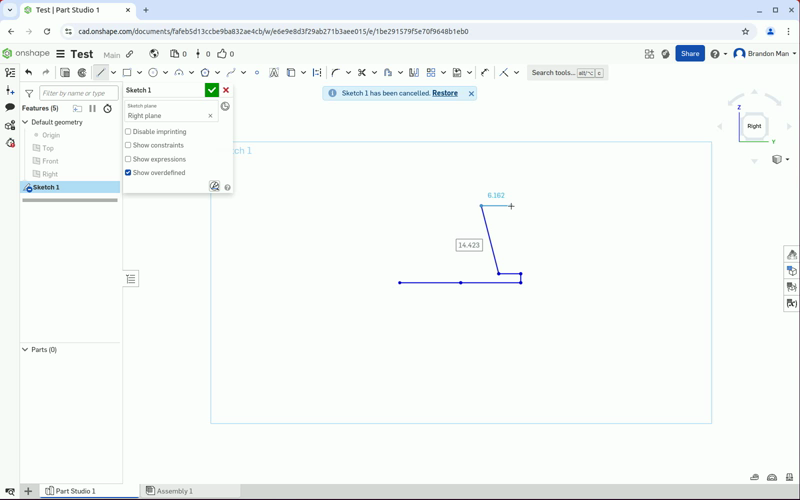
mouse_move(481, 171)
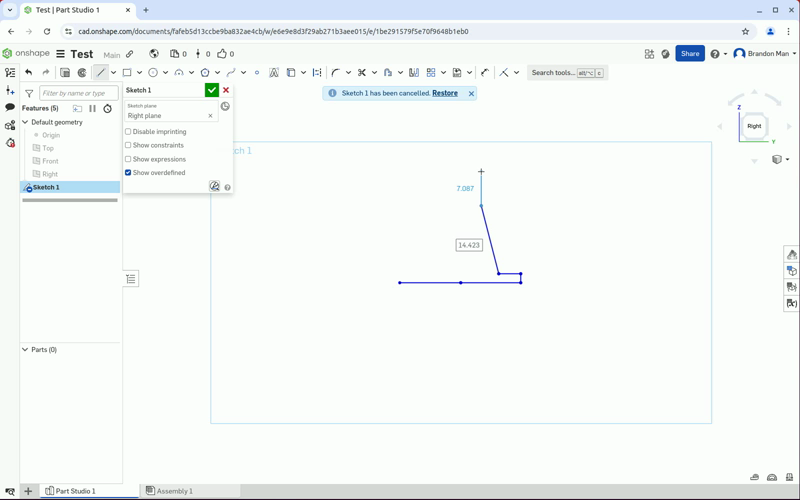
click(481, 171)
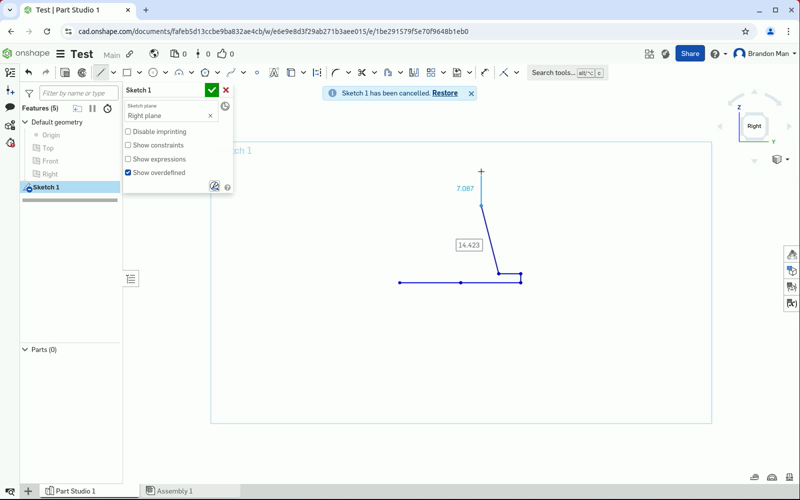
key_up(shift)
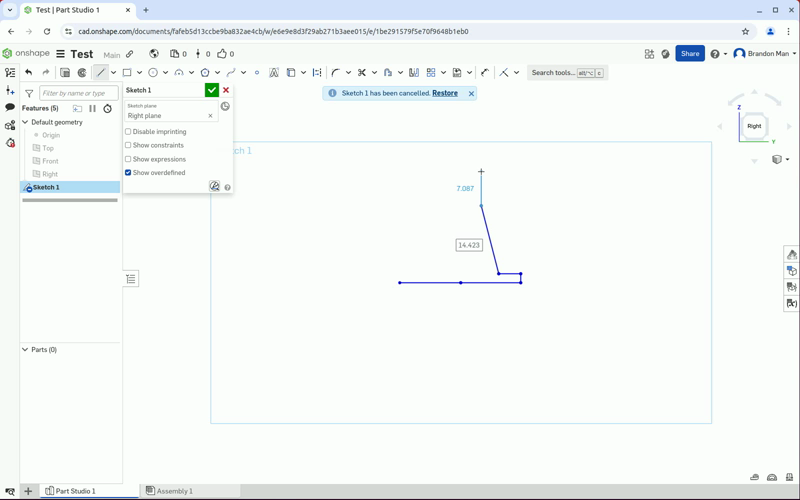
key_down(shift)
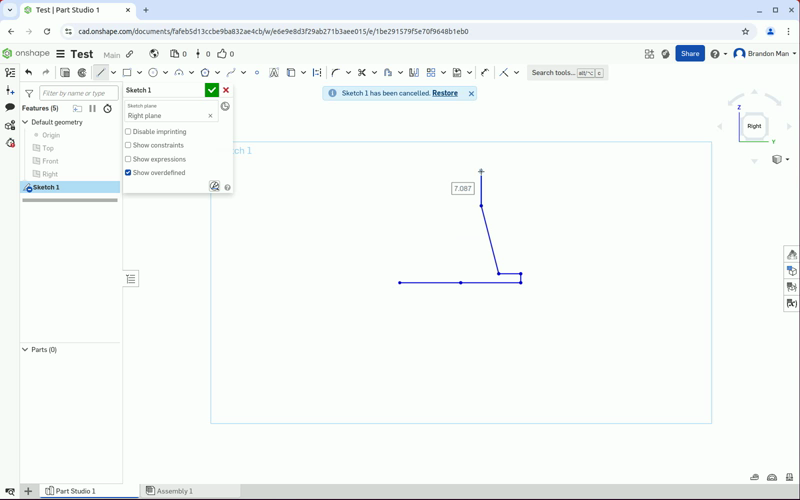
mouse_move(511, 171)
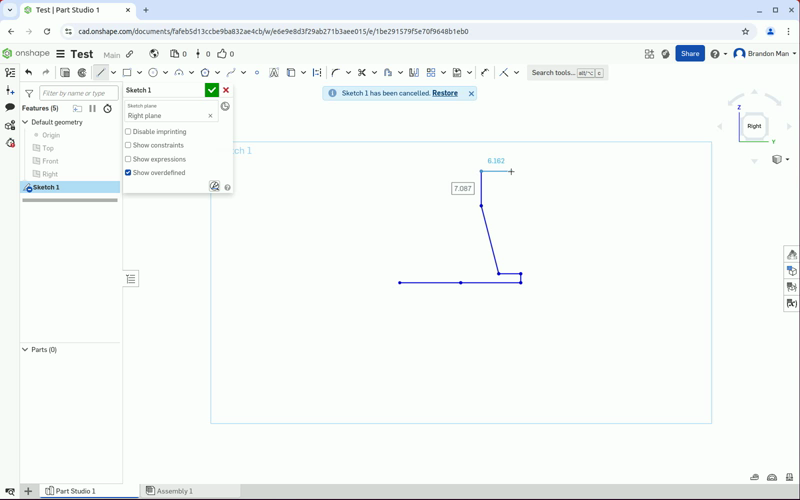
mouse_move(477, 171)
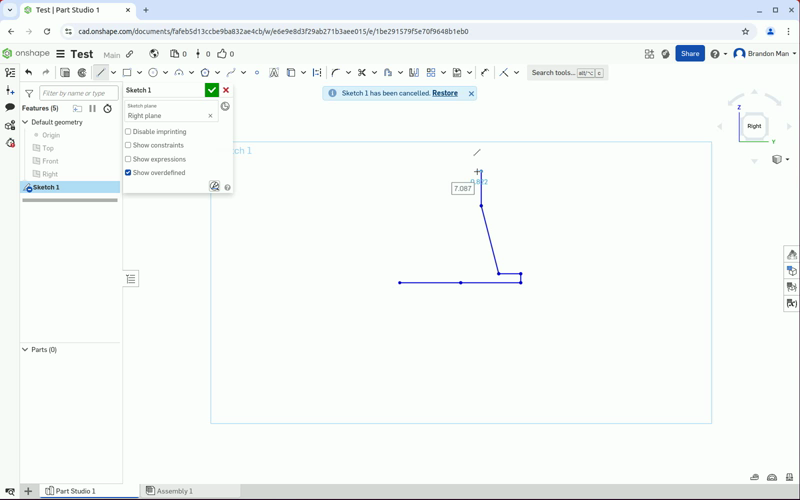
scroll(6)
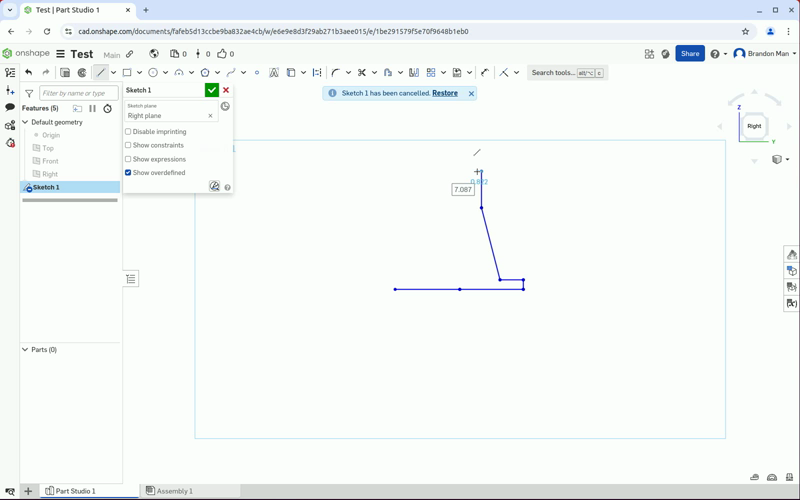
scroll(6)
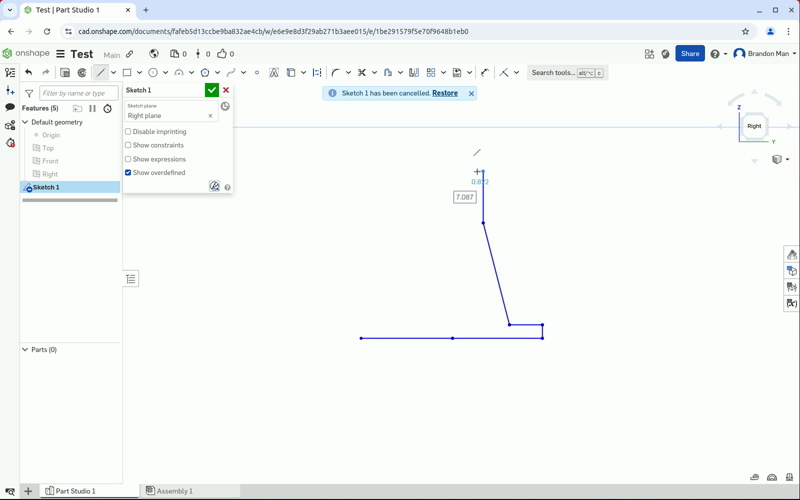
scroll(6)
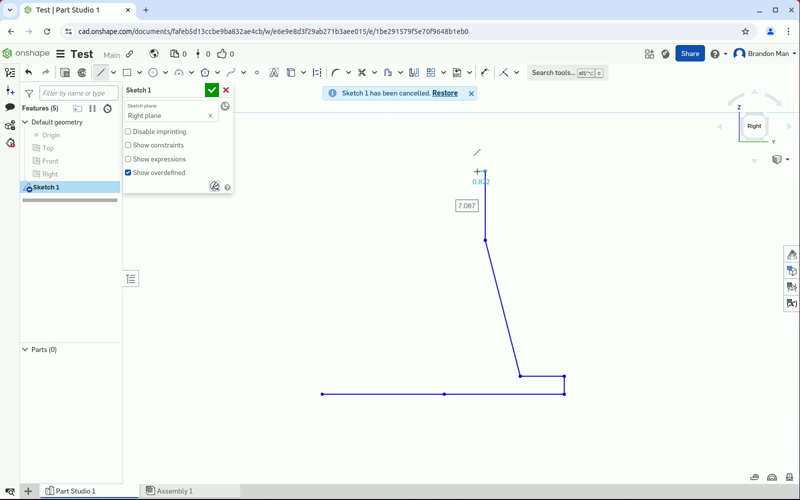
scroll(6)
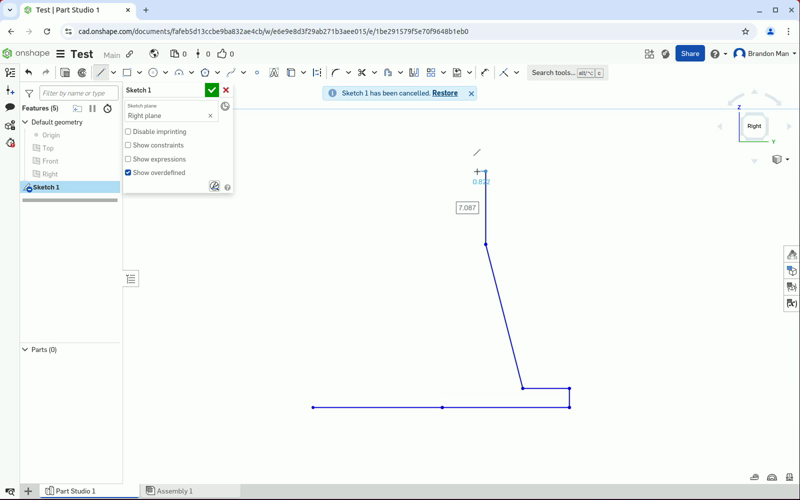
scroll(6)
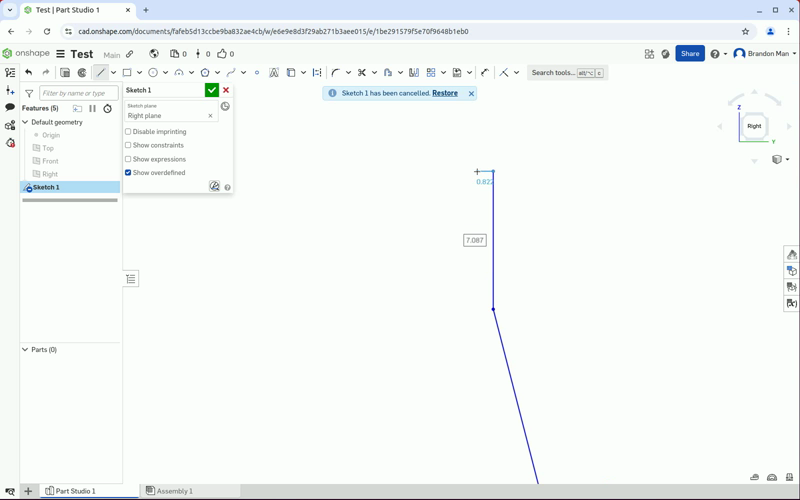
scroll(6)
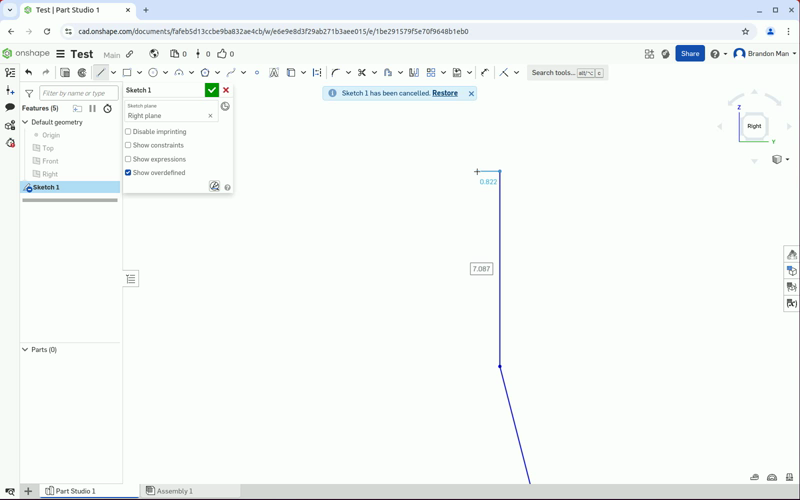
scroll(6)
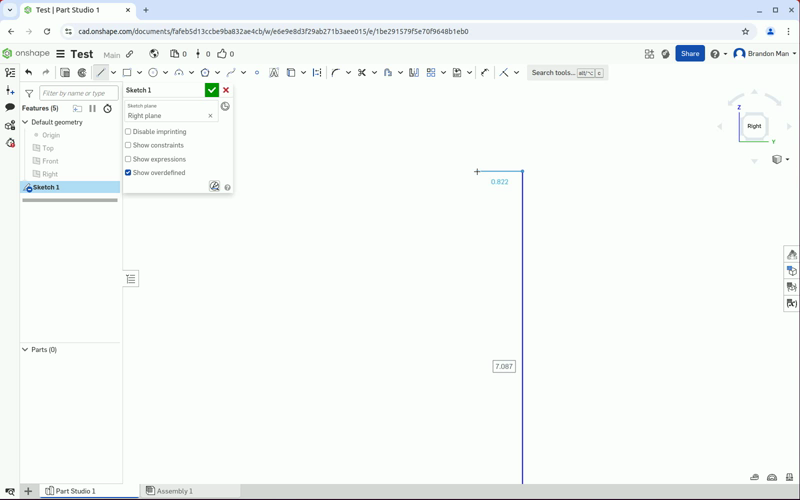
click(477, 171)
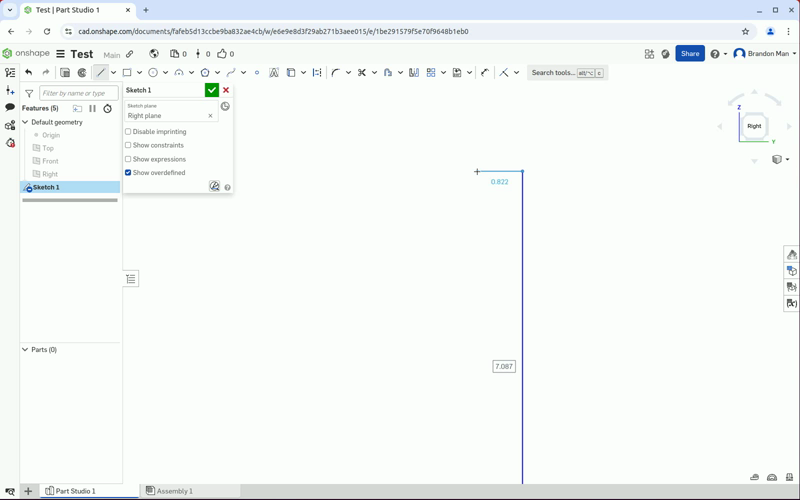
scroll(-6)
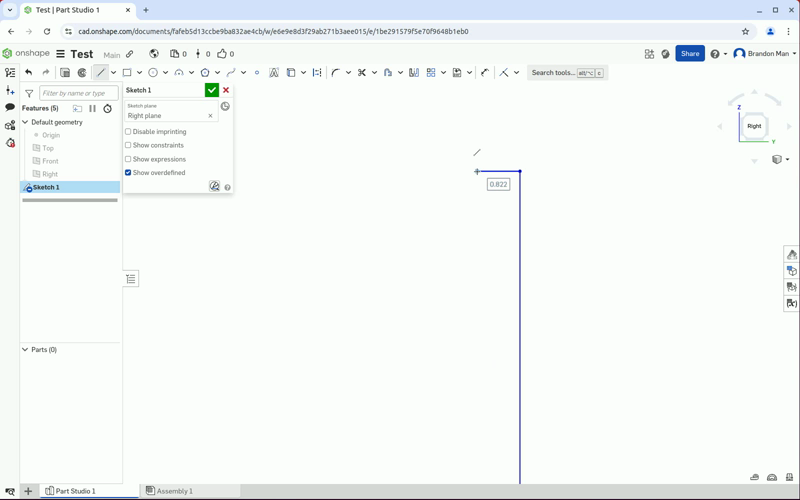
scroll(-6)
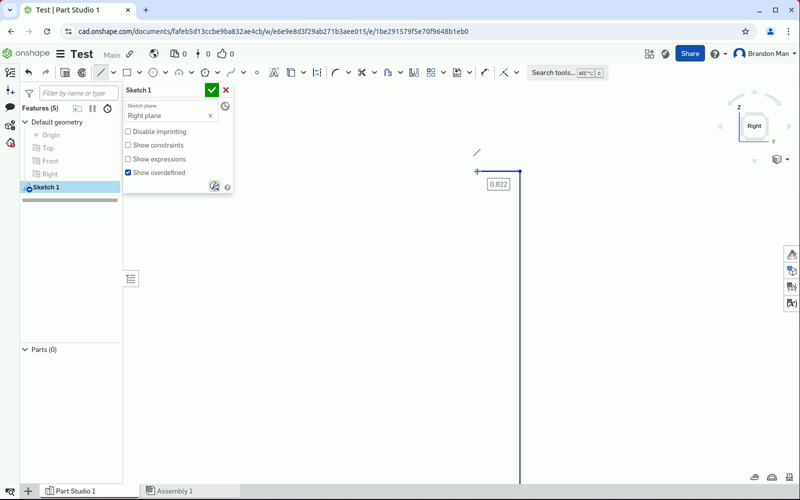
scroll(-6)
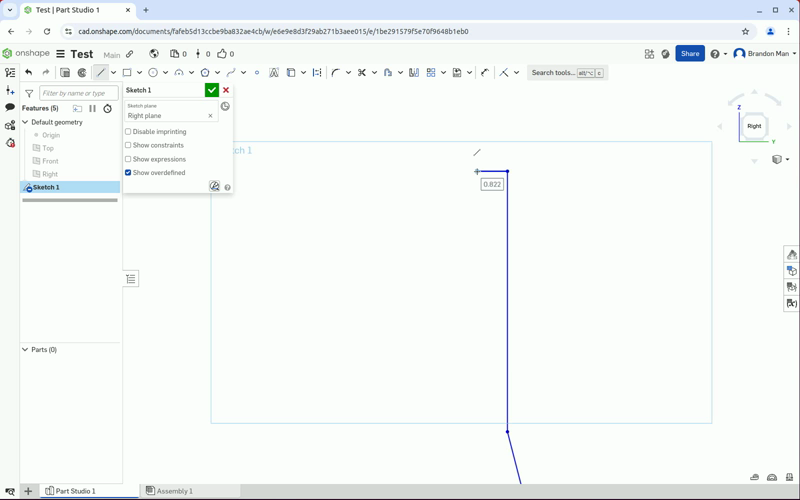
scroll(-6)
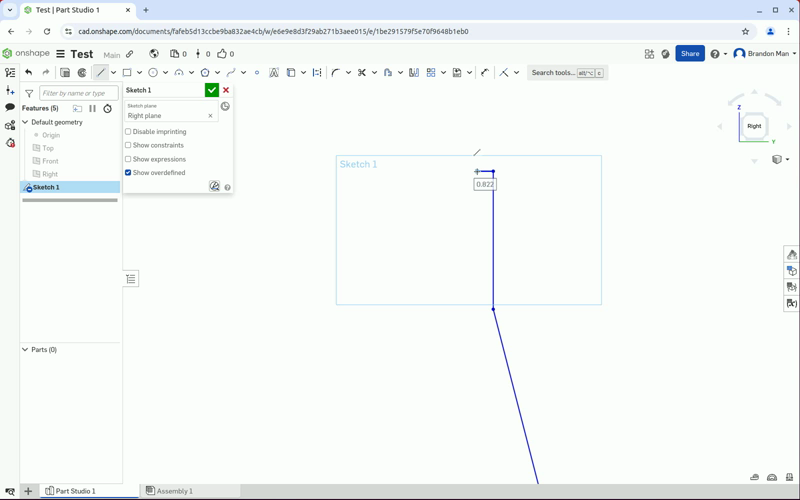
scroll(-6)
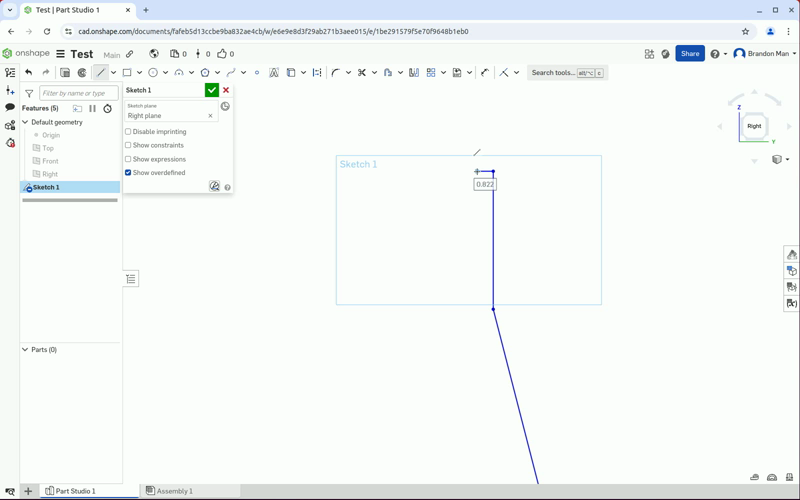
scroll(-6)
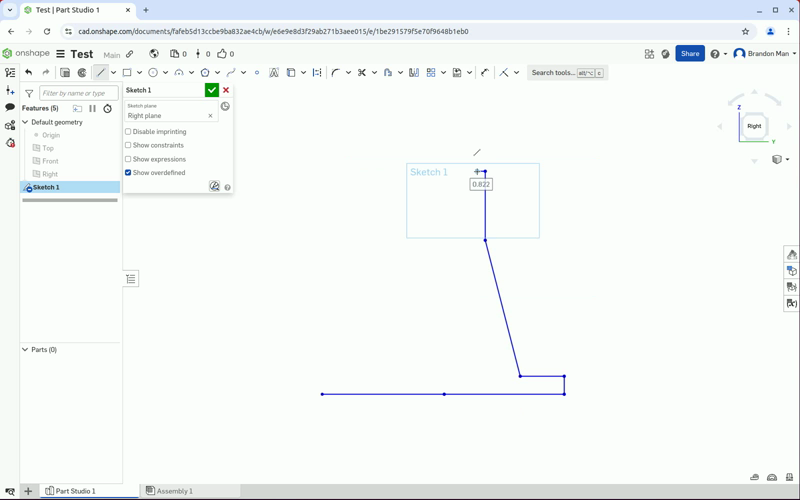
scroll(-6)
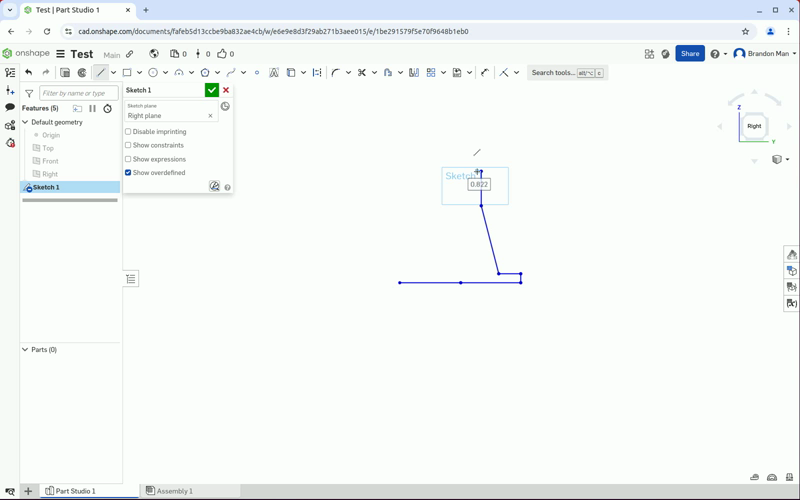
key_up(shift)
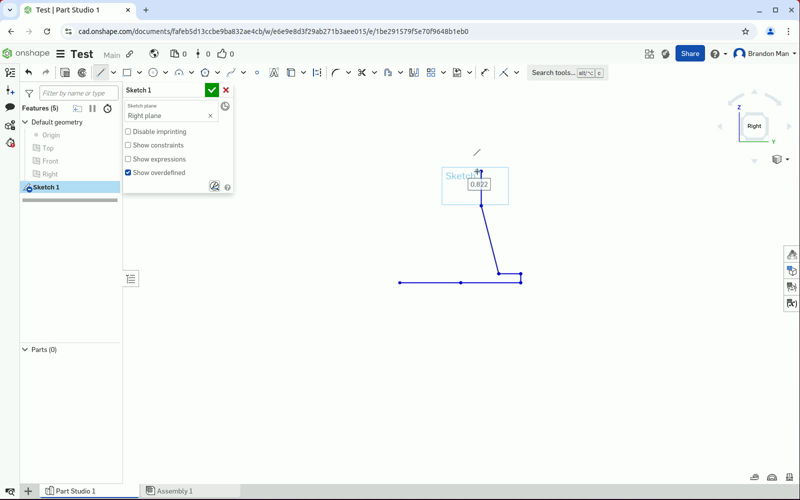
key(esc)
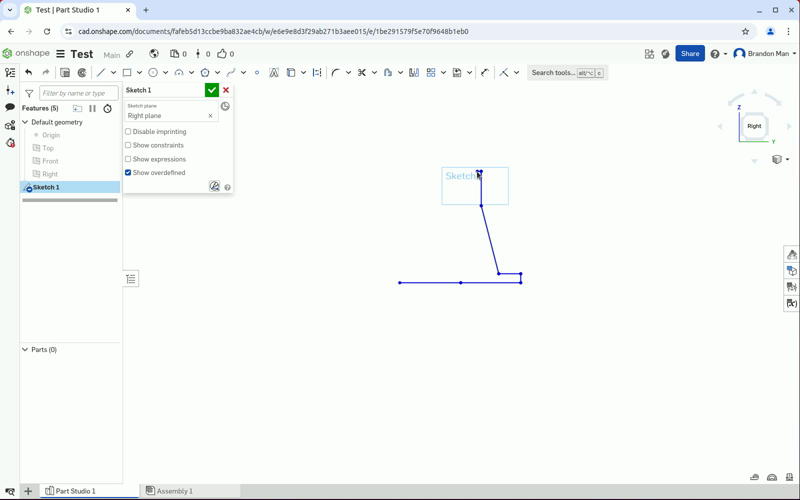
key(a)
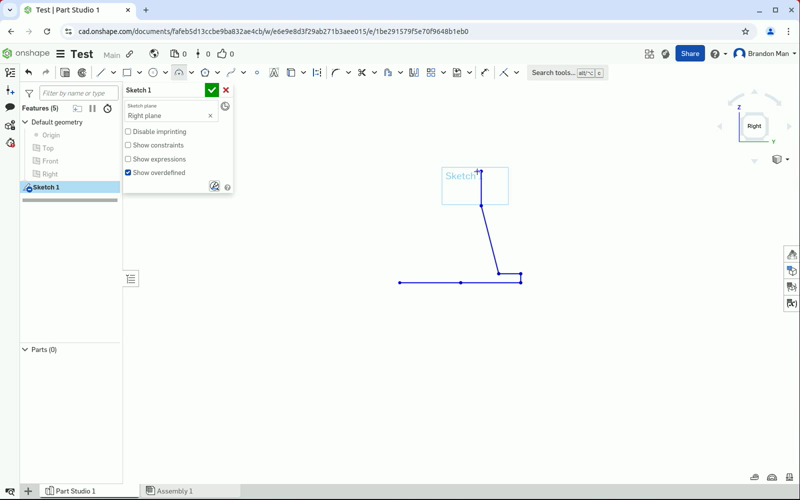
mouse_move(477, 171)
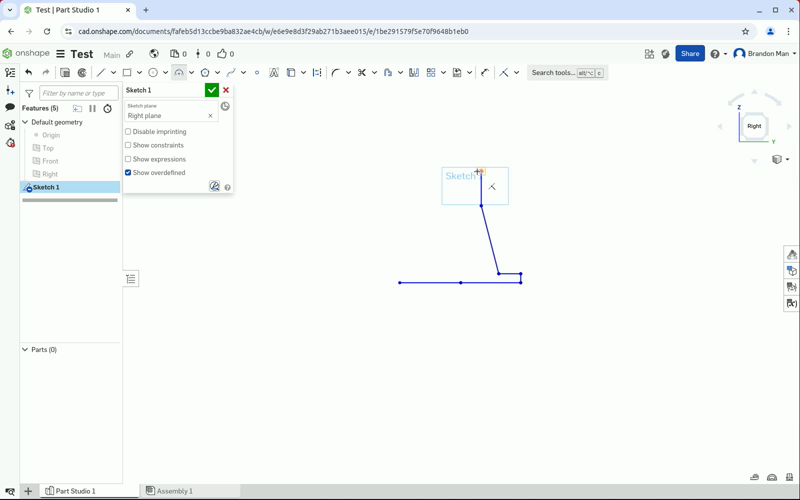
scroll(6)
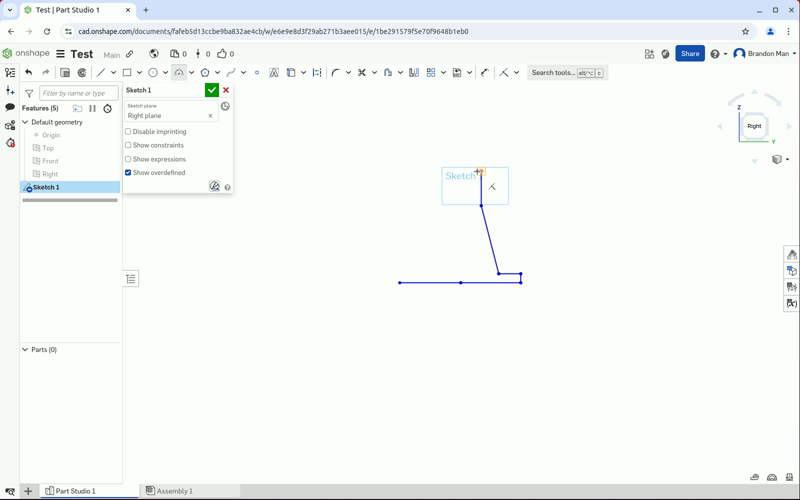
scroll(6)
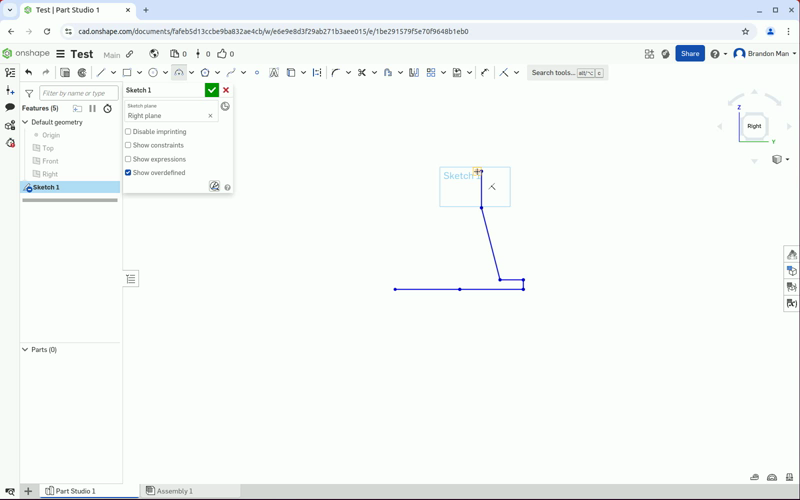
scroll(6)
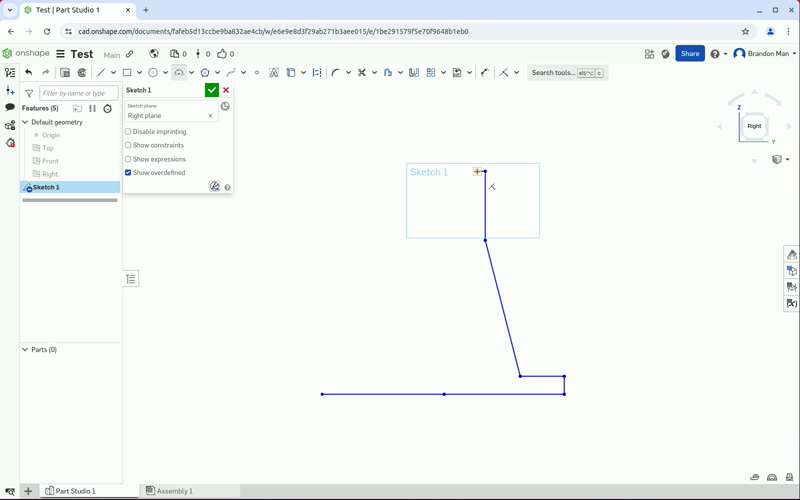
scroll(6)
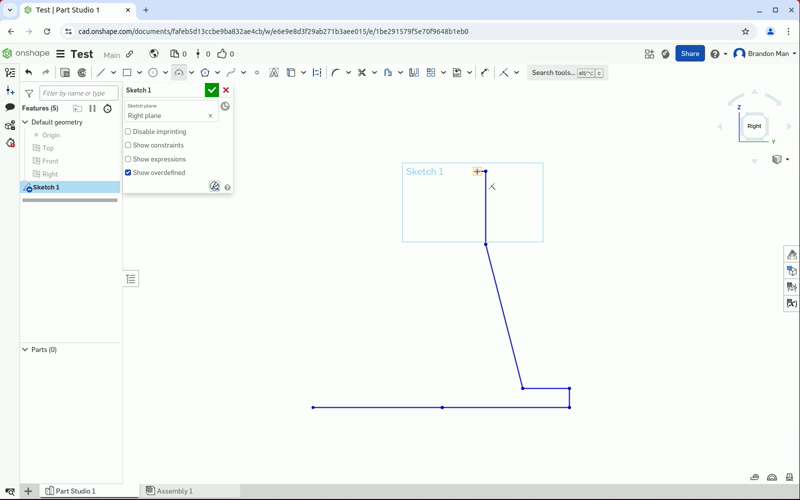
scroll(6)
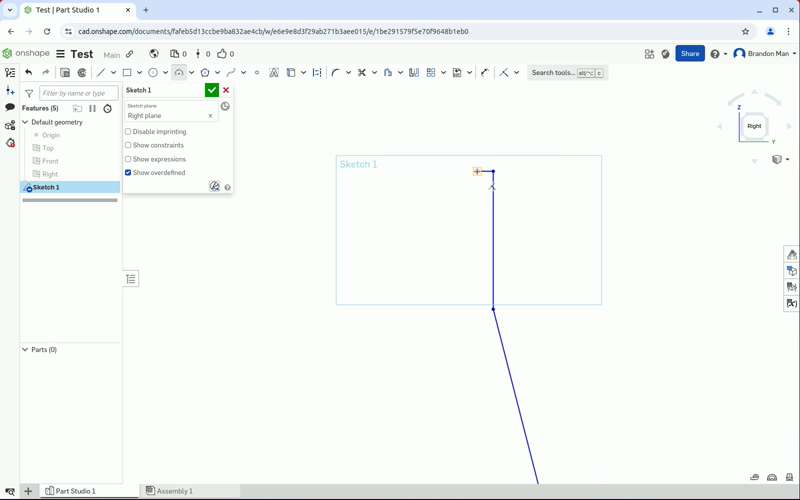
scroll(6)
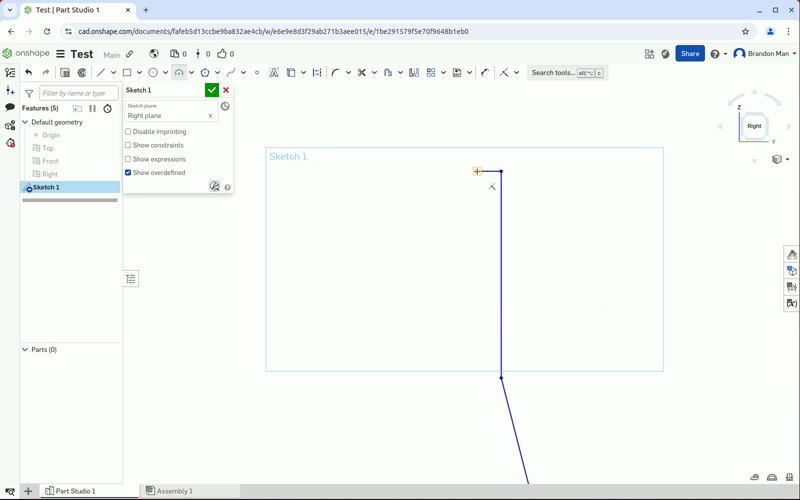
scroll(6)
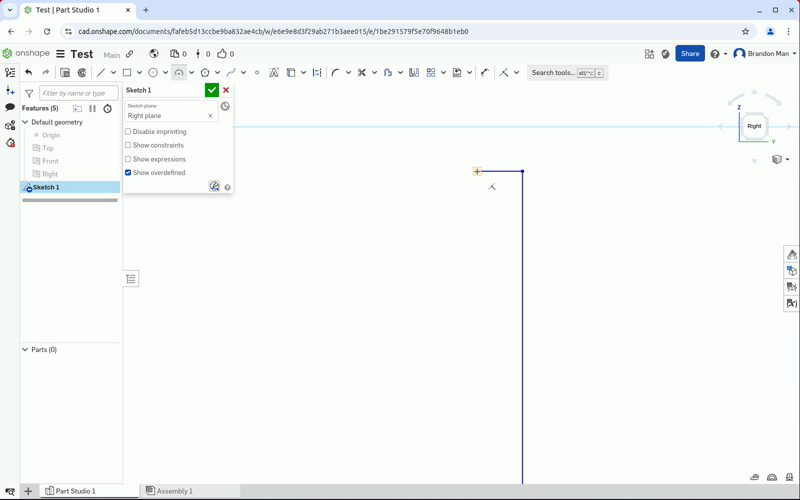
click(477, 171)
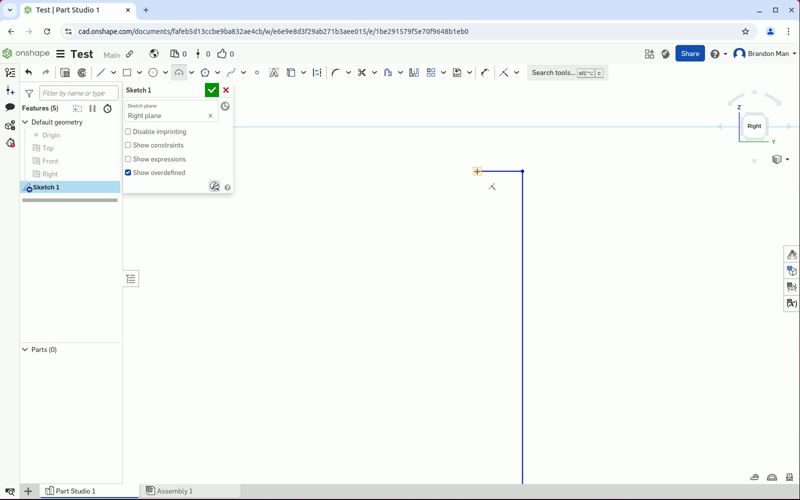
scroll(-6)
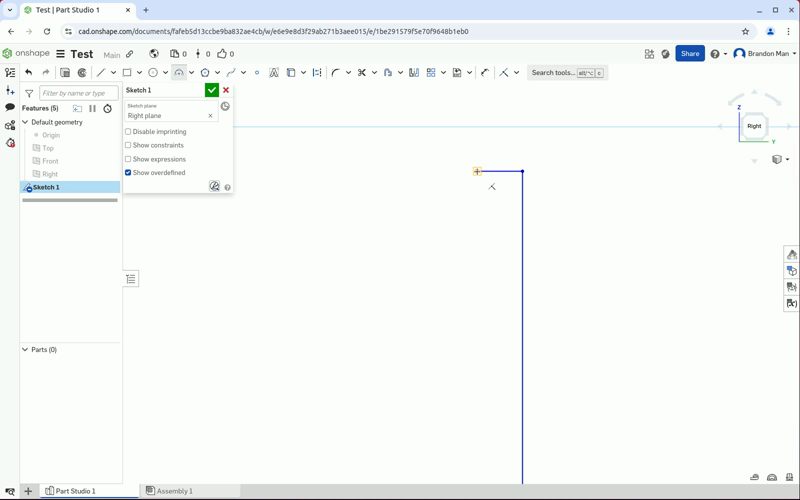
scroll(-6)
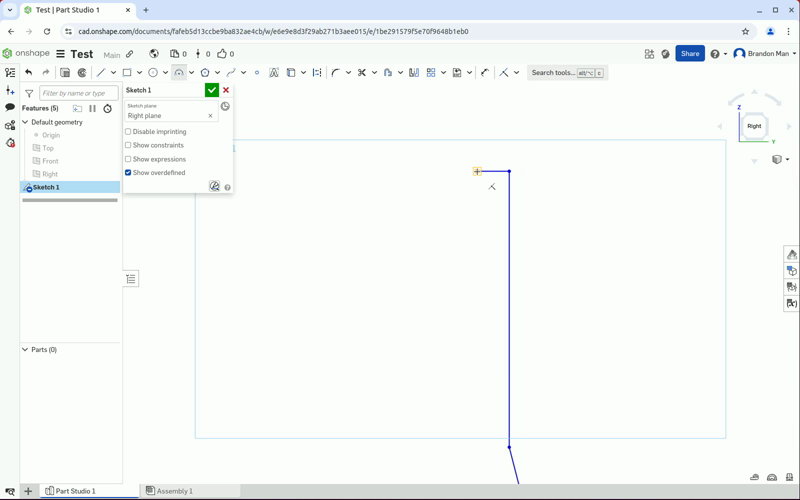
scroll(-6)
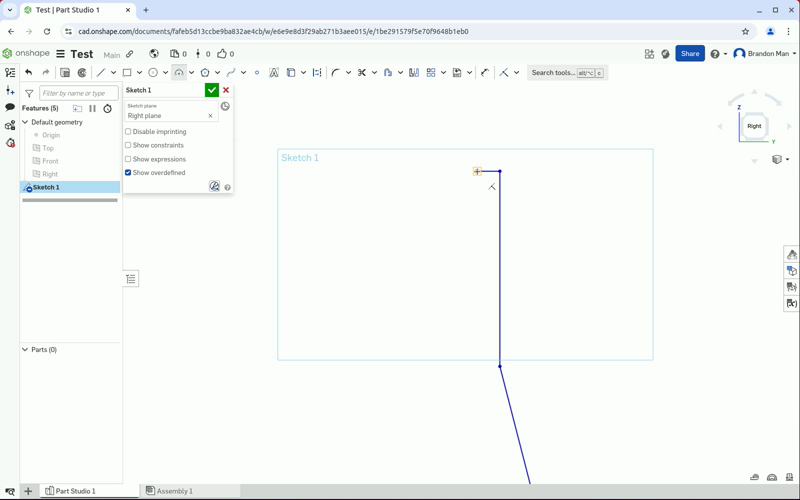
scroll(-6)
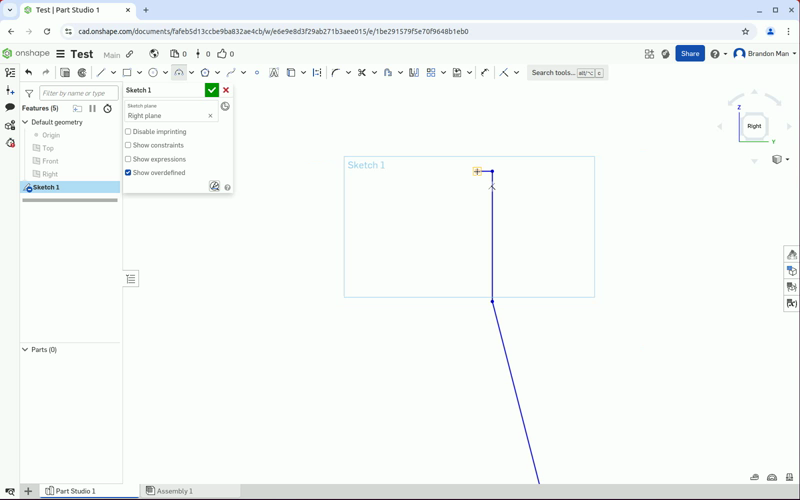
scroll(-6)
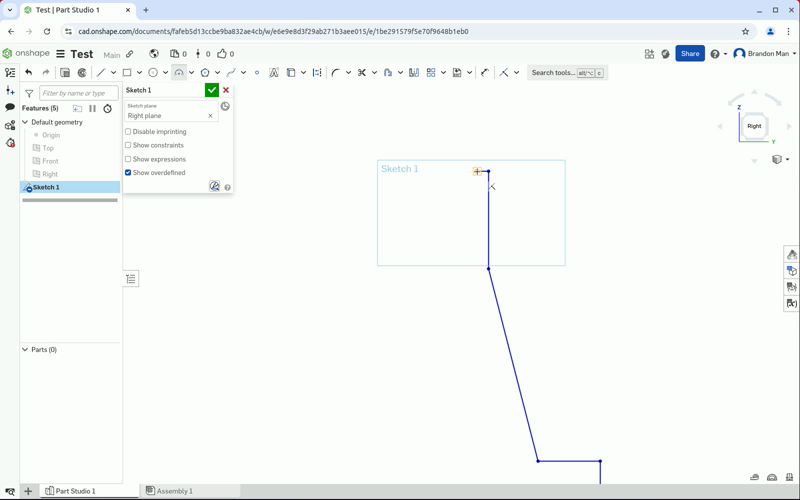
scroll(-6)
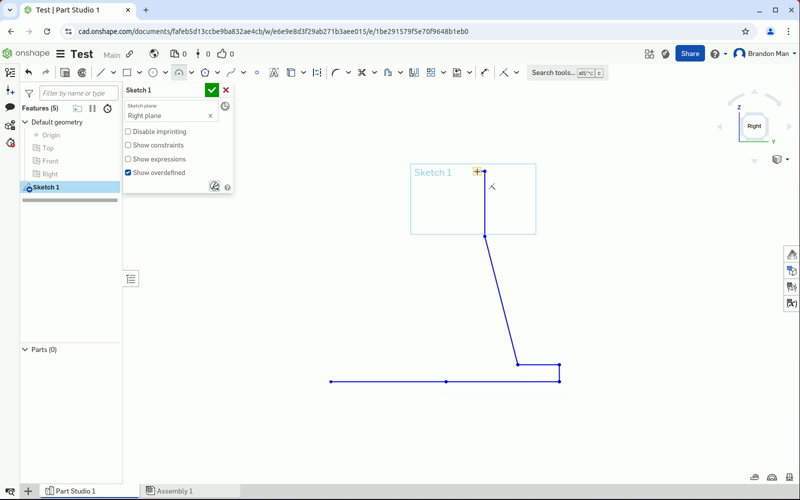
scroll(-6)
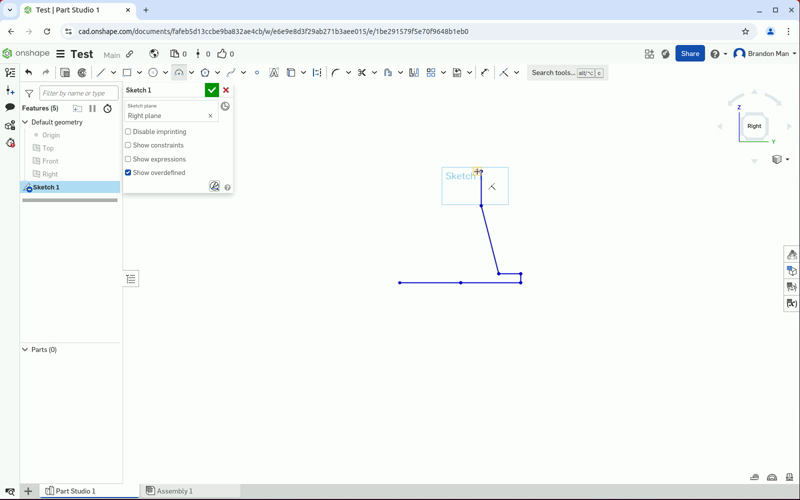
key_down(shift)
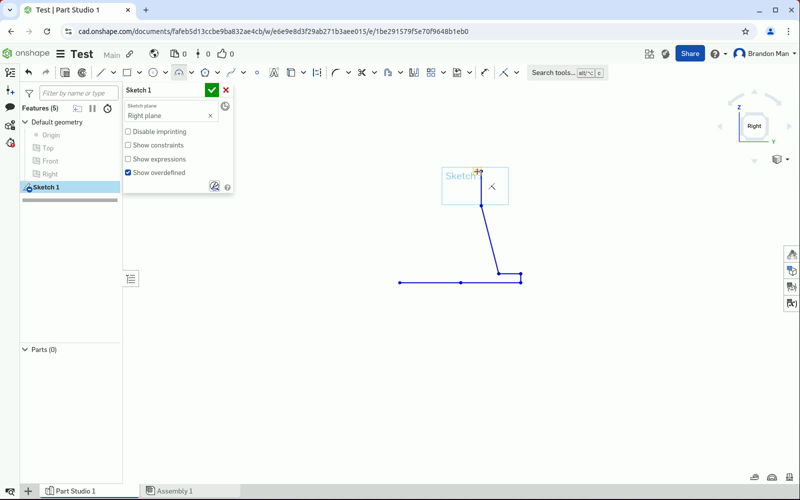
mouse_move(443, 171)
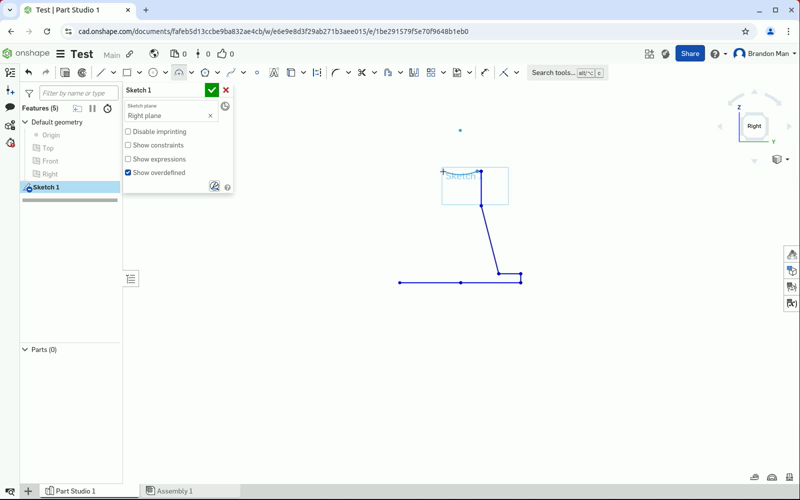
click(443, 171)
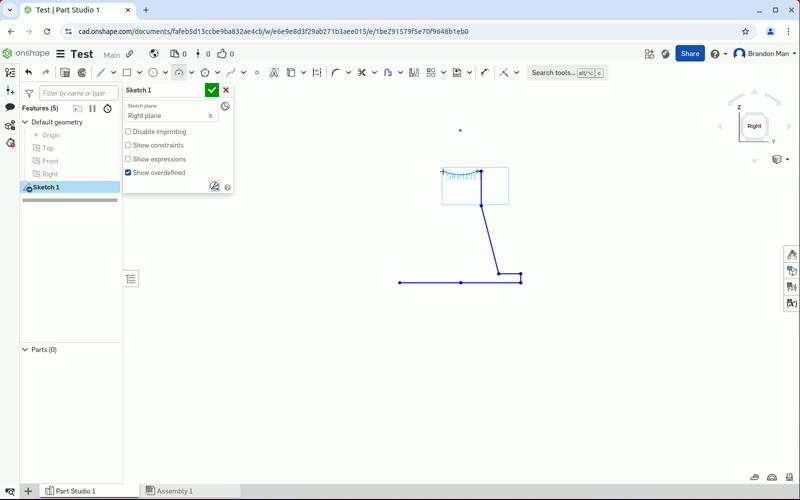
mouse_move(460, 188)
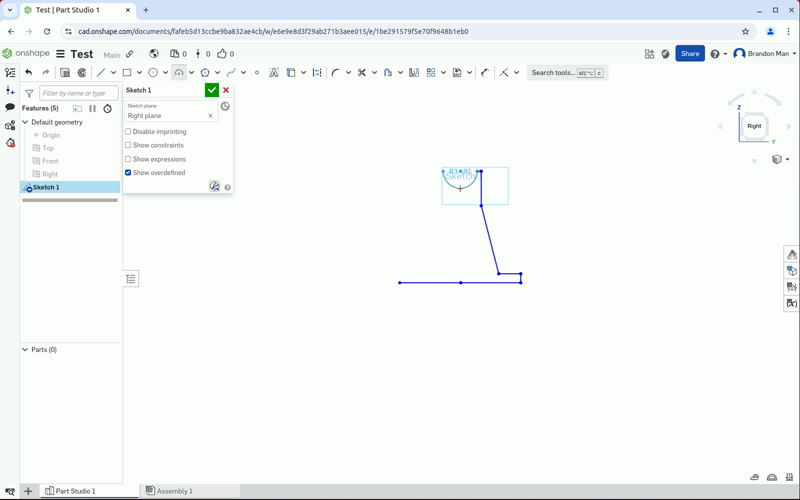
click(460, 188)
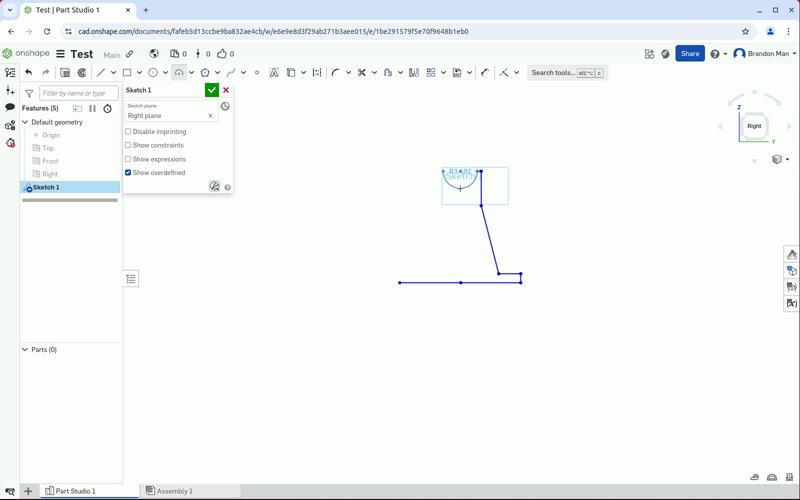
key_up(shift)
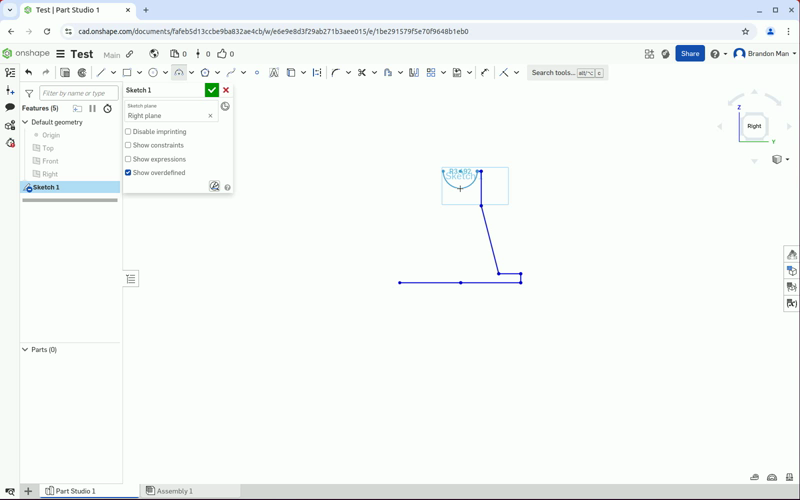
key(esc)
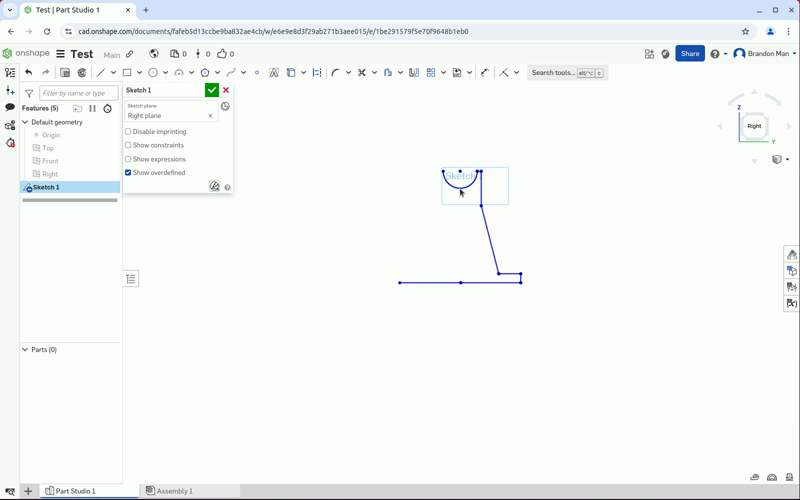
key(l)
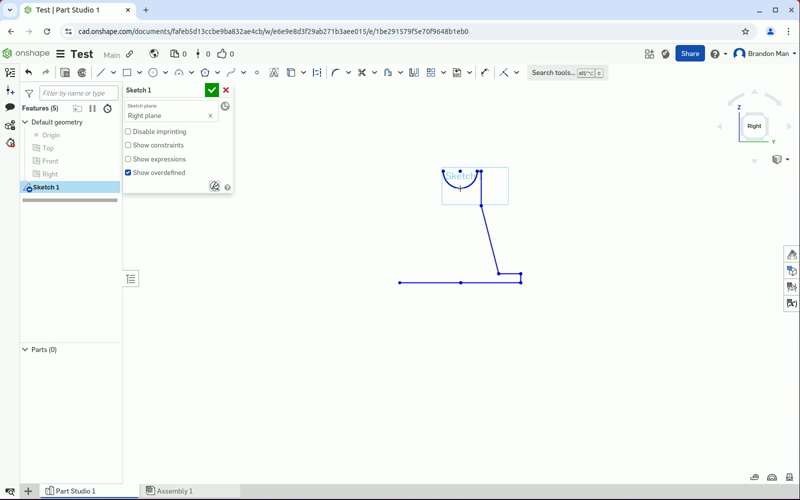
mouse_move(443, 171)
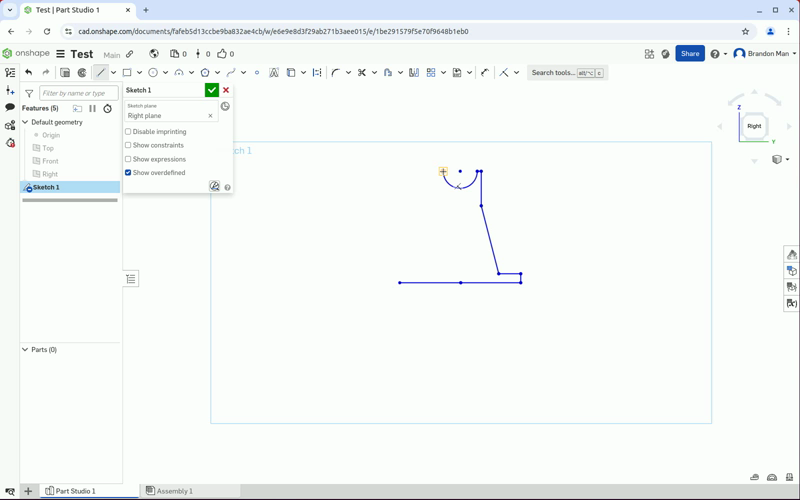
click(443, 171)
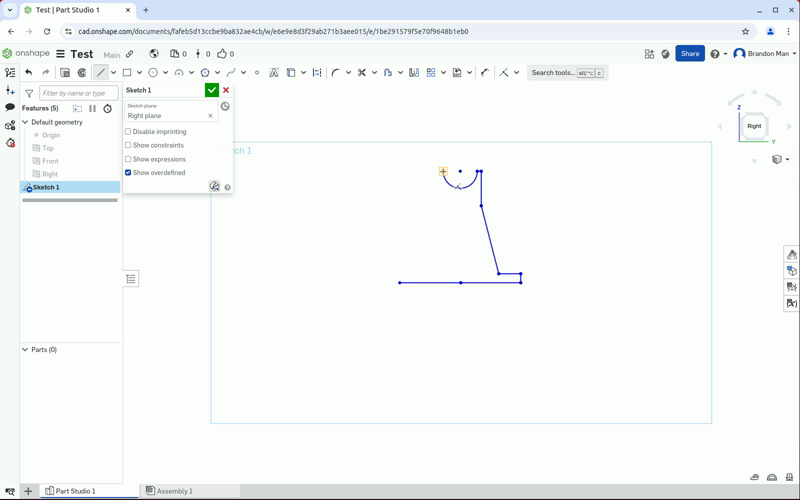
key_down(shift)
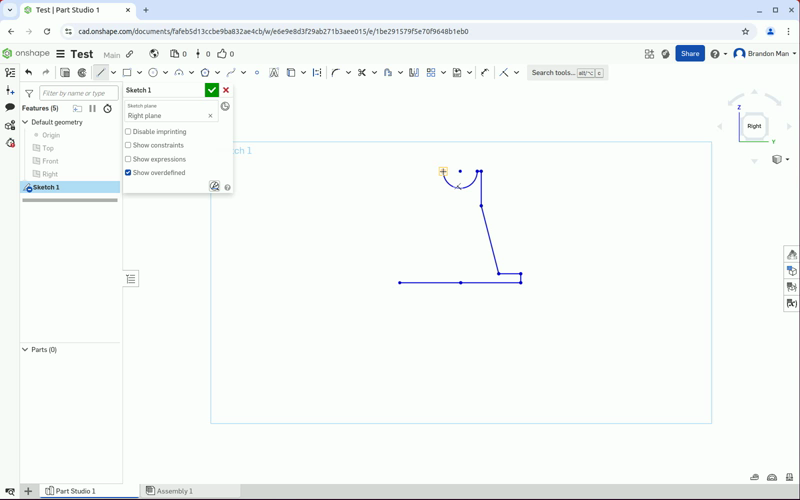
mouse_move(473, 171)
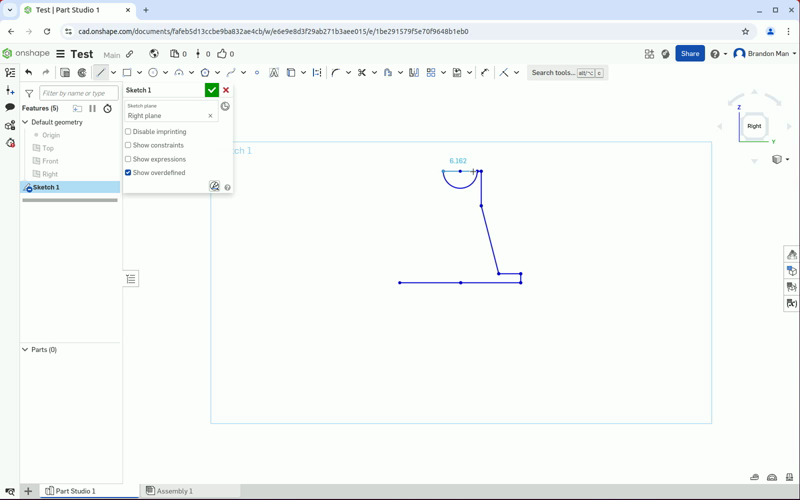
mouse_move(439, 171)
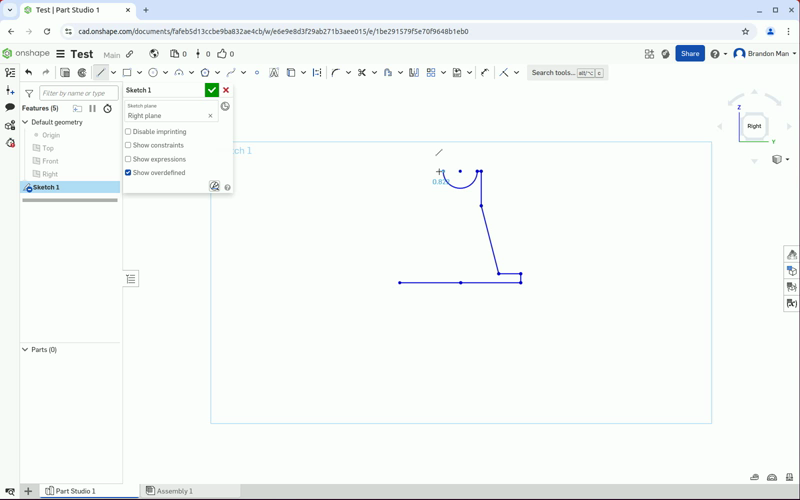
scroll(6)
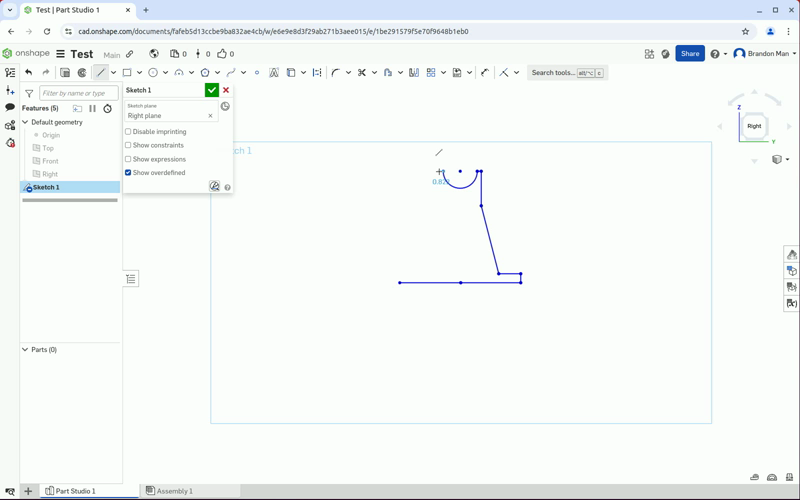
scroll(6)
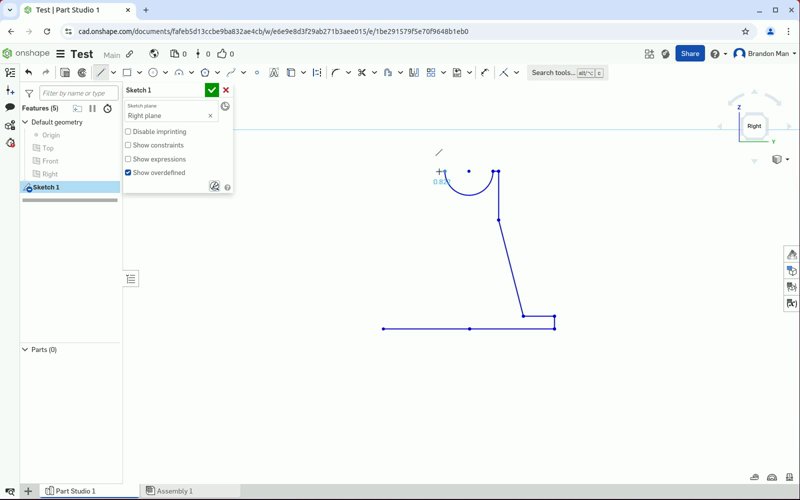
scroll(6)
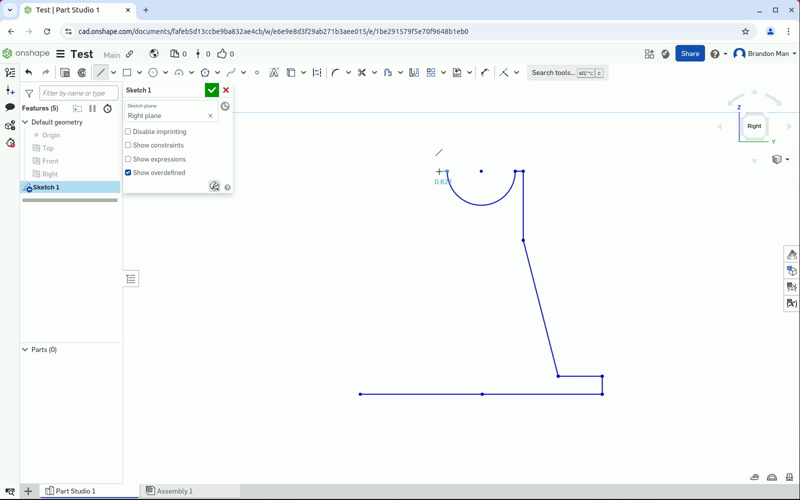
scroll(6)
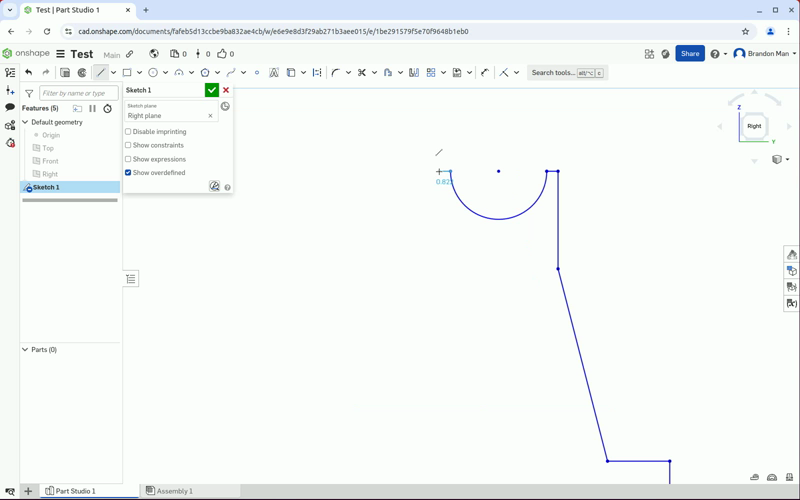
scroll(6)
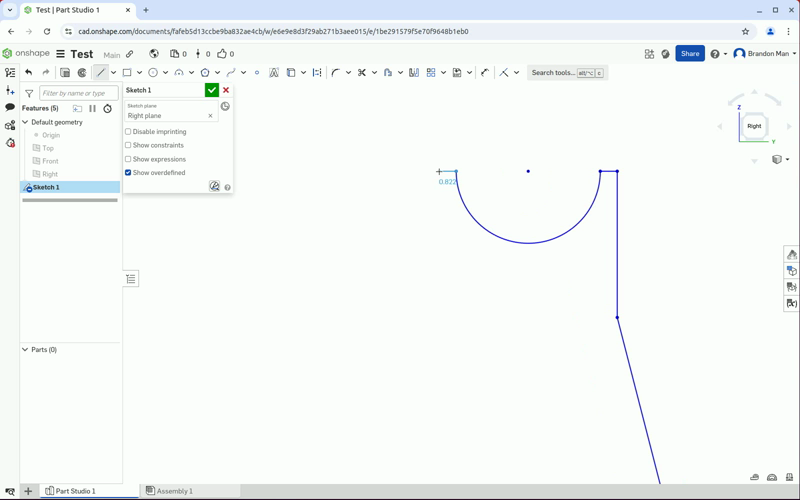
scroll(6)
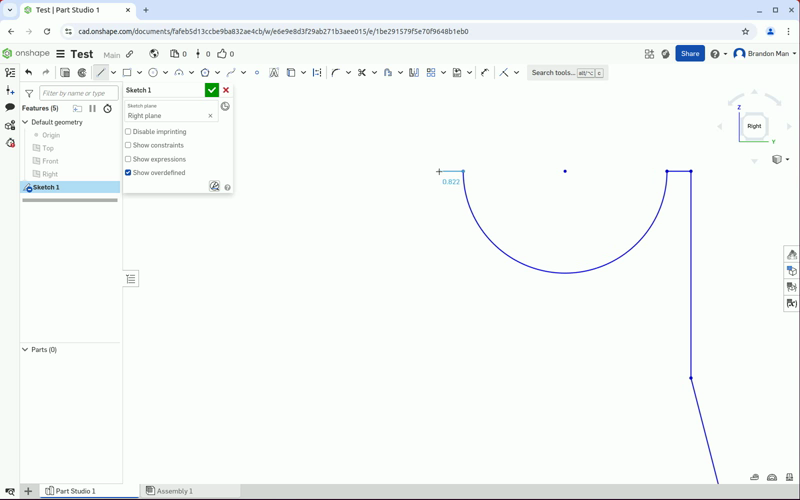
scroll(6)
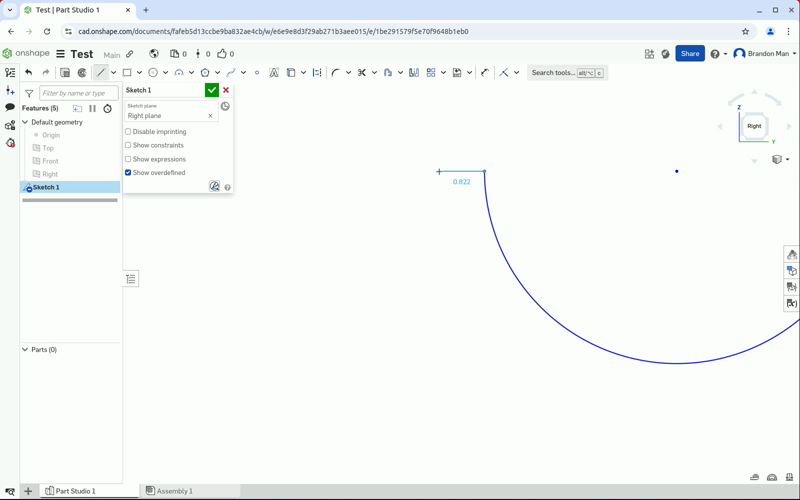
click(439, 171)
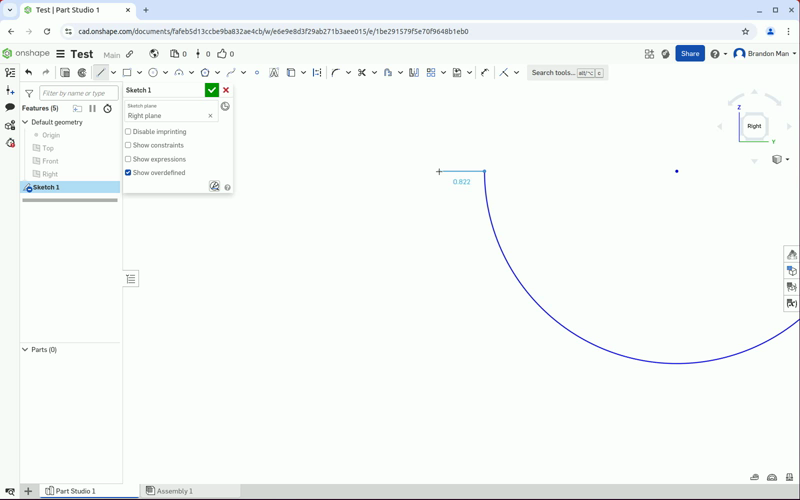
scroll(-6)
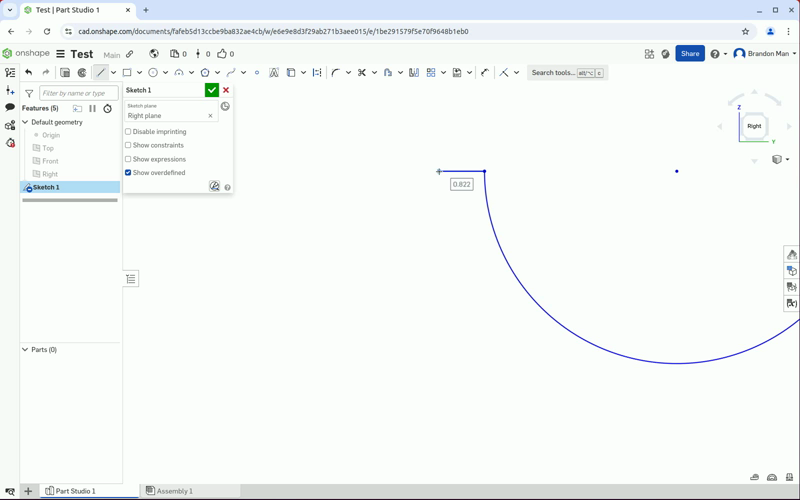
scroll(-6)
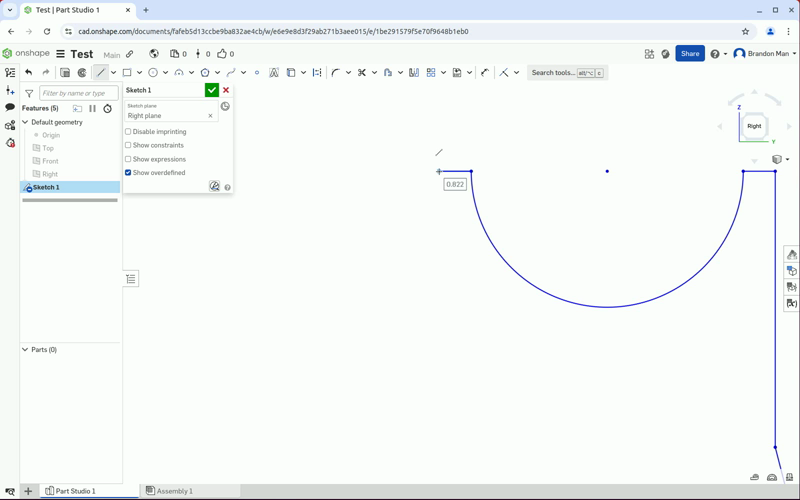
scroll(-6)
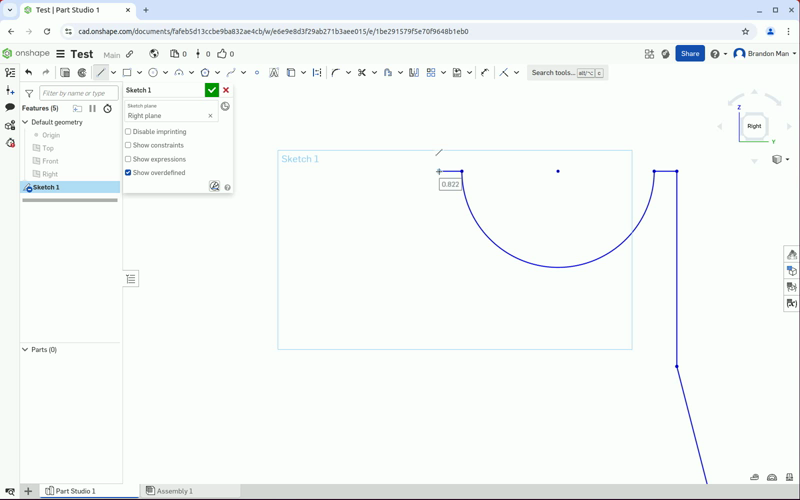
scroll(-6)
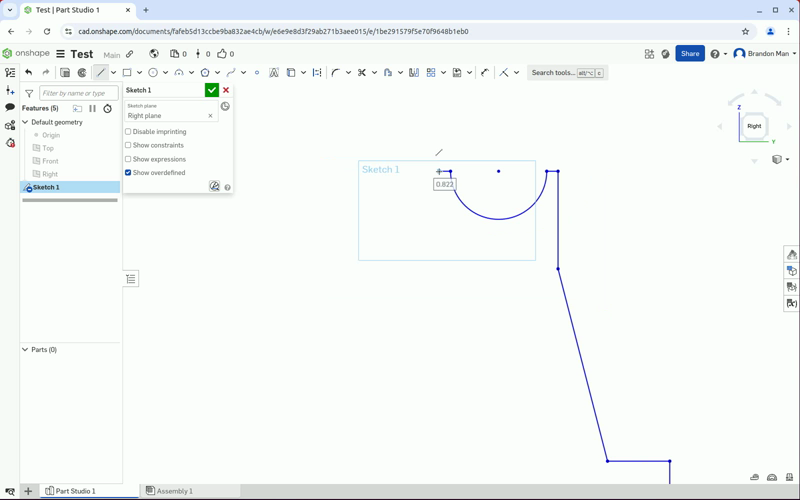
scroll(-6)
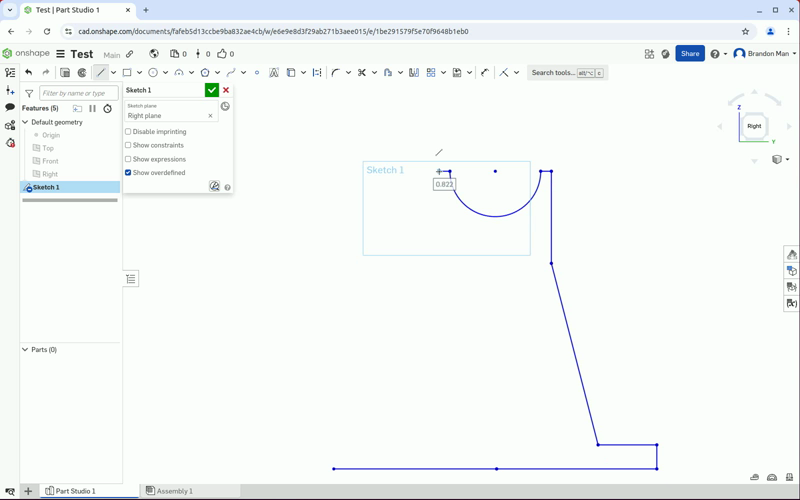
scroll(-6)
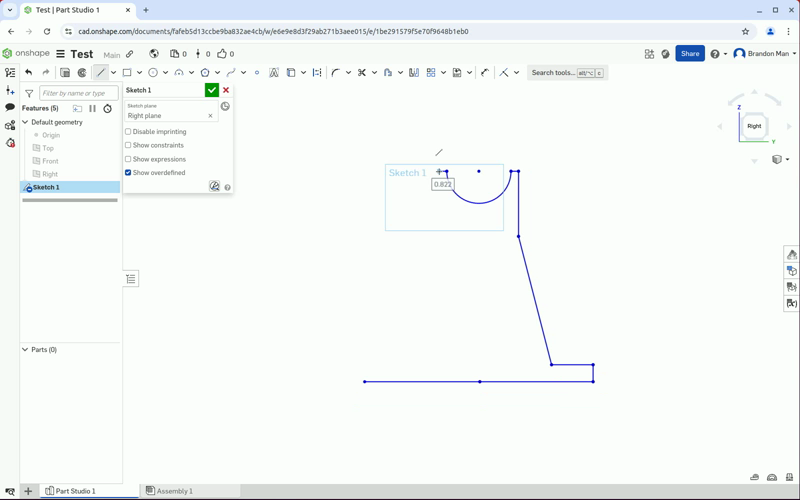
scroll(-6)
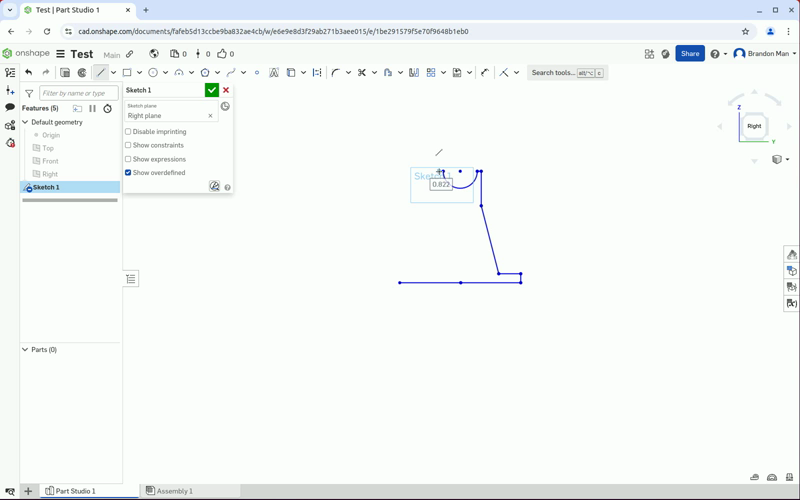
key_up(shift)
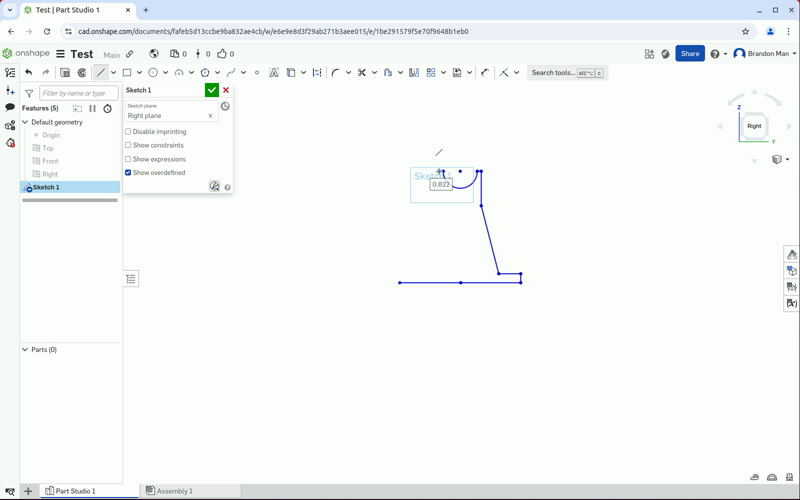
key_down(shift)
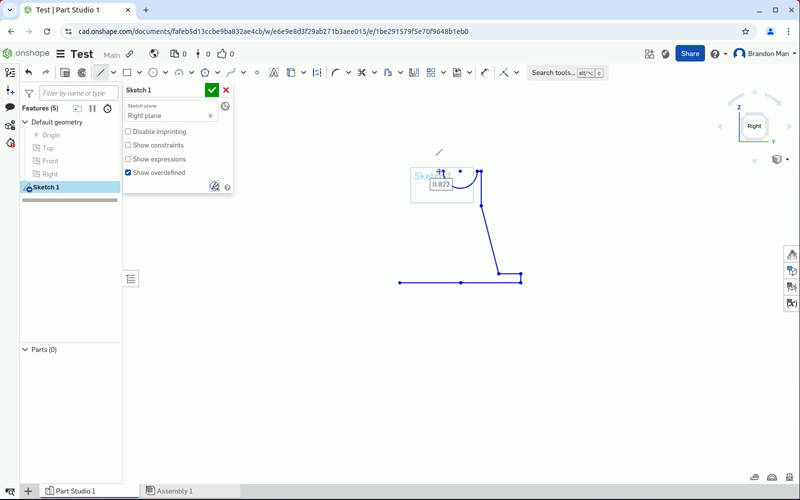
mouse_move(469, 171)
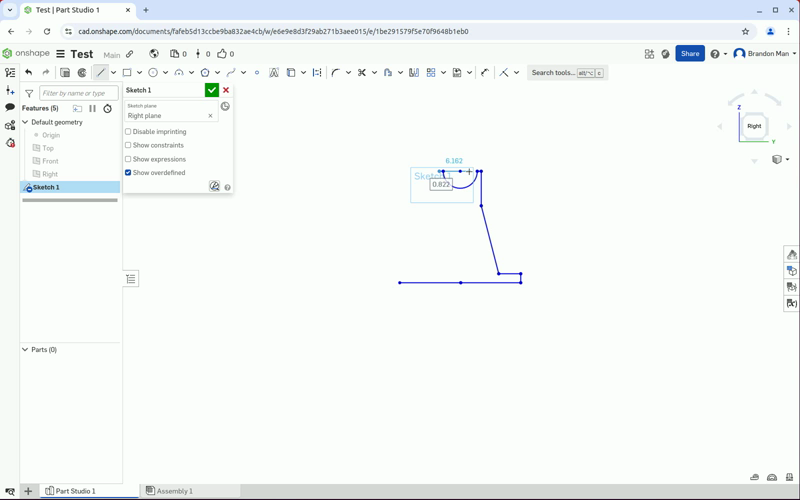
mouse_move(439, 205)
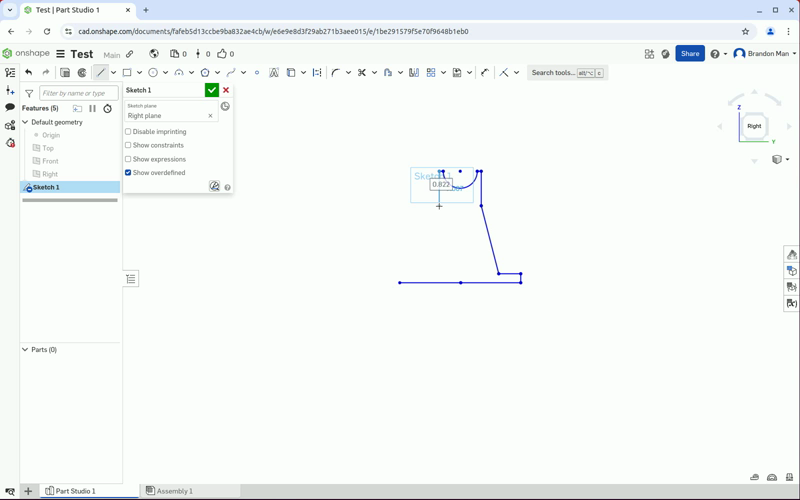
click(439, 205)
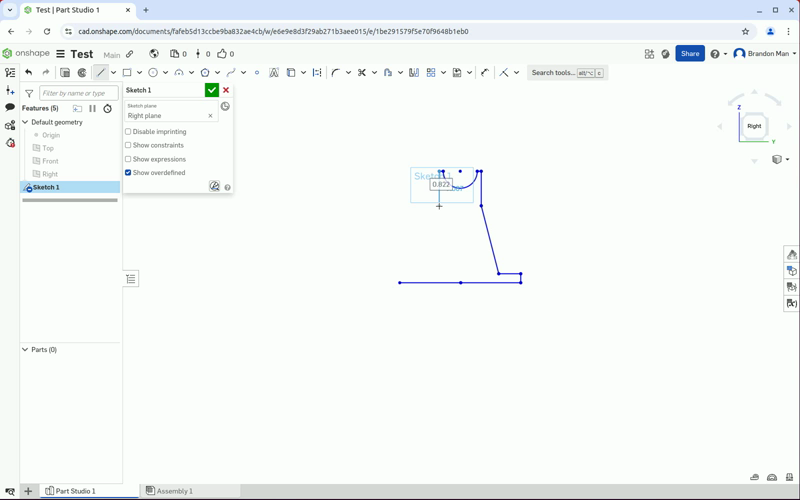
key_up(shift)
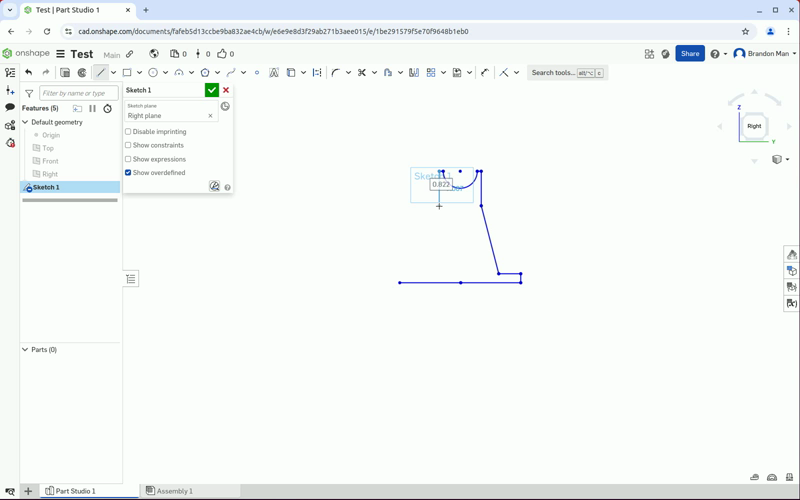
key_down(shift)
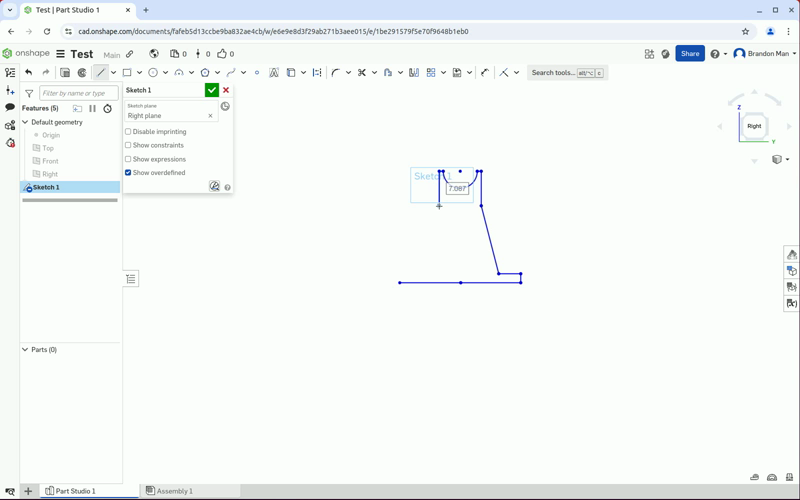
mouse_move(421, 273)
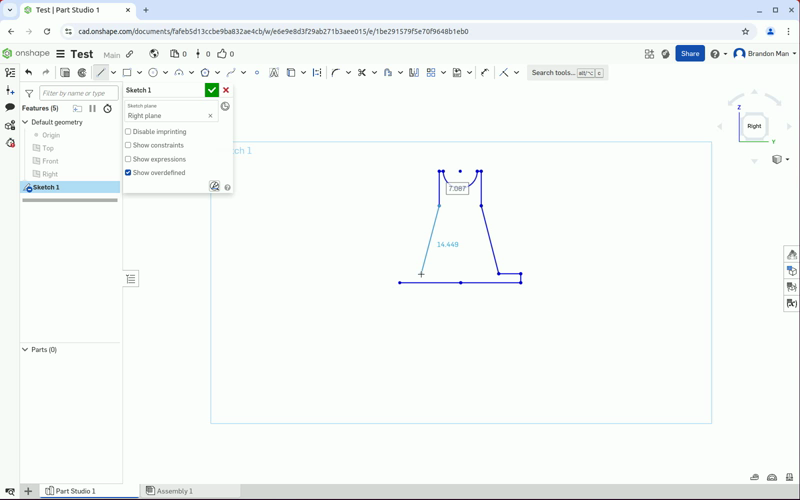
click(421, 273)
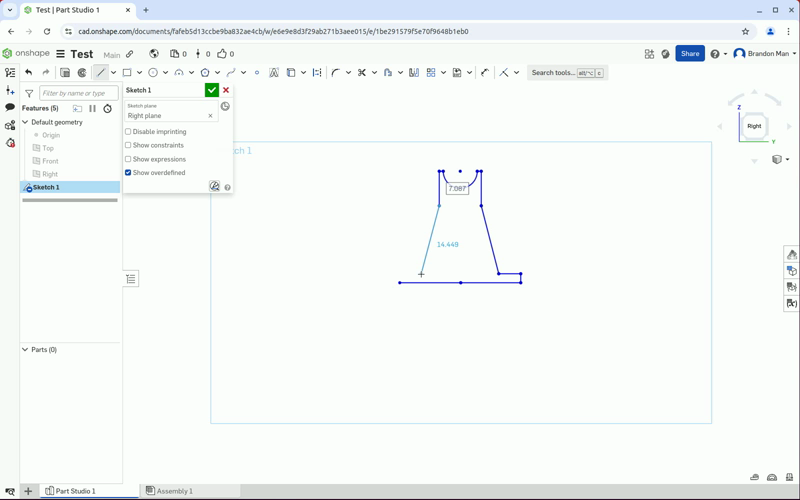
key_up(shift)
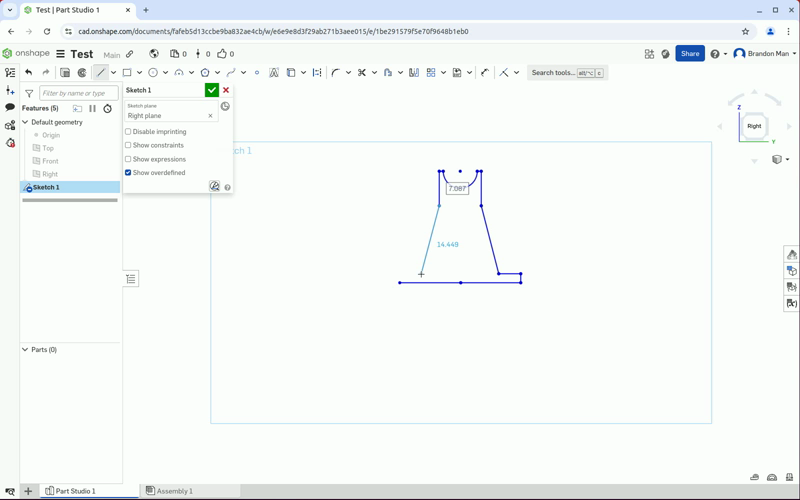
key_down(shift)
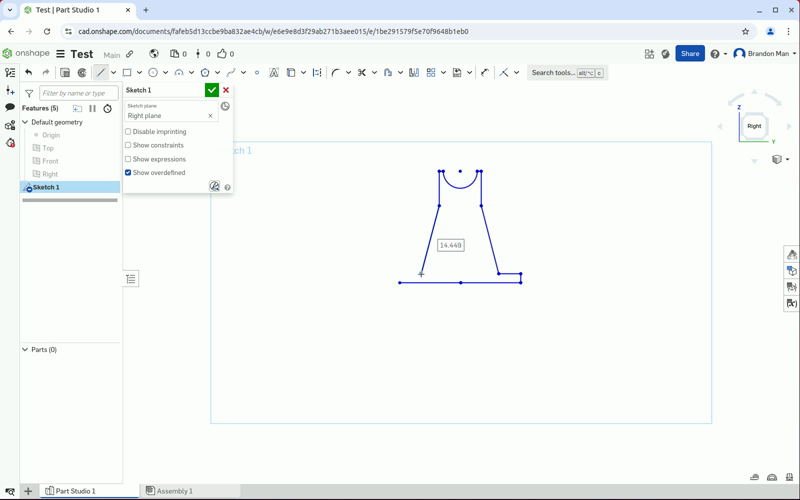
mouse_move(451, 273)
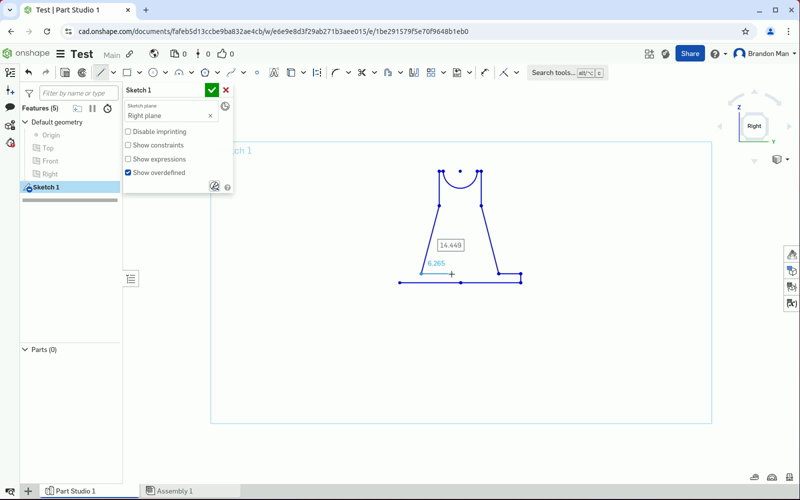
mouse_move(399, 273)
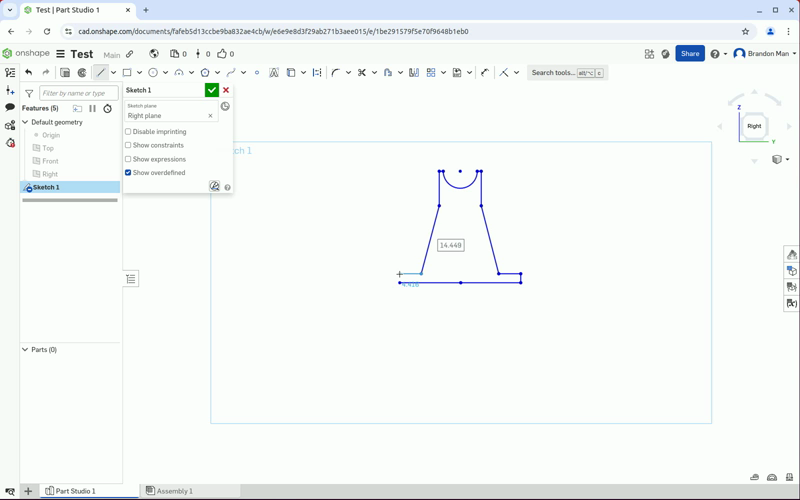
click(399, 273)
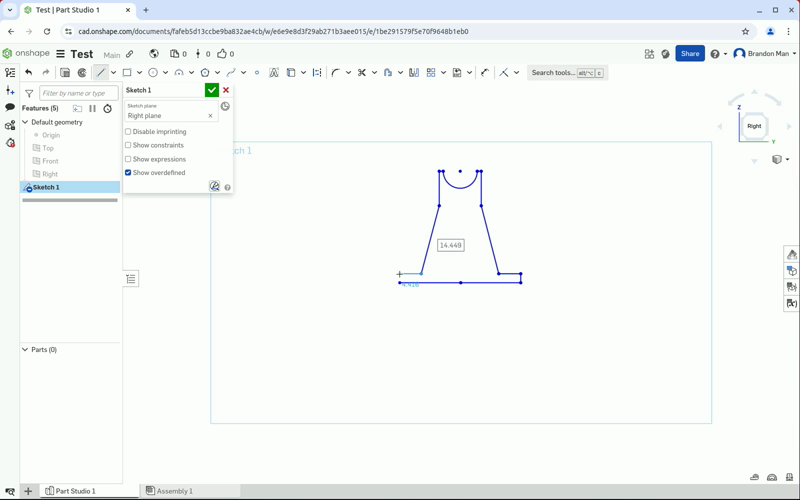
key_up(shift)
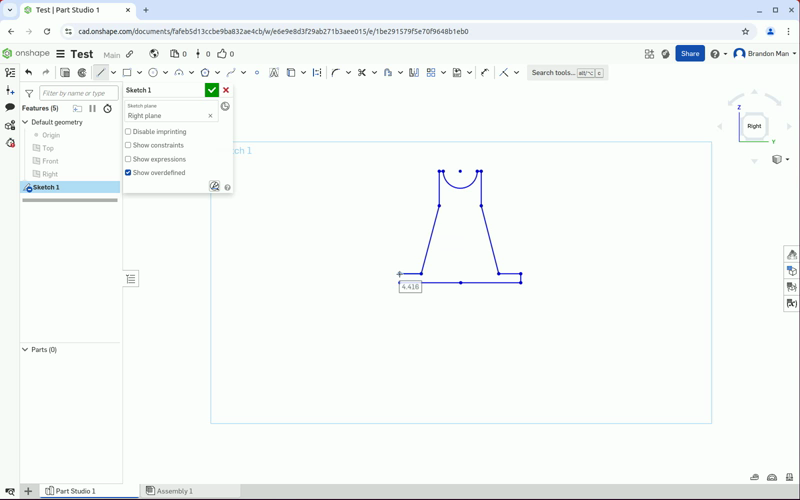
mouse_move(429, 273)
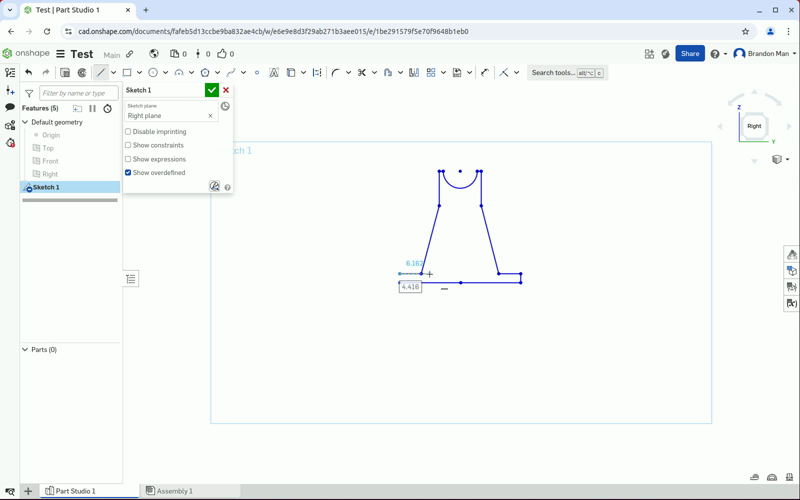
key_down(shift)
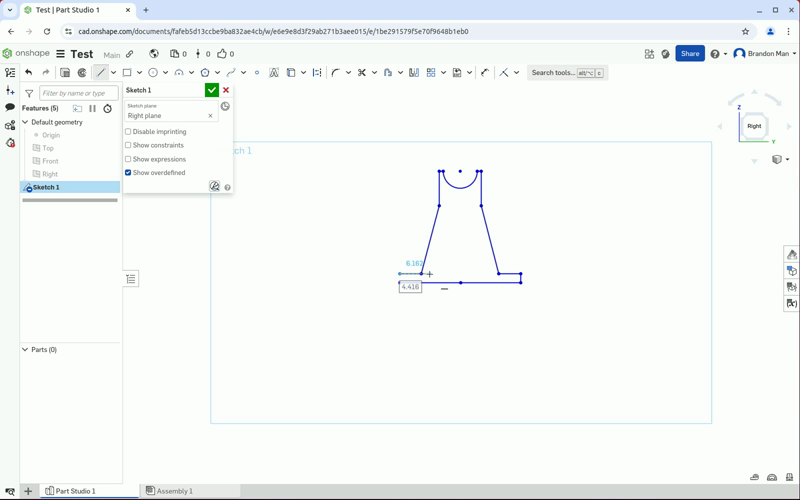
mouse_move(399, 282)
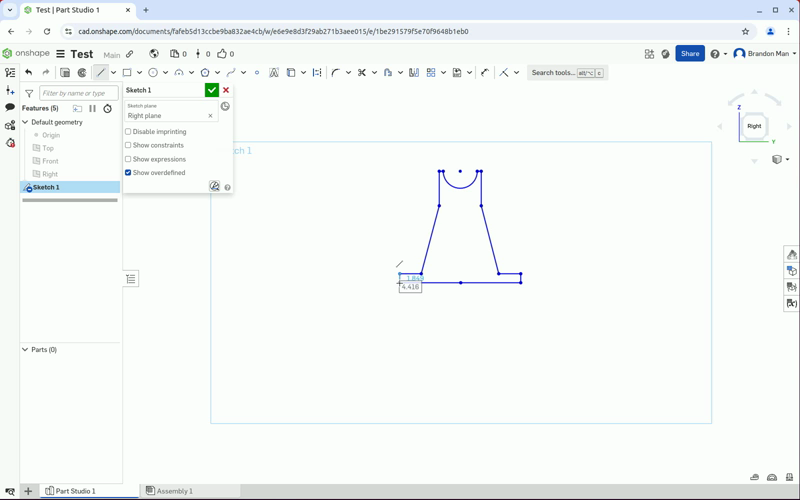
key_up(shift)
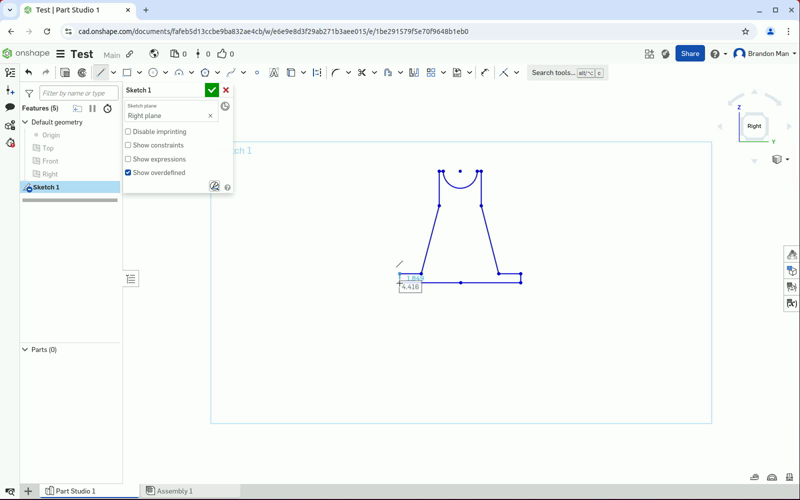
click(399, 282)
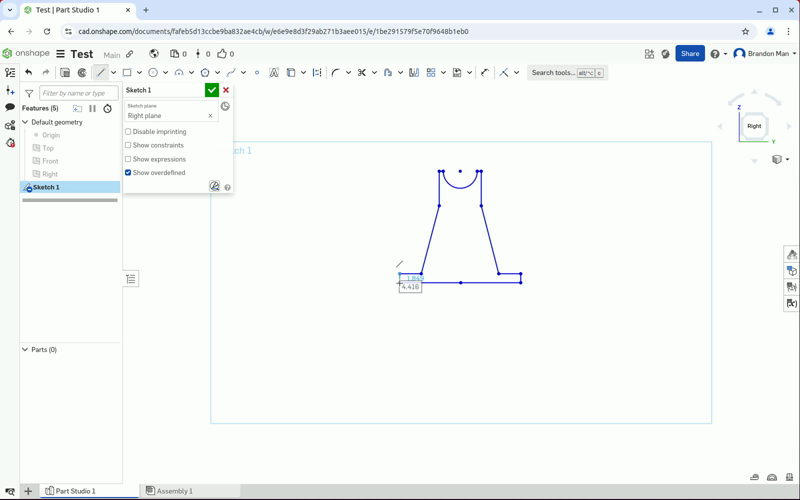
key(esc)
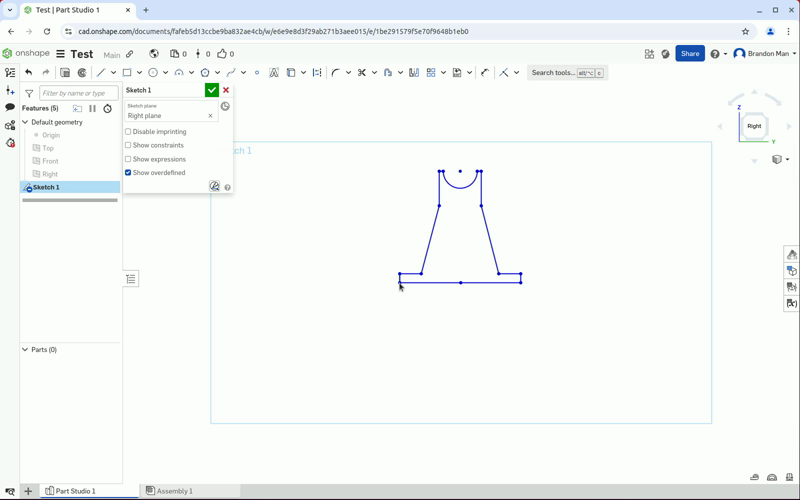
mouse_move(441, 218)
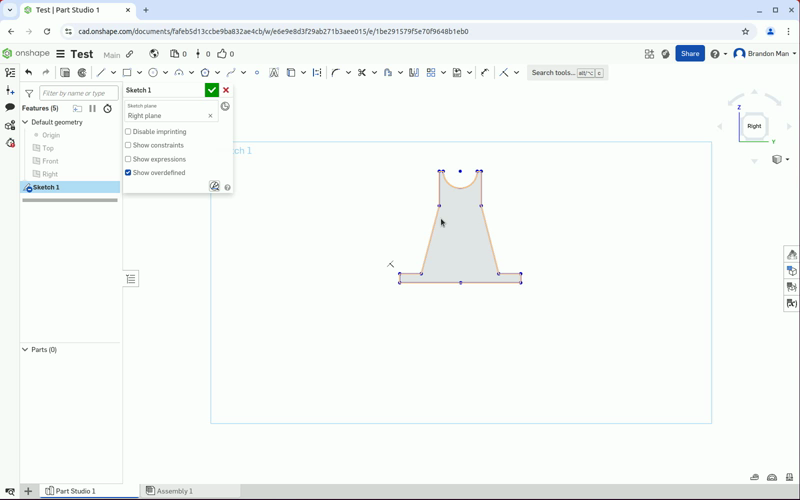
scroll(6)
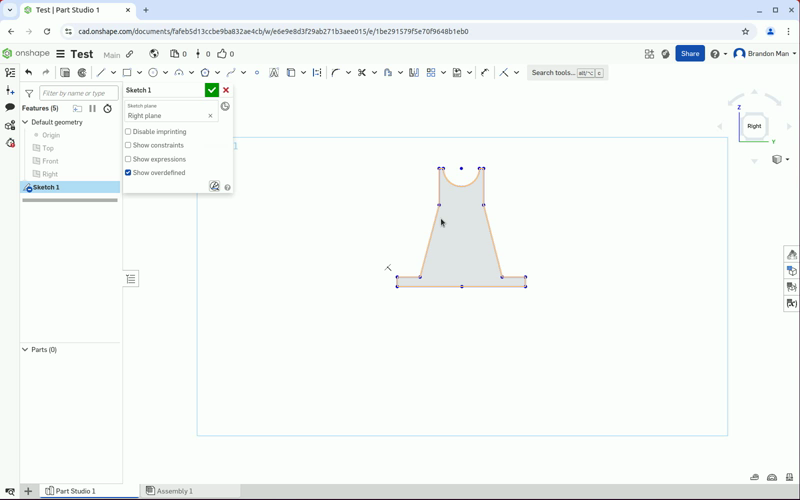
scroll(6)
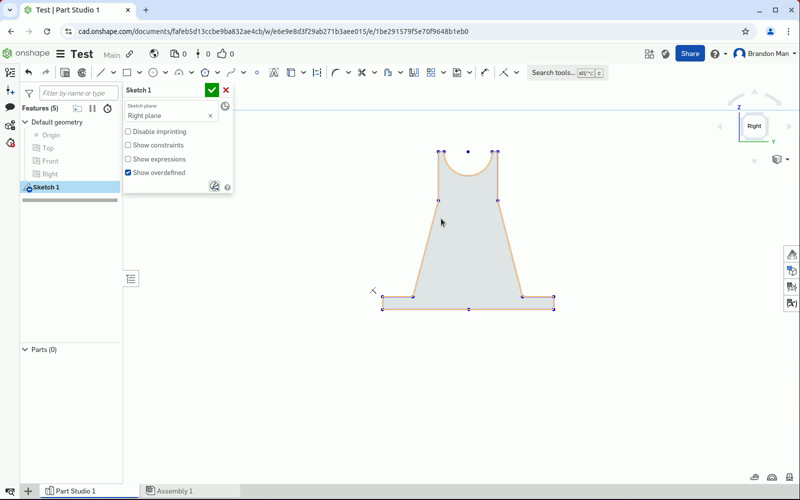
scroll(6)
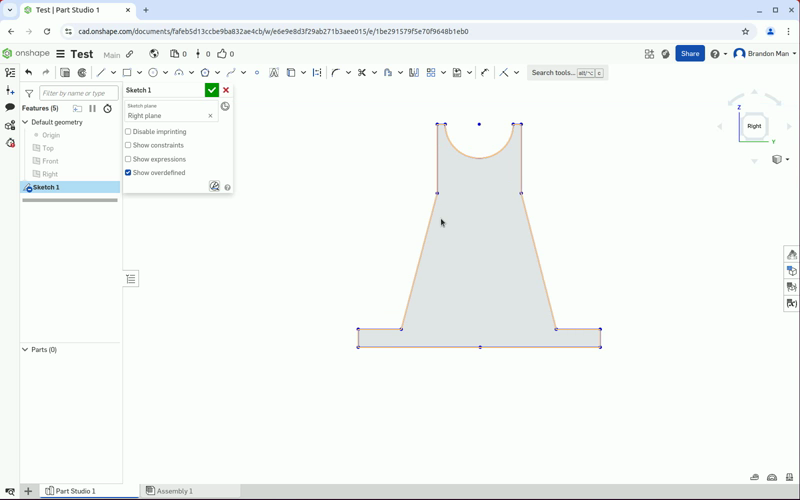
scroll(6)
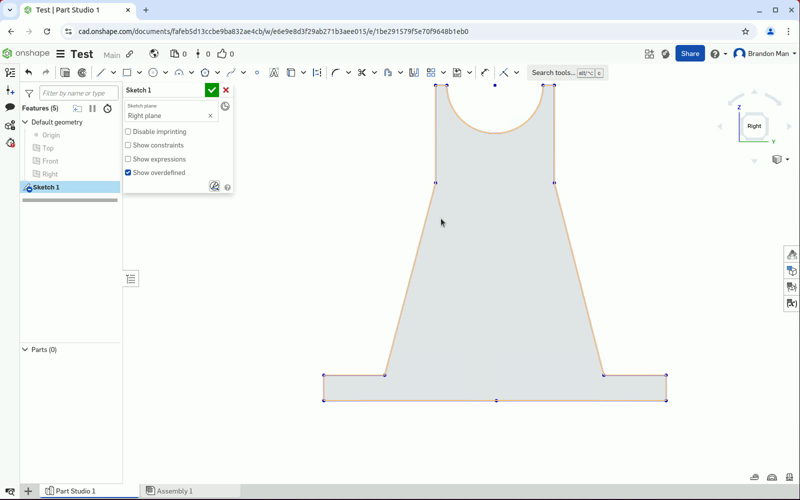
scroll(6)
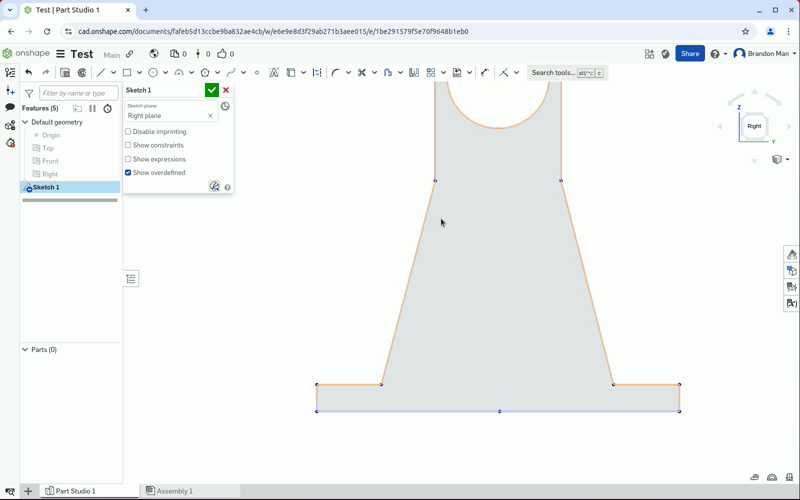
scroll(6)
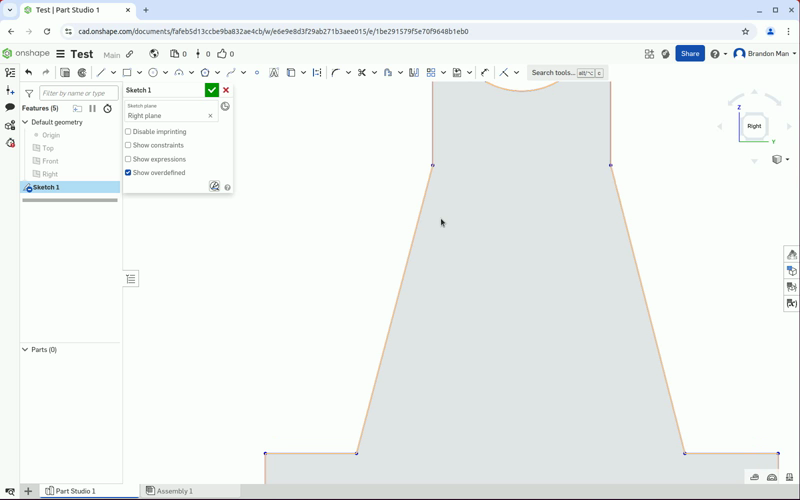
scroll(6)
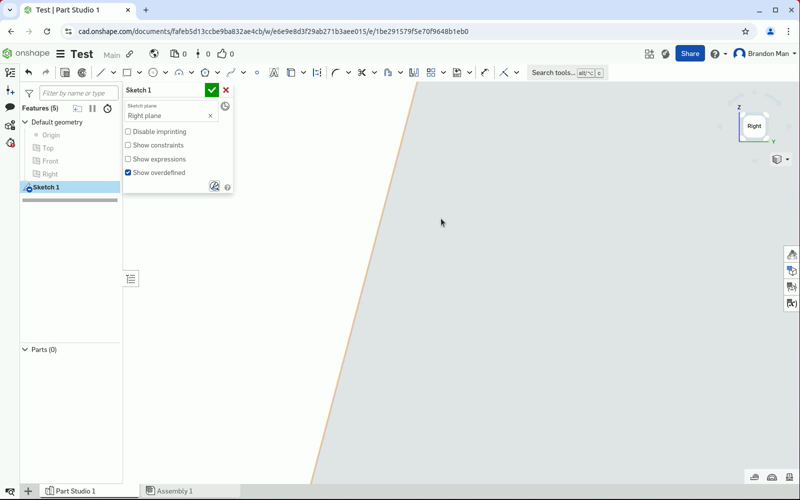
click(441, 218)
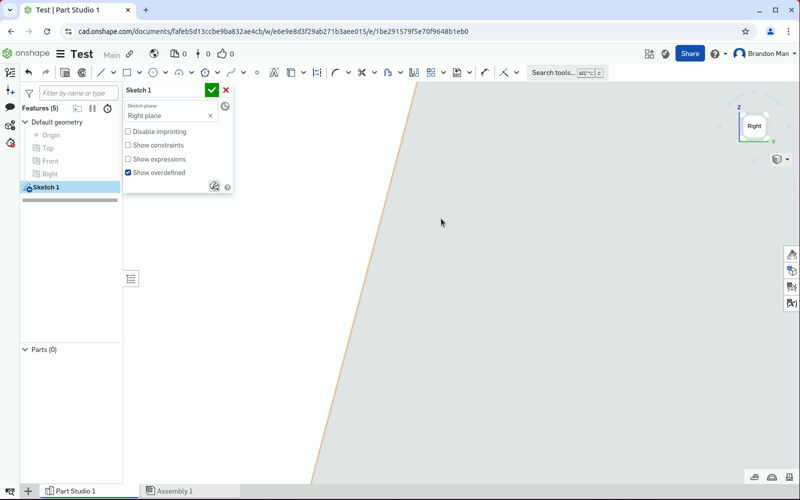
scroll(-6)
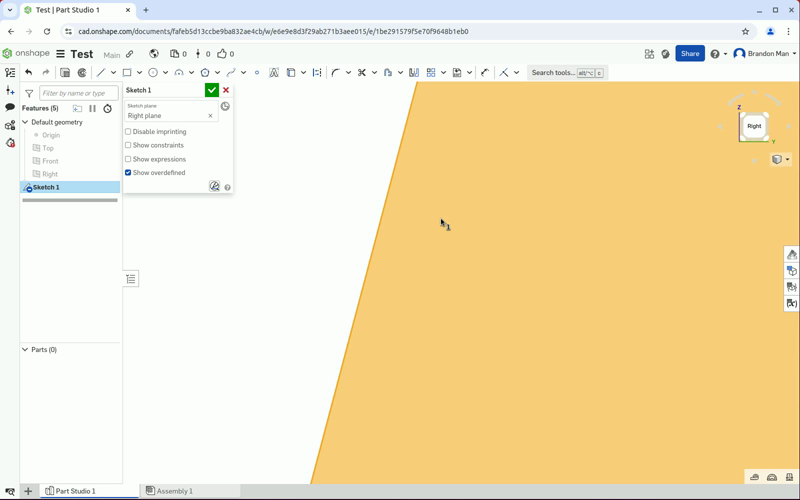
scroll(-6)
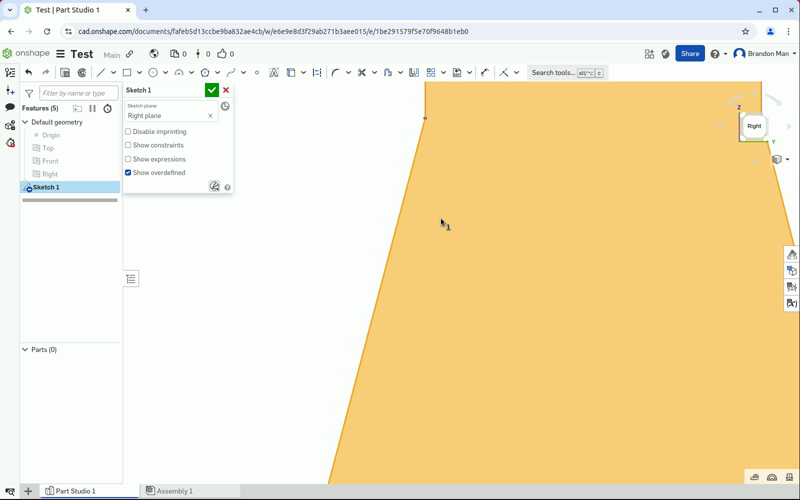
scroll(-6)
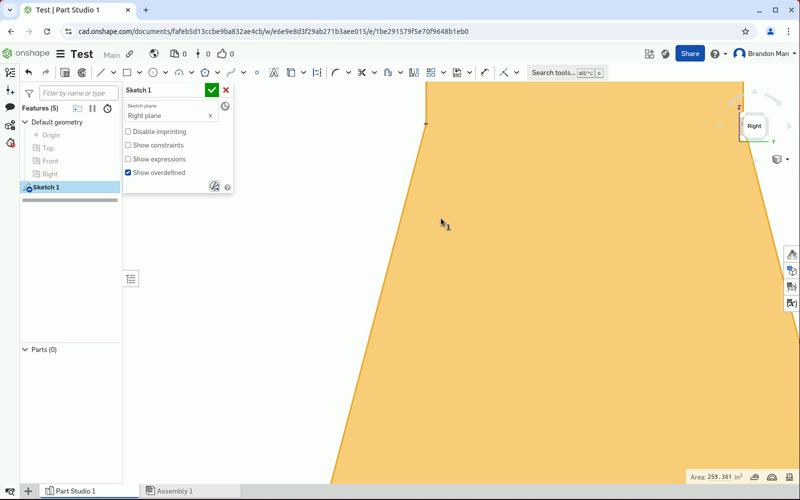
scroll(-6)
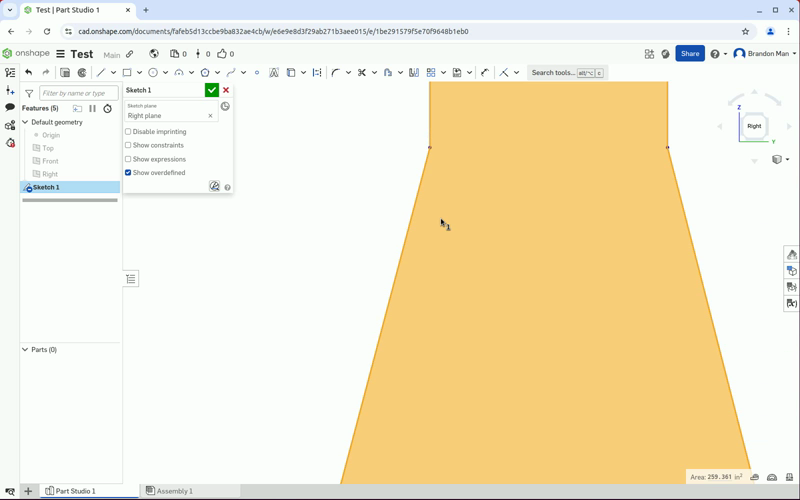
scroll(-6)
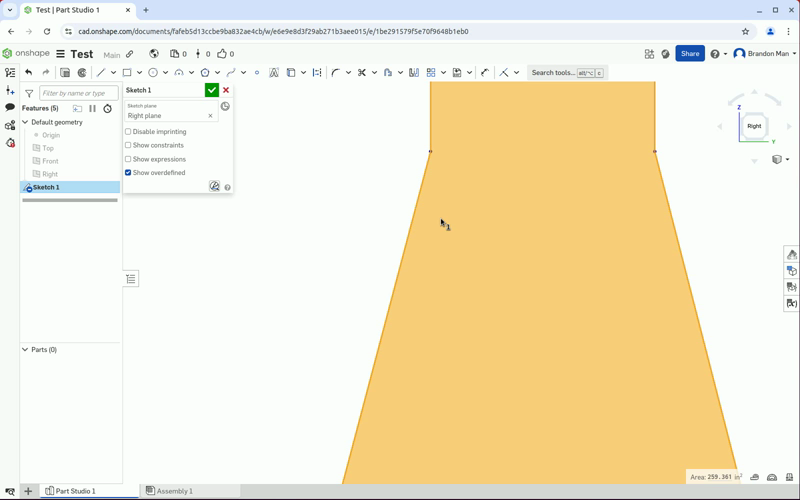
scroll(-6)
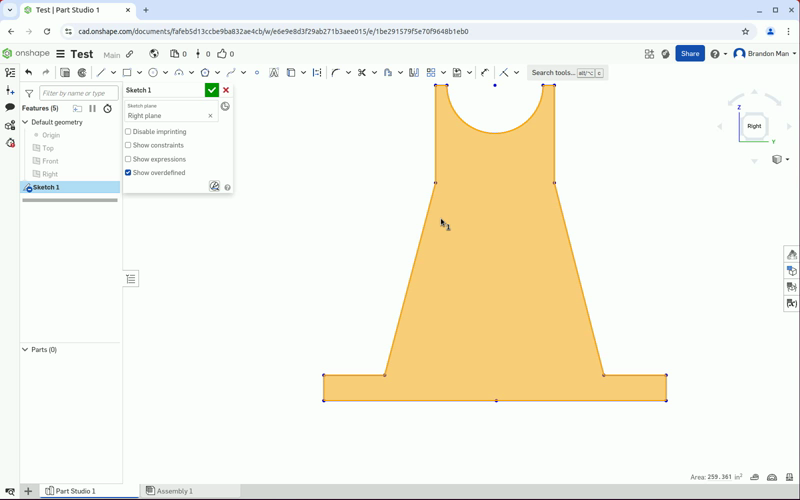
scroll(-6)
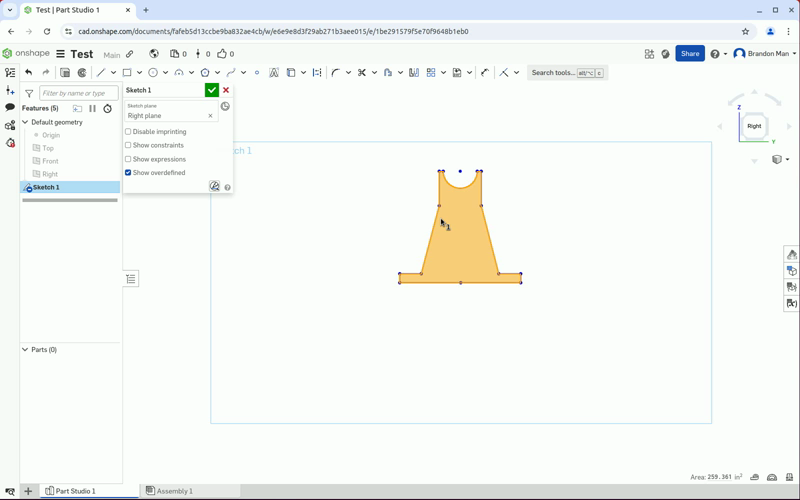
mouse_move(73, 352)
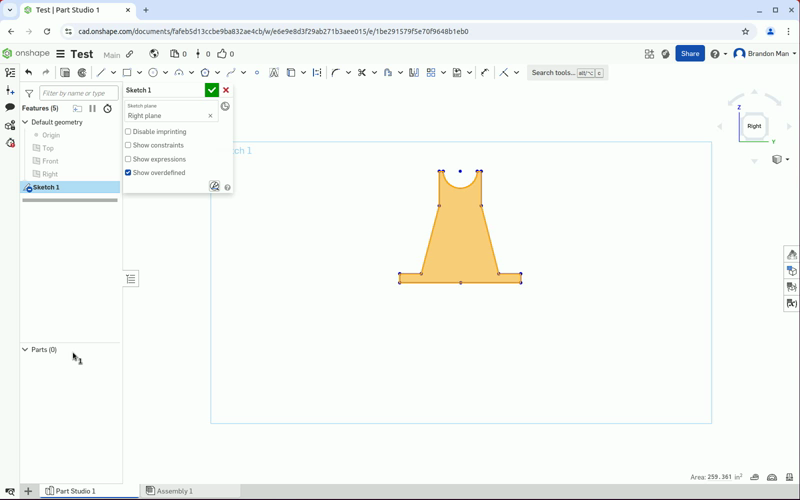
key(shift+y)
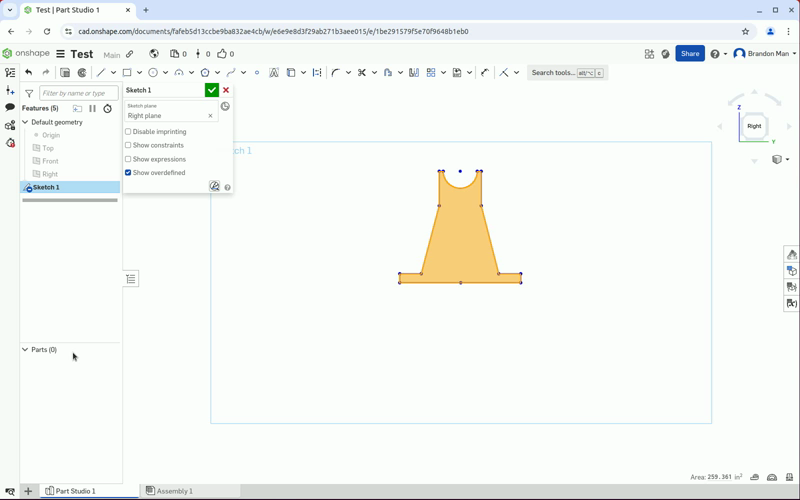
key(shift+e)
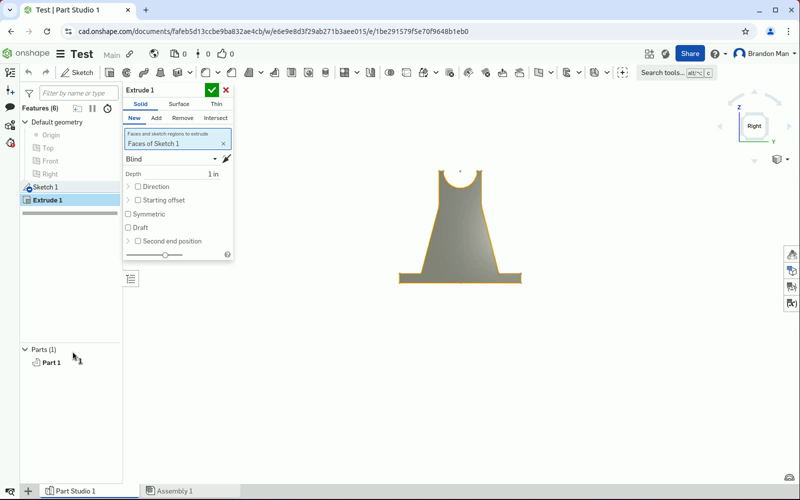
mouse_move(143, 106)
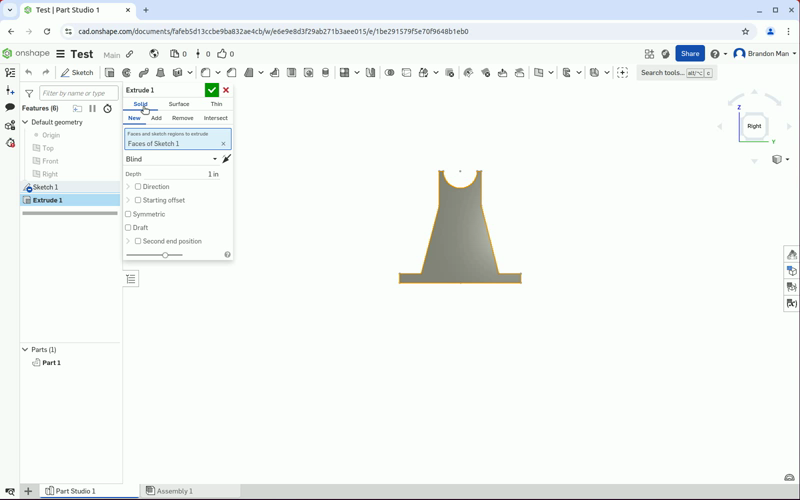
click(143, 106)
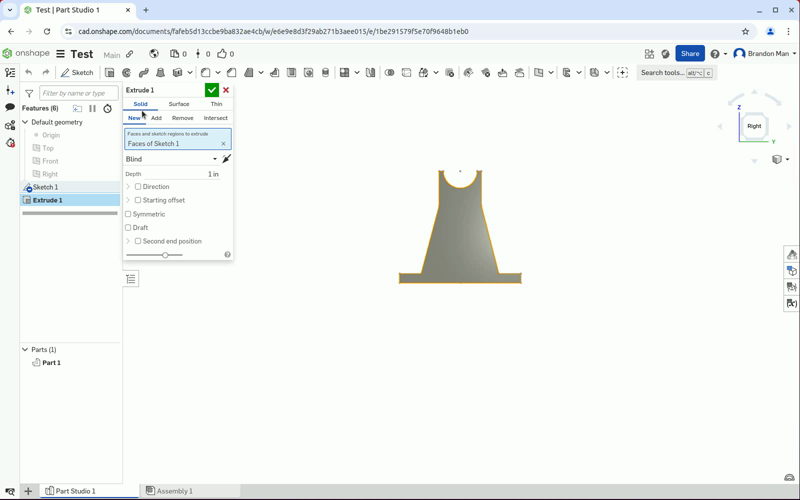
mouse_move(137, 120)
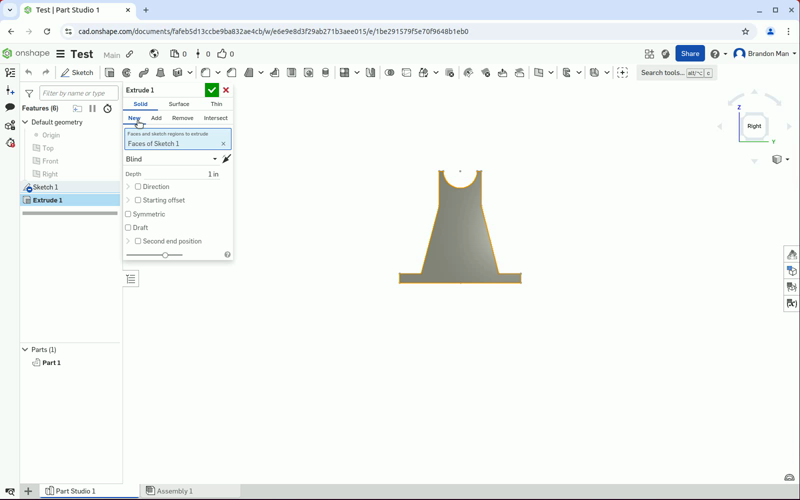
click(137, 120)
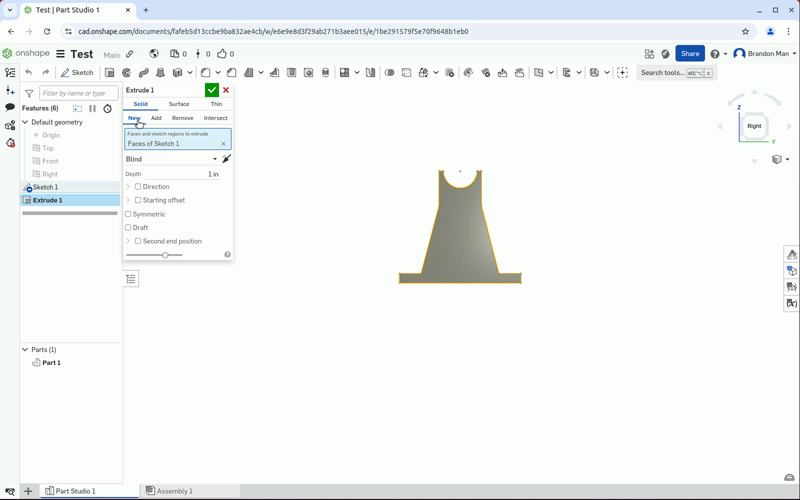
key(tab, 4)
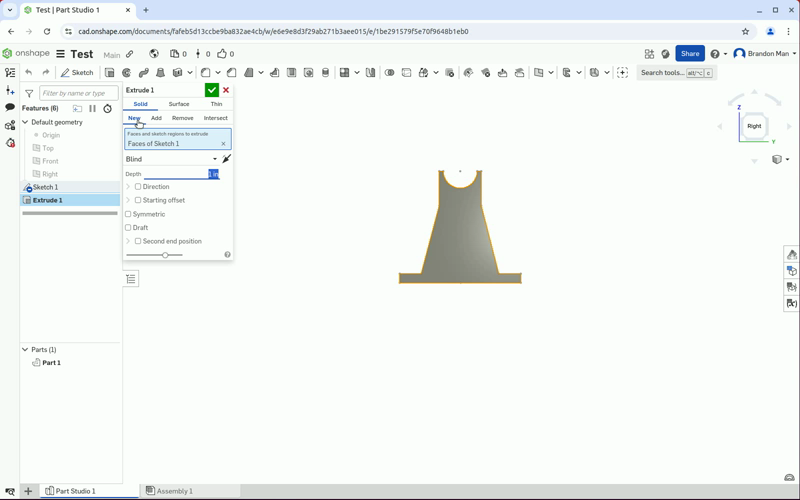
text(5.296)
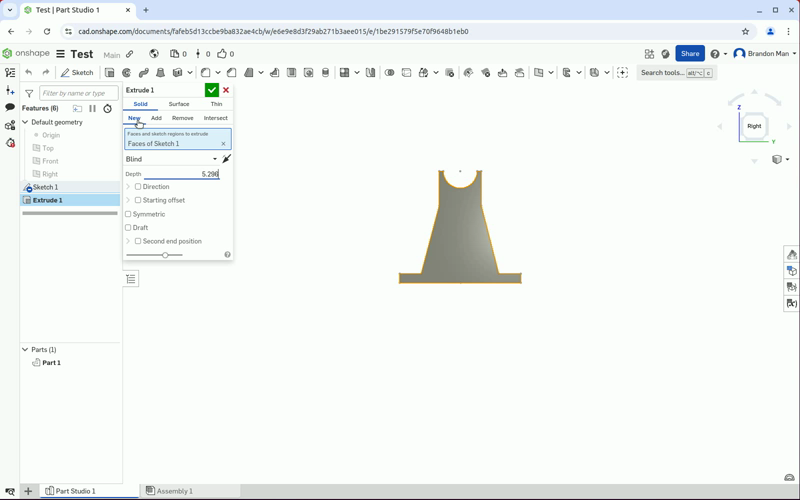
key(enter)
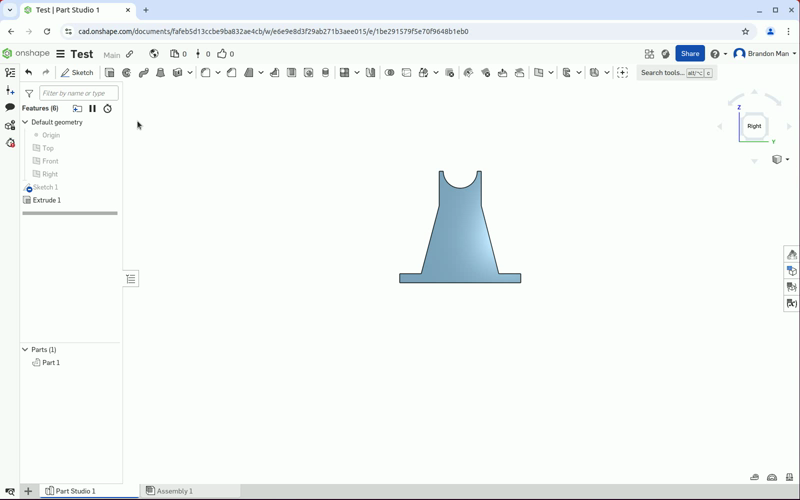
key(shift+h)
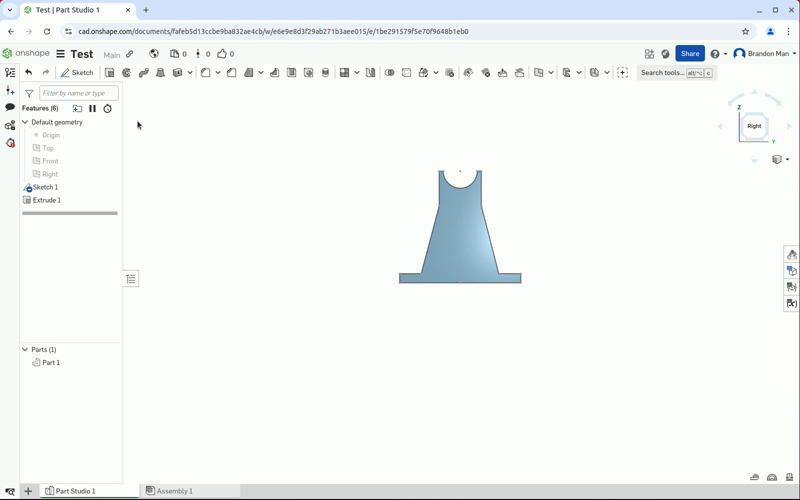
key(shift+h)
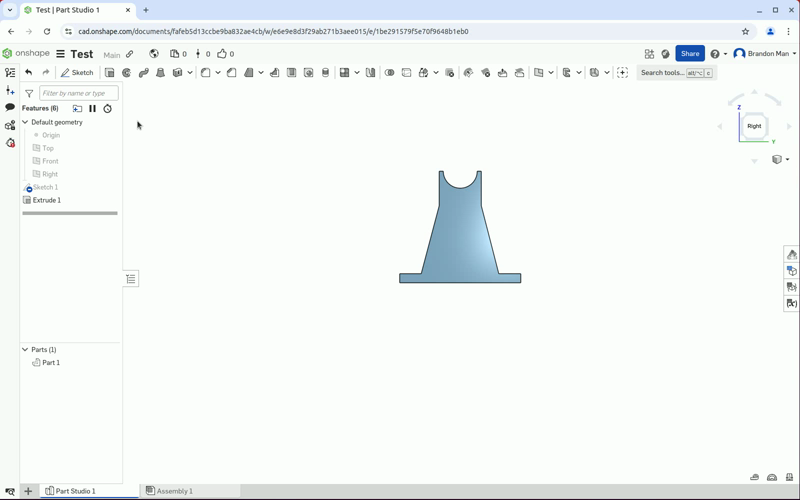
mouse_move(73, 189)
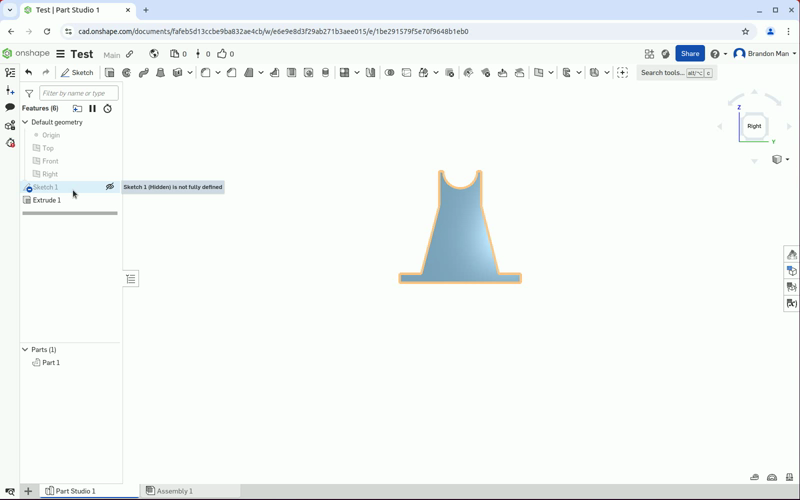
click(73, 189)
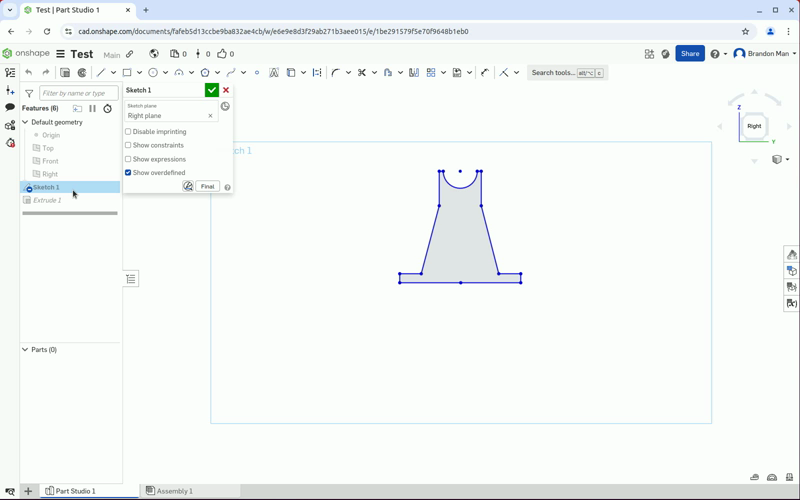
mouse_move(229, 92)
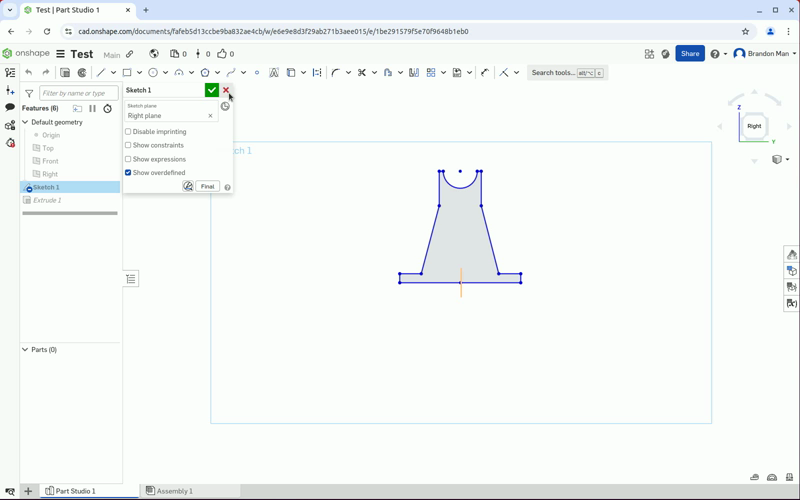
click(229, 92)
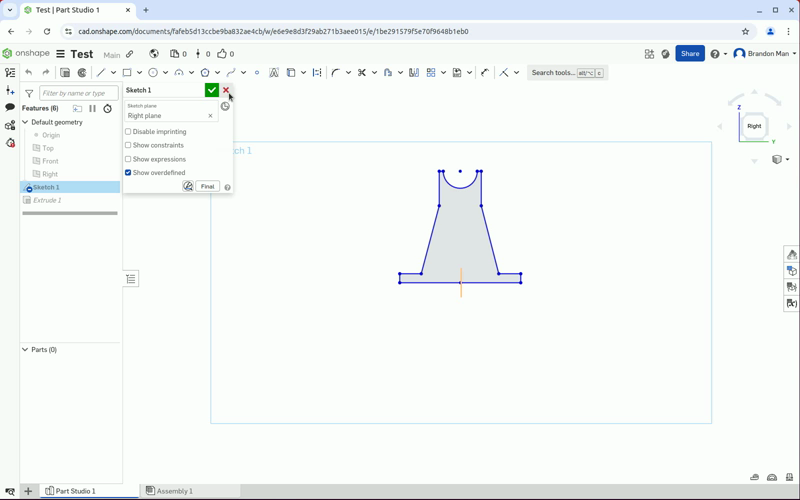
key(shift+s)
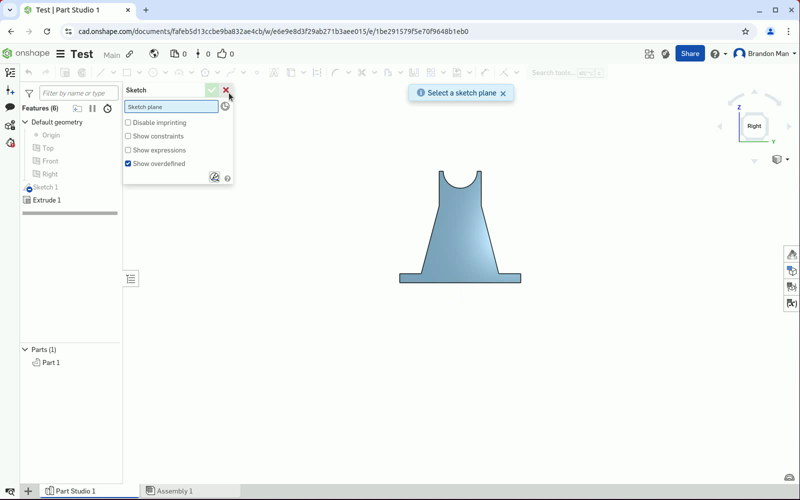
mouse_move(73, 176)
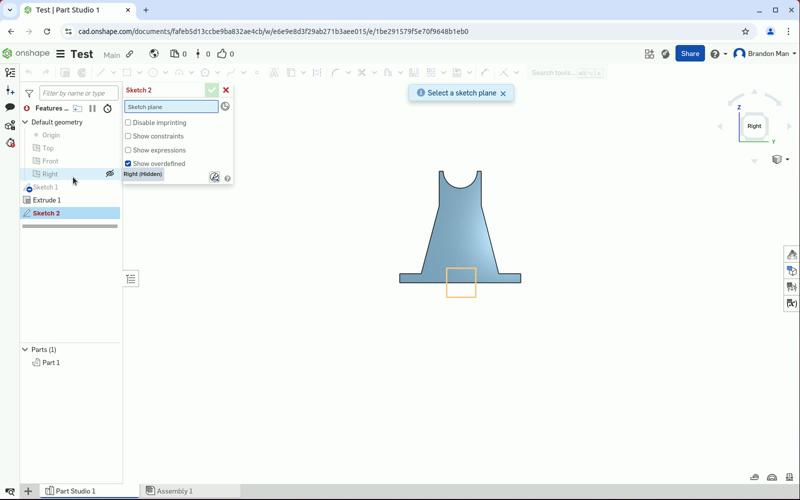
click(73, 176)
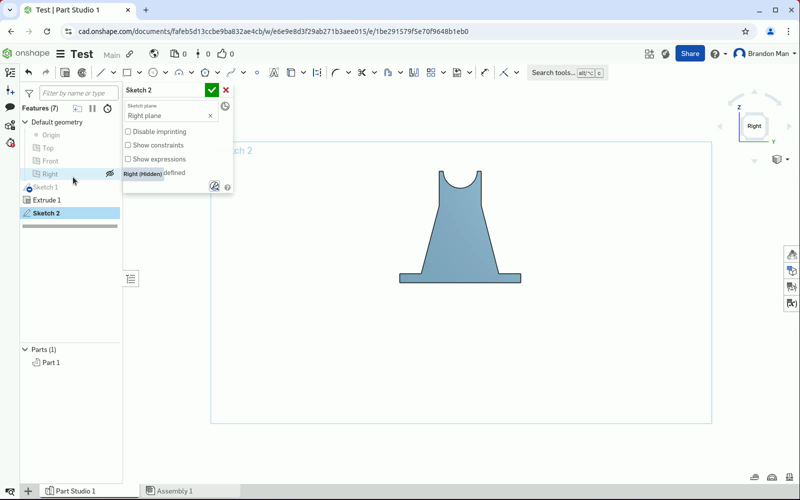
mouse_move(73, 352)
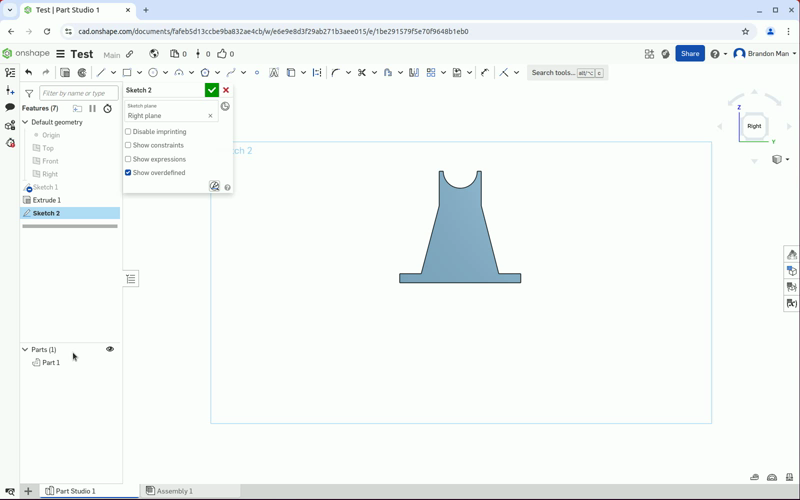
key(y)
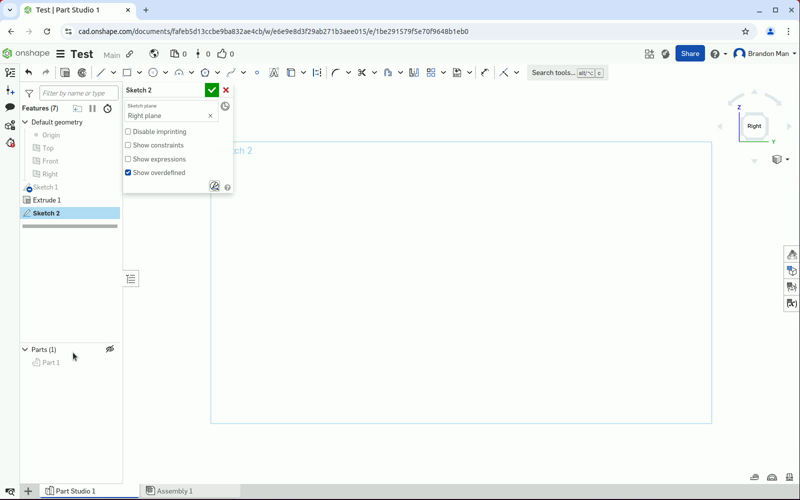
key(a)
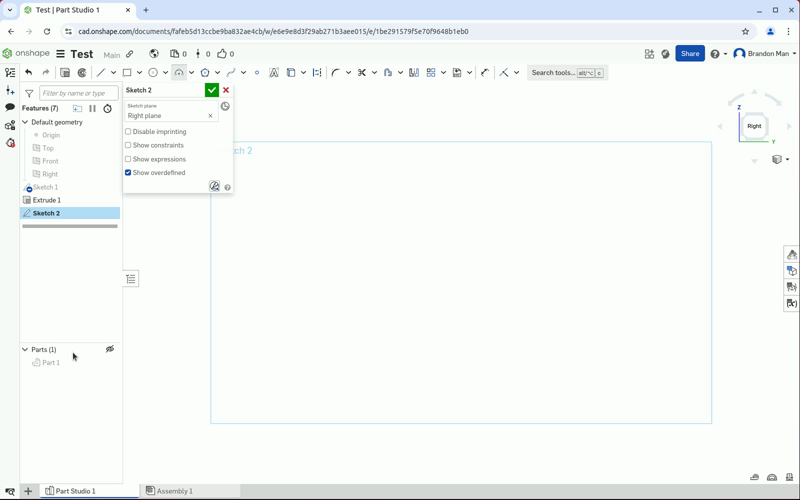
key_down(shift)
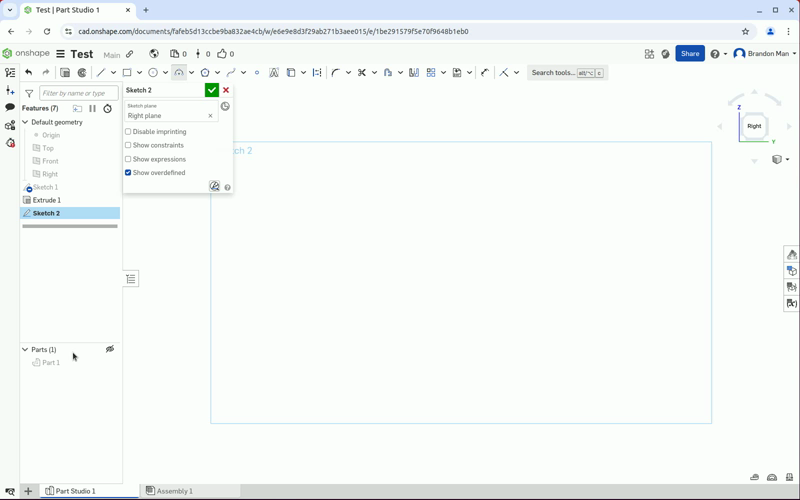
mouse_move(443, 170)
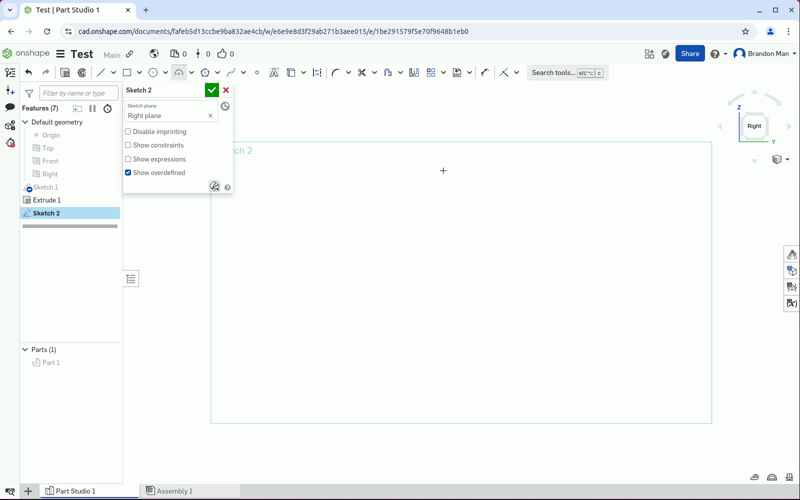
click(443, 170)
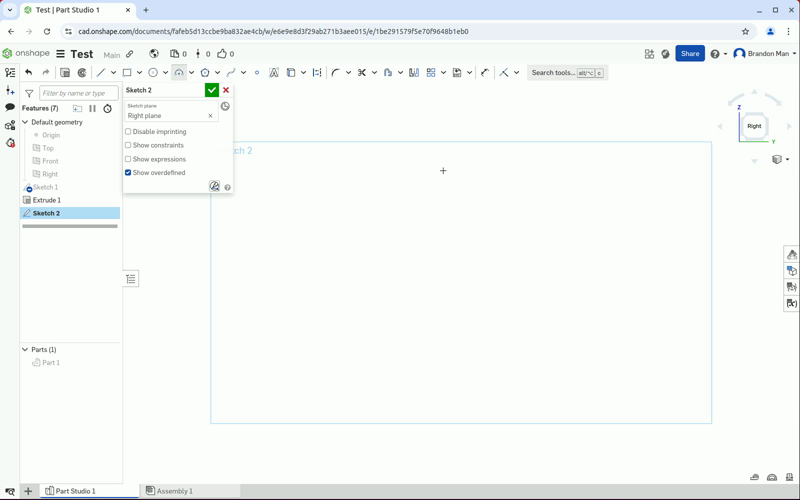
key_up(shift)
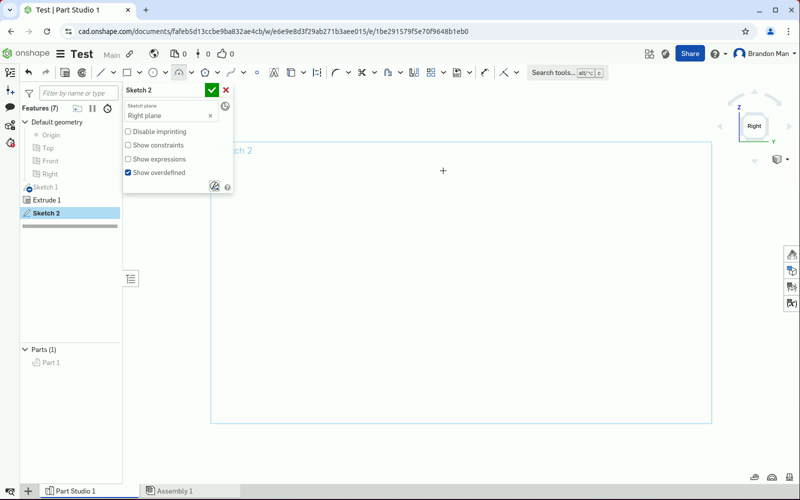
key_down(shift)
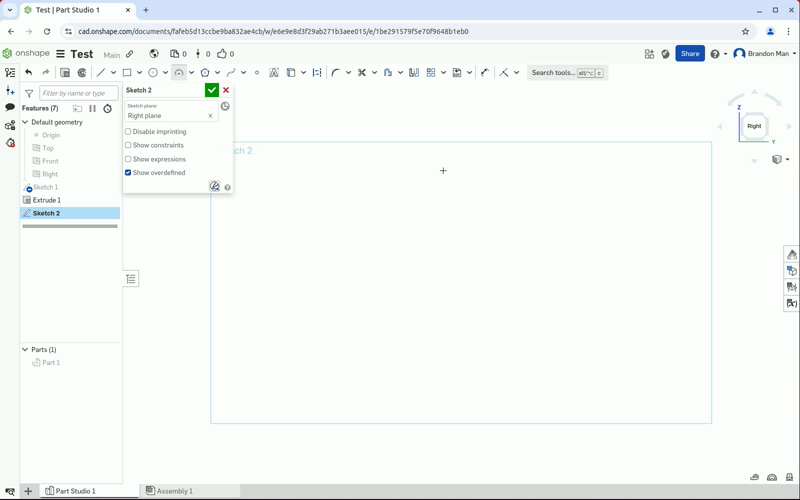
mouse_move(479, 170)
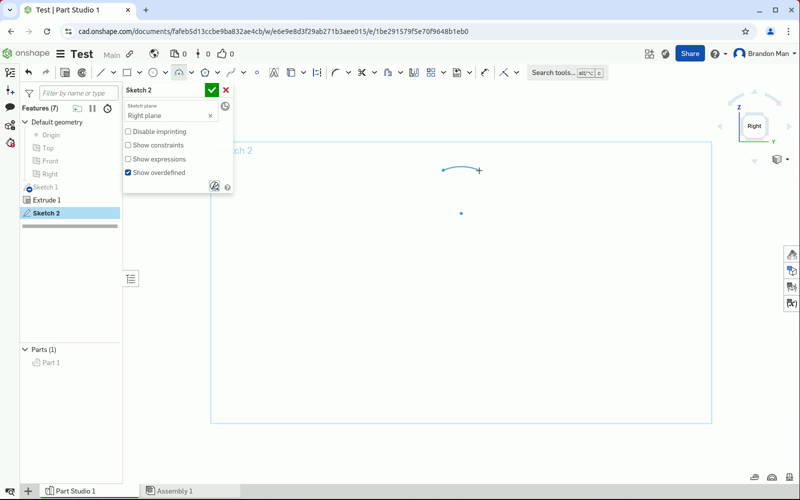
click(479, 170)
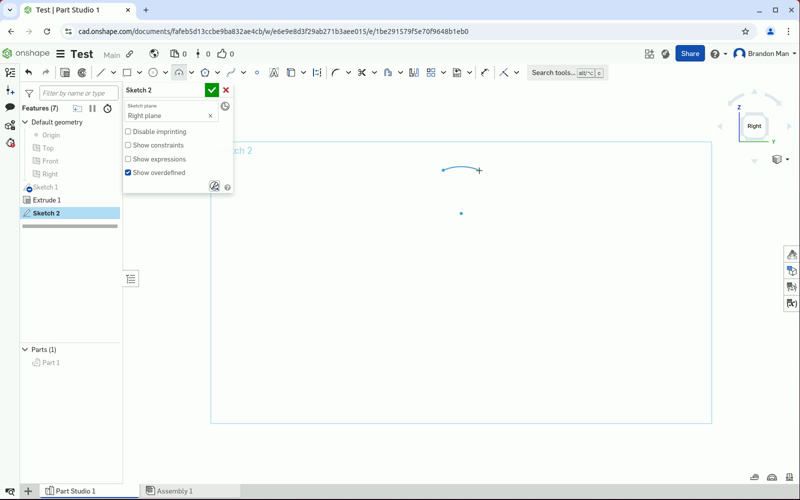
mouse_move(461, 188)
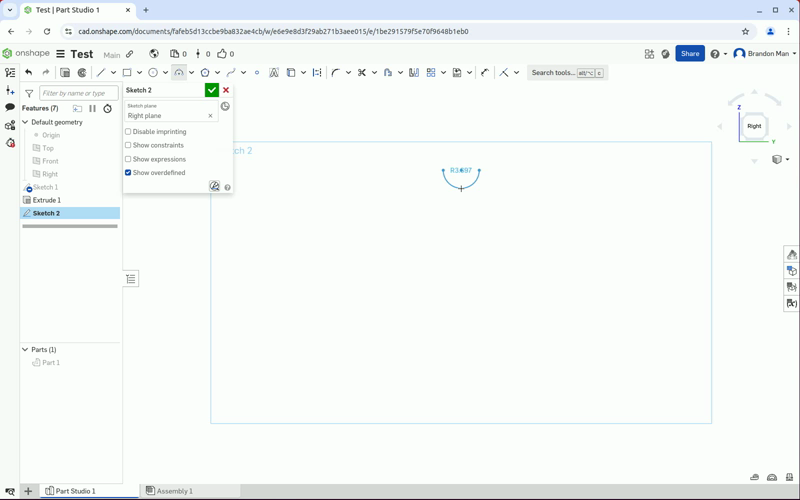
click(461, 188)
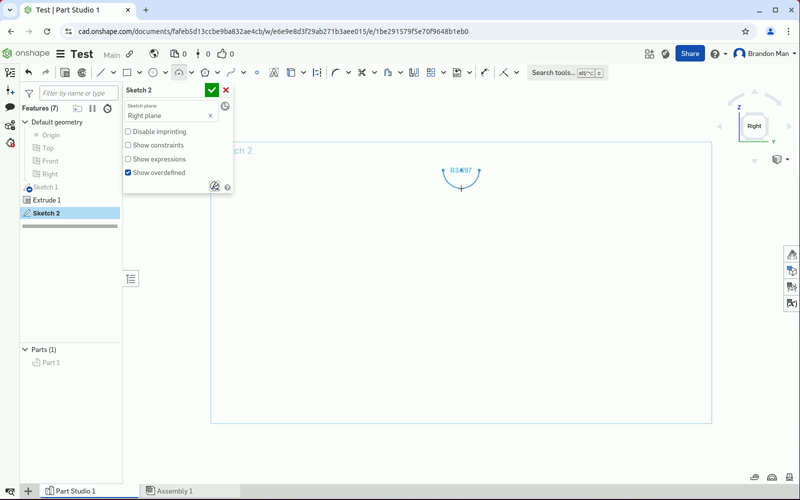
key_up(shift)
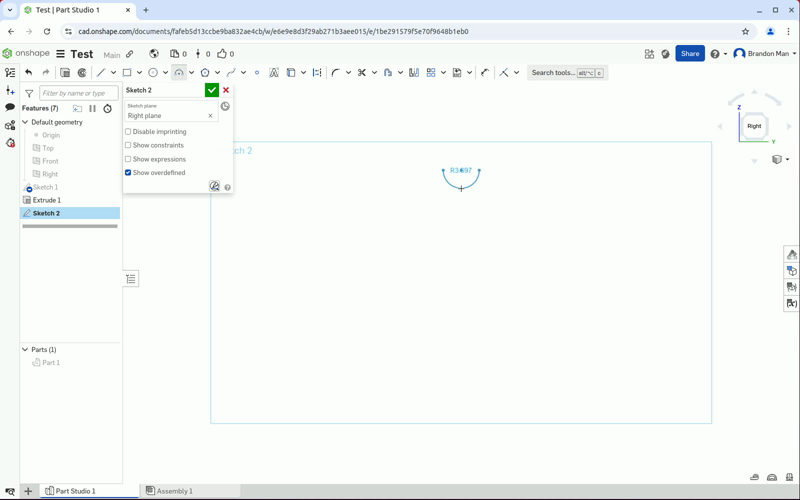
key(esc)
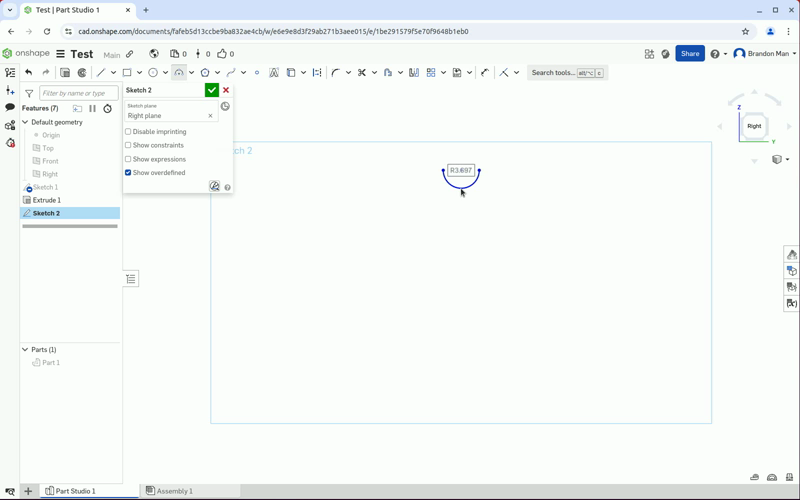
key(l)
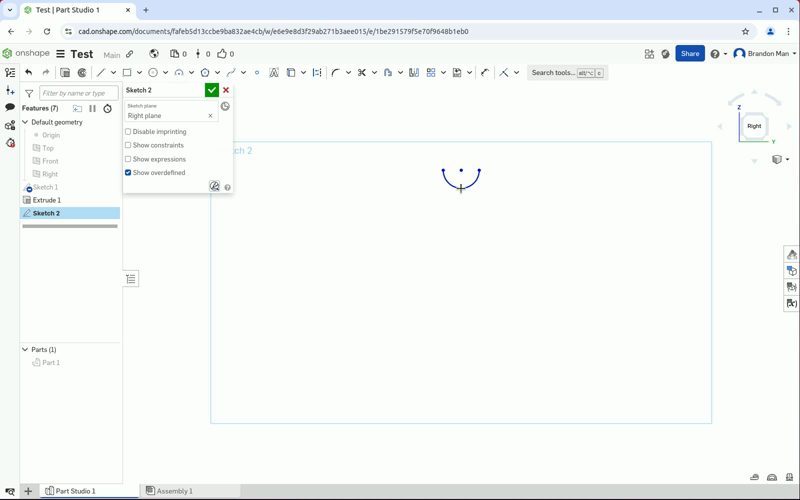
mouse_move(479, 170)
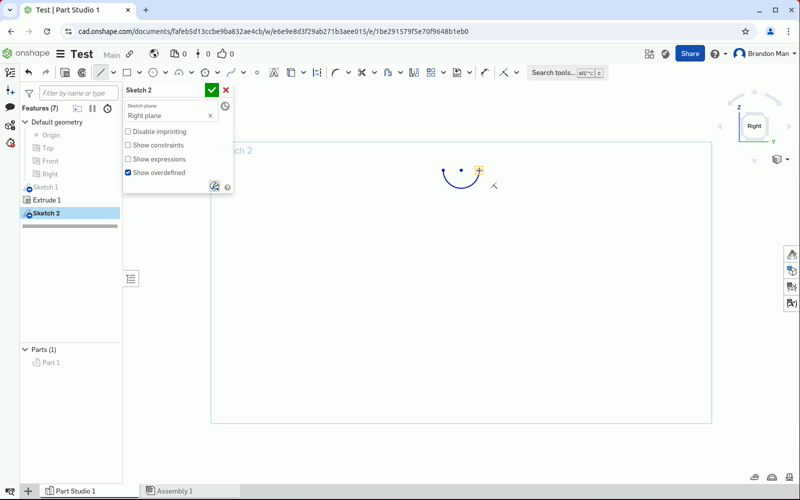
click(479, 170)
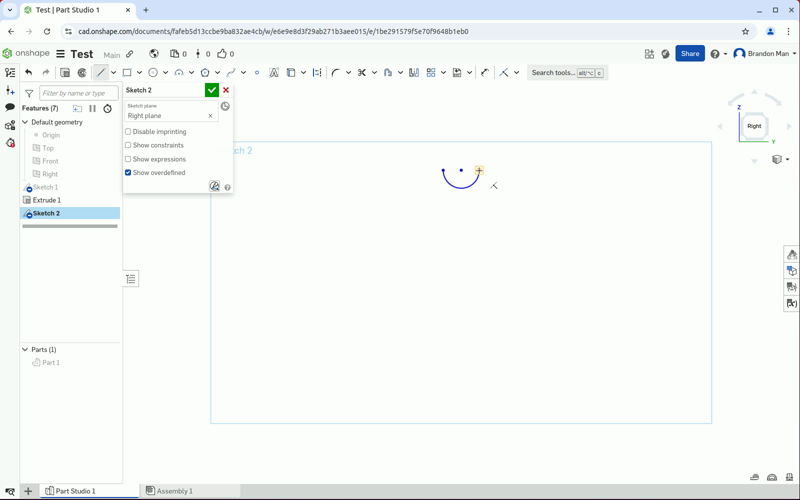
key_down(shift)
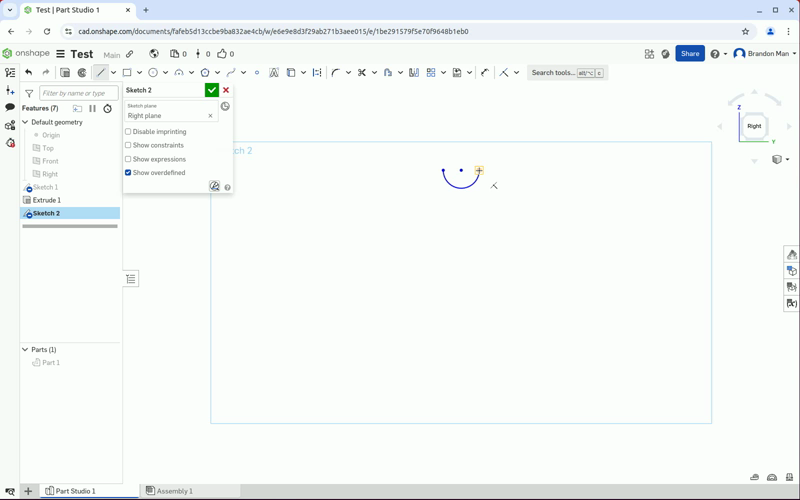
mouse_move(509, 170)
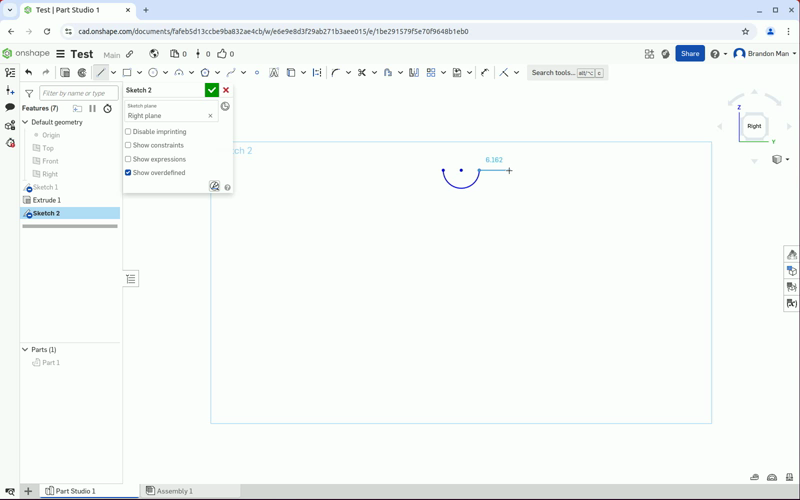
mouse_move(474, 170)
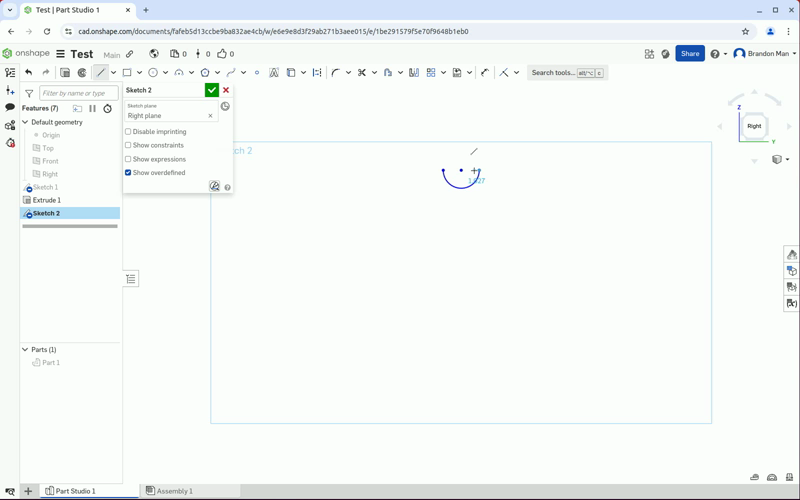
scroll(6)
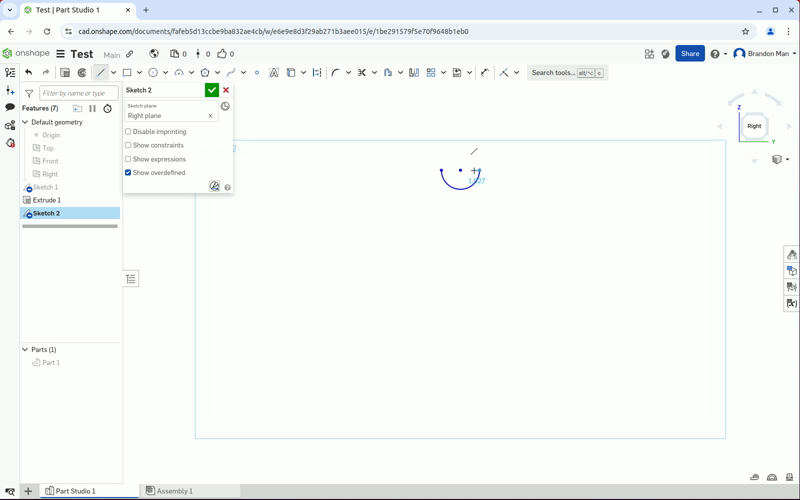
scroll(6)
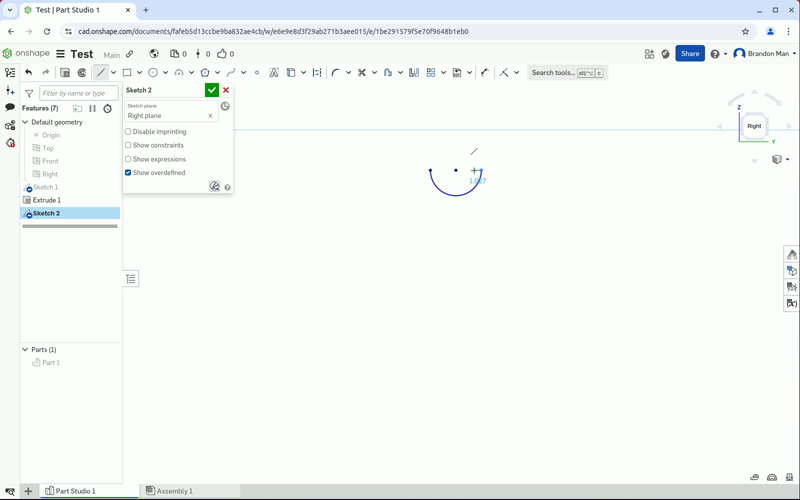
scroll(6)
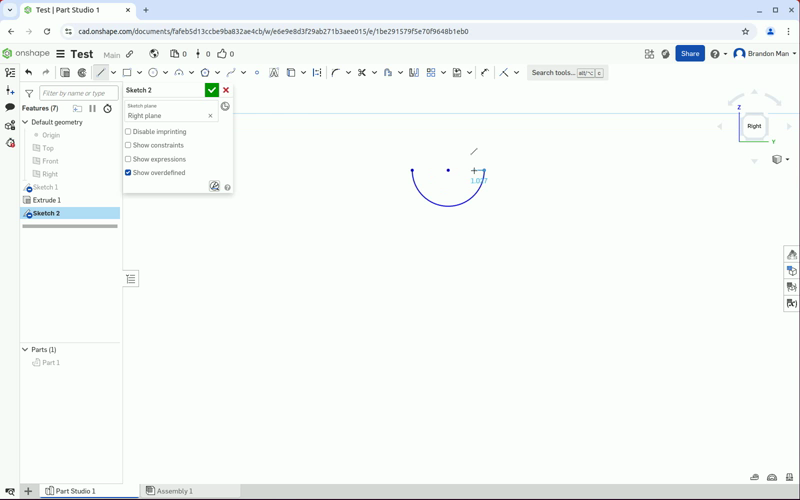
scroll(6)
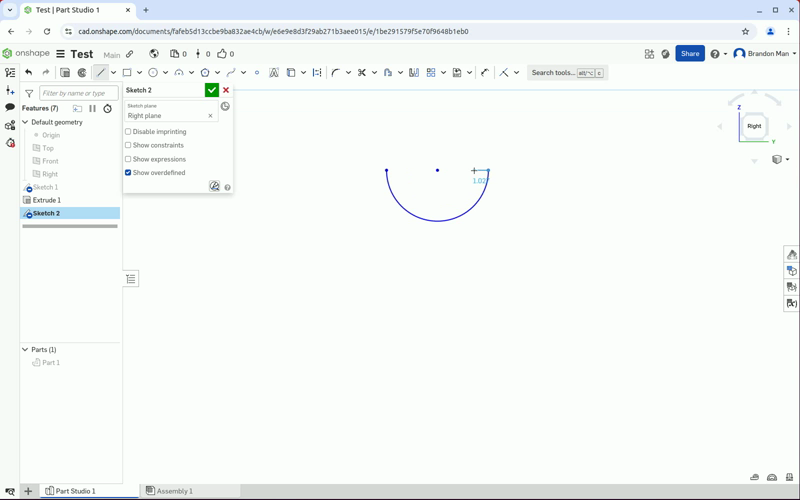
scroll(6)
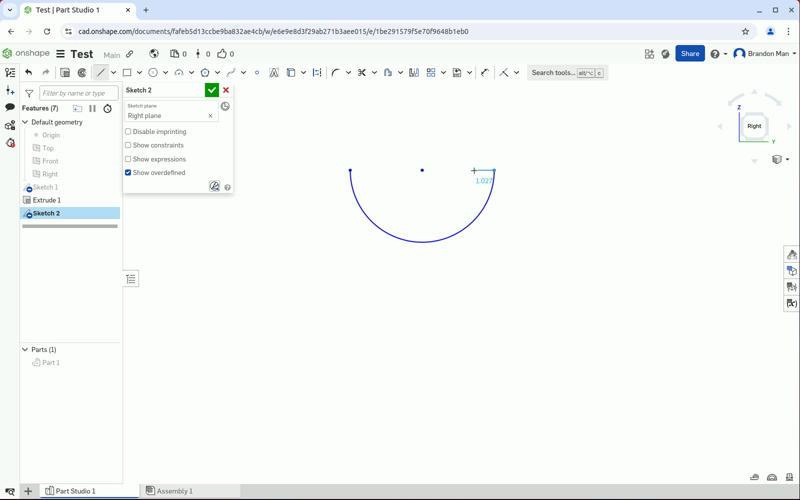
scroll(6)
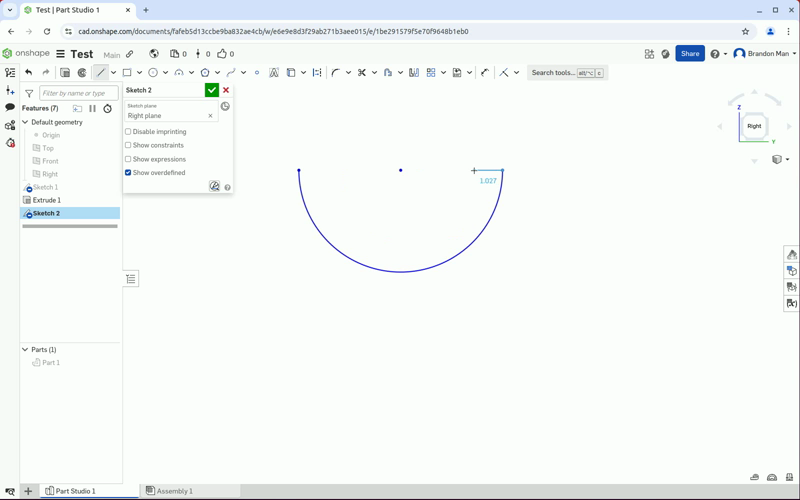
scroll(6)
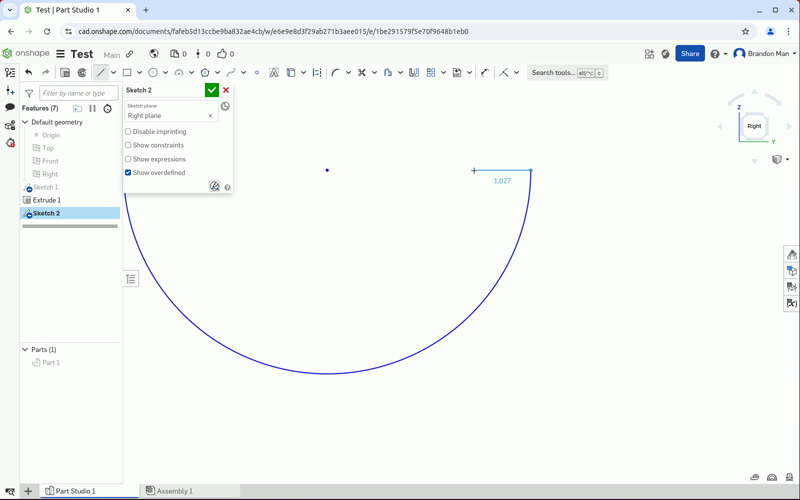
click(474, 170)
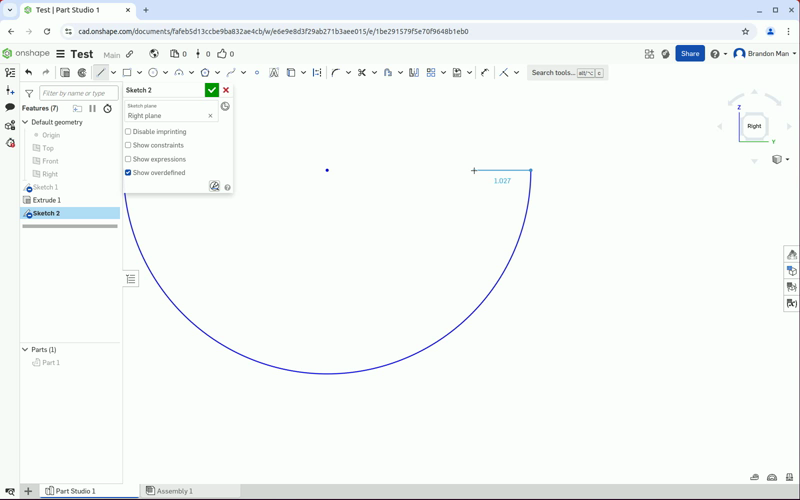
scroll(-6)
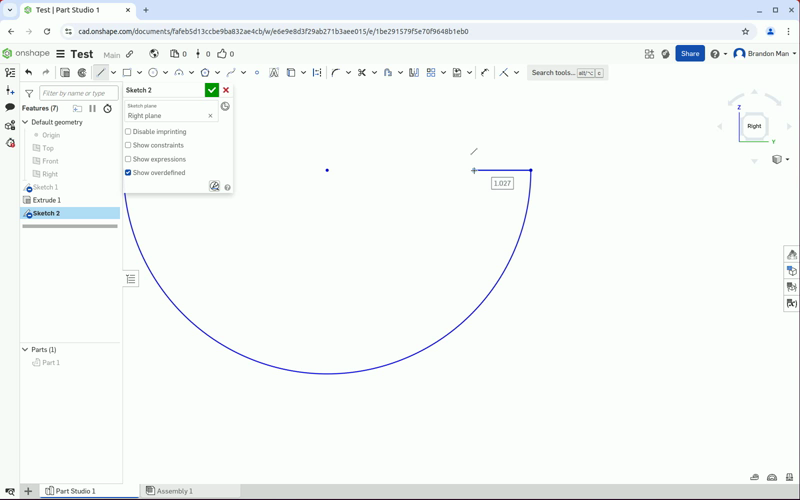
scroll(-6)
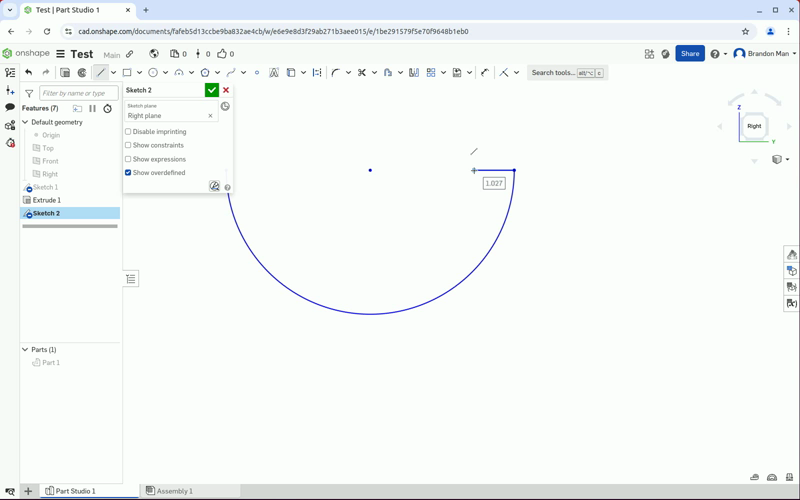
scroll(-6)
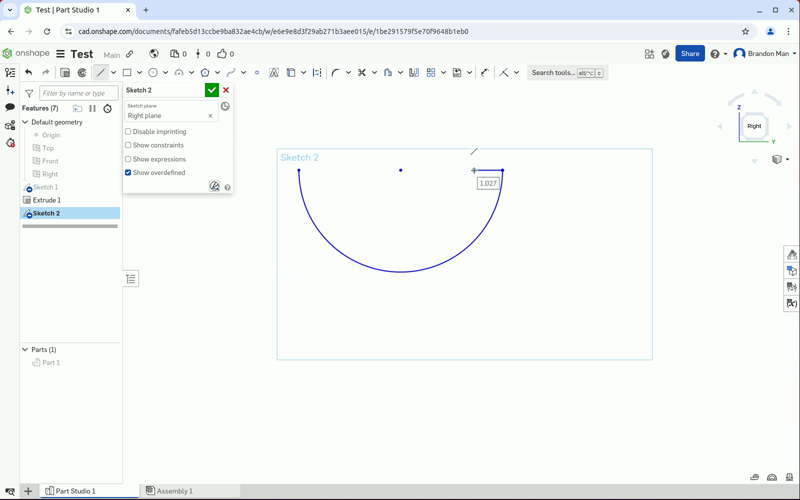
scroll(-6)
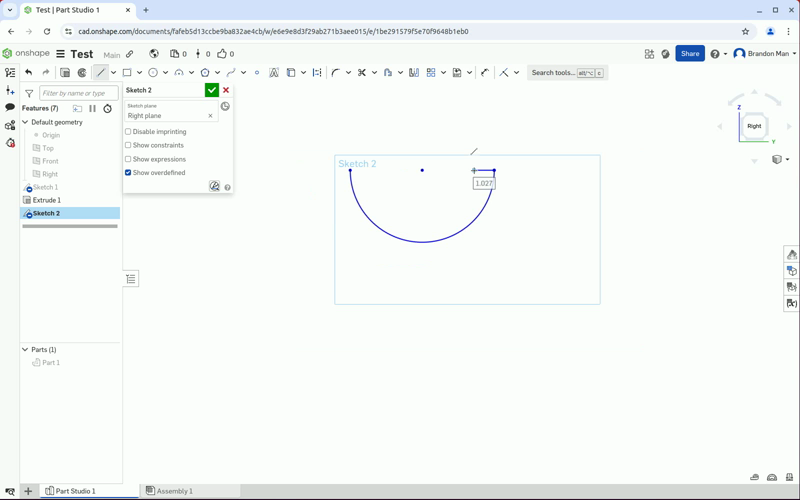
scroll(-6)
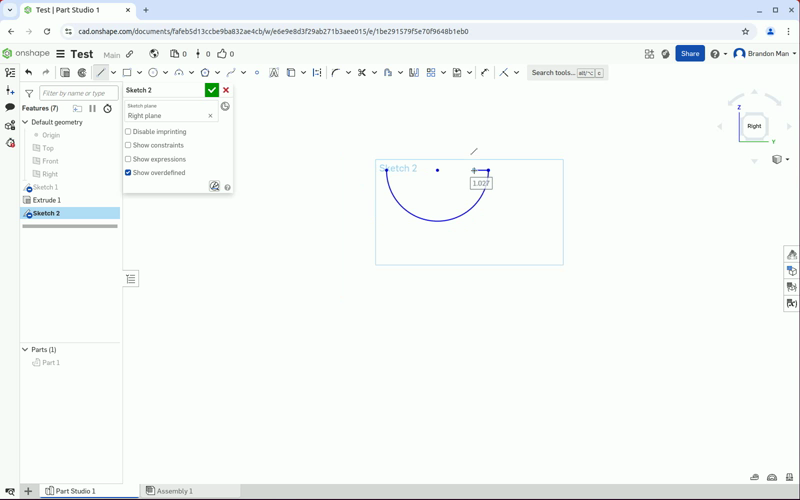
scroll(-6)
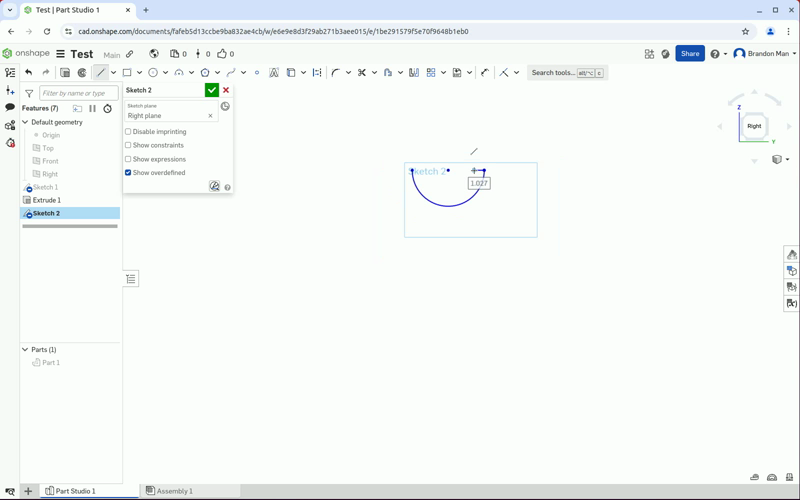
scroll(-6)
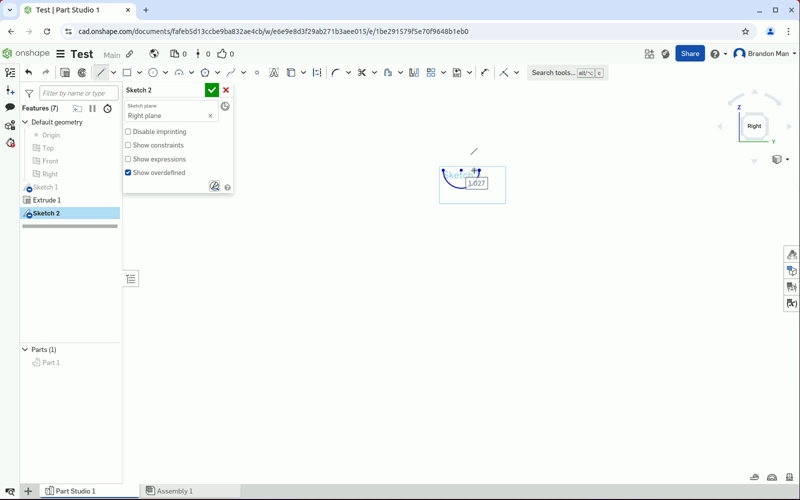
key_up(shift)
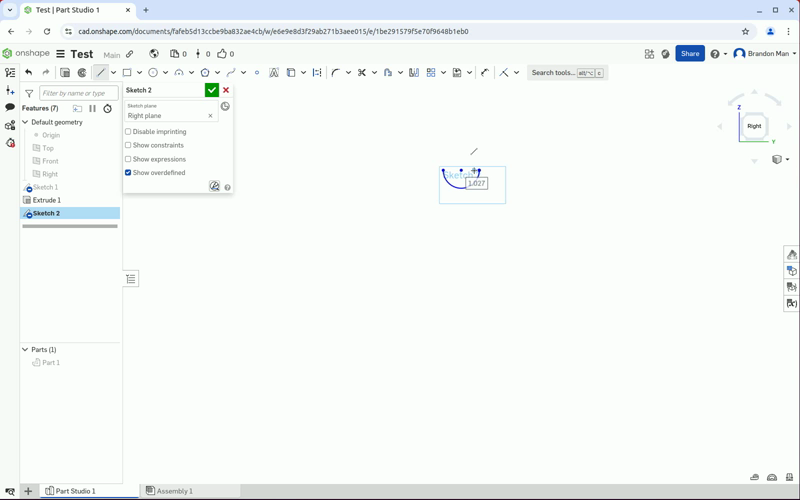
key(esc)
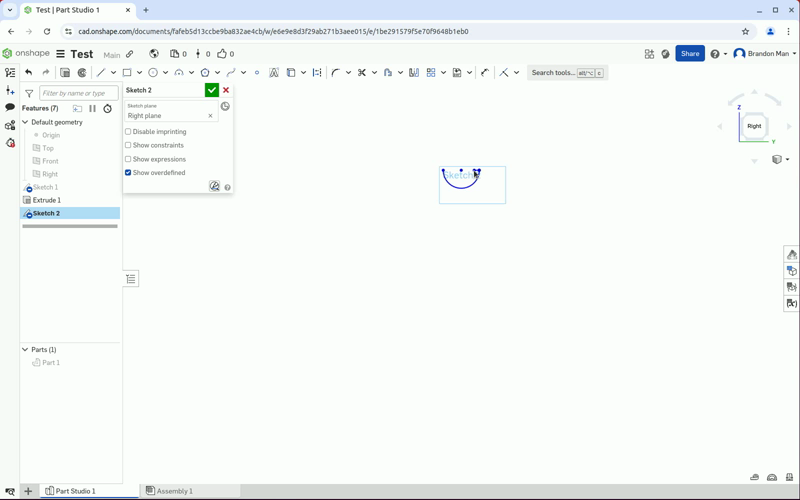
key(a)
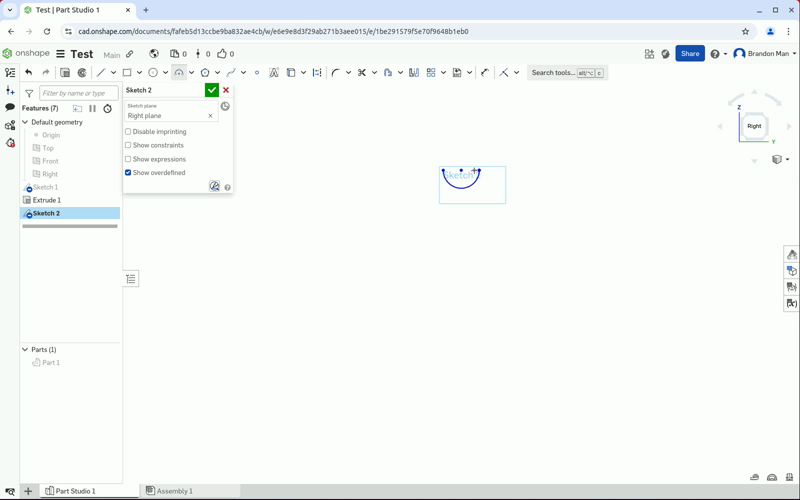
mouse_move(474, 170)
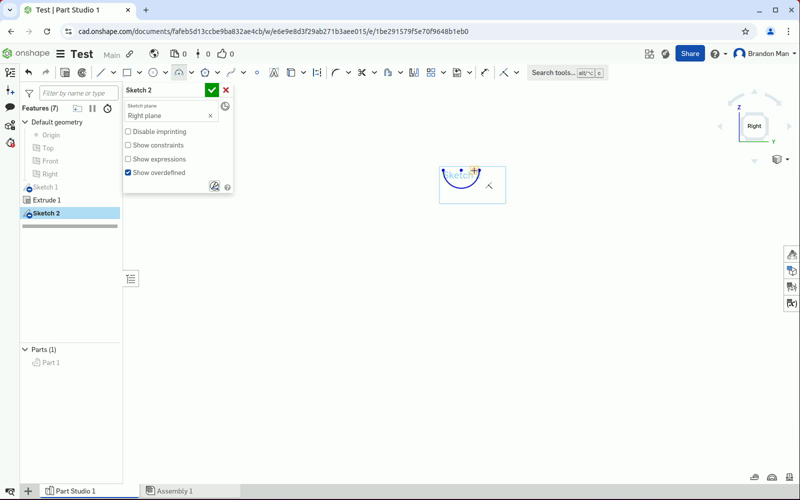
click(474, 170)
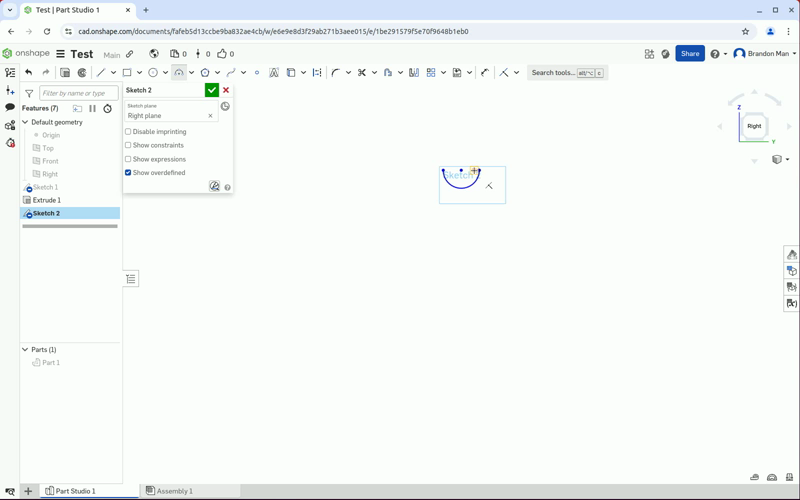
key_down(shift)
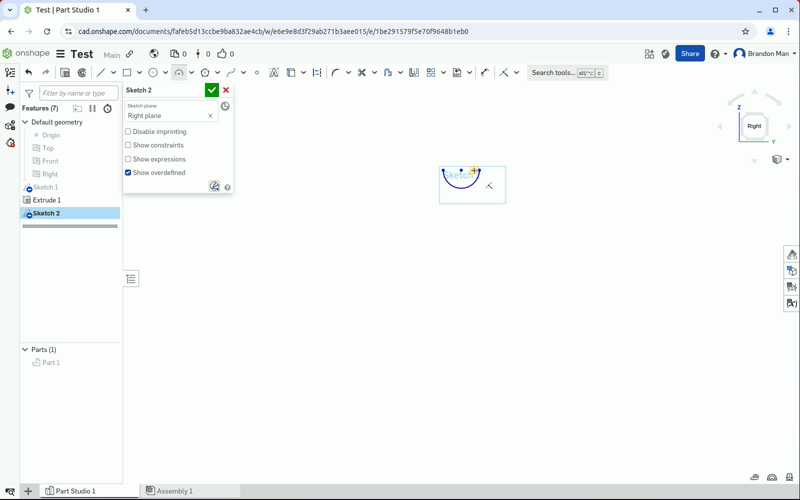
mouse_move(448, 170)
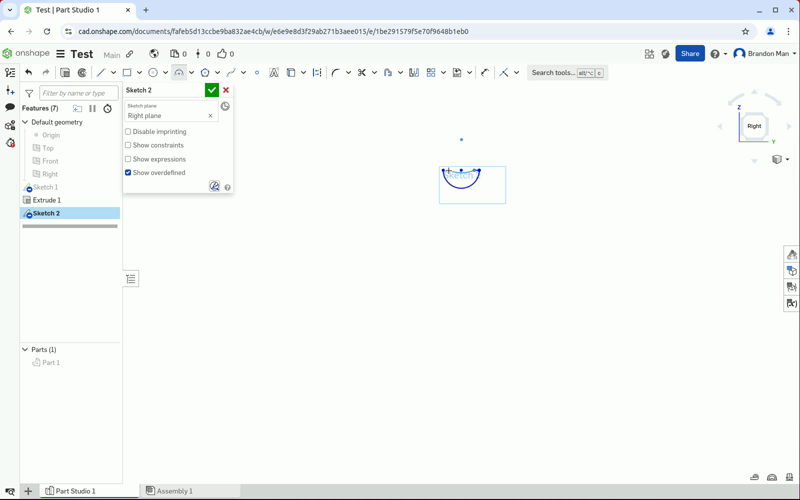
click(448, 170)
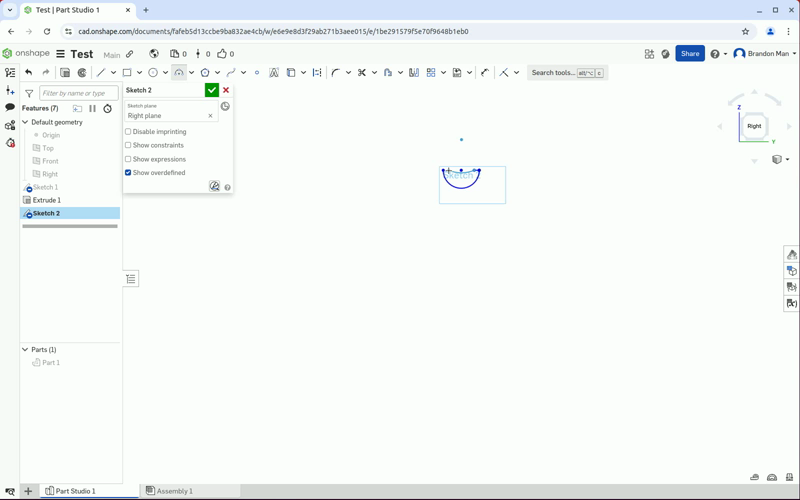
mouse_move(461, 183)
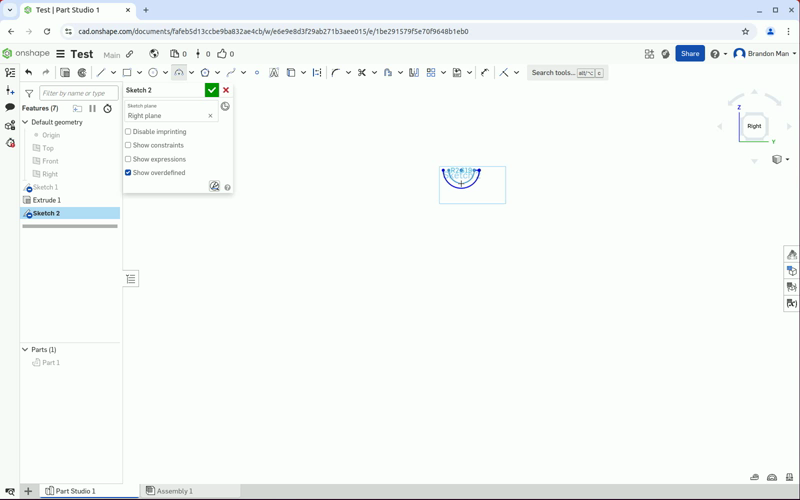
click(461, 183)
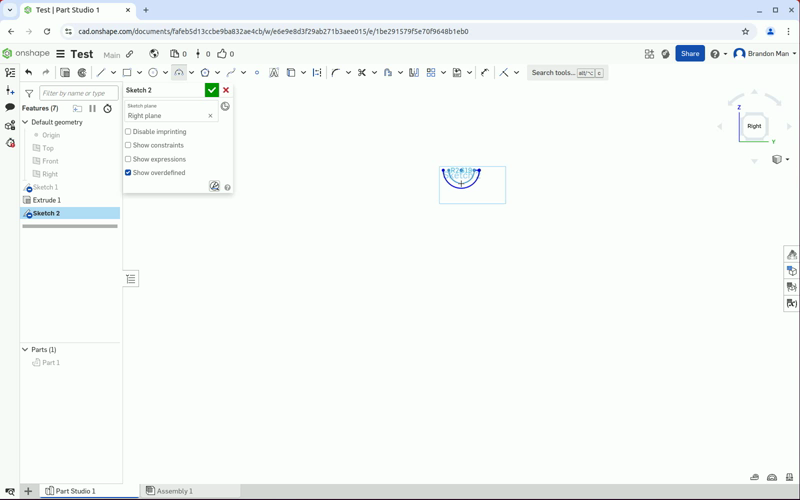
key_up(shift)
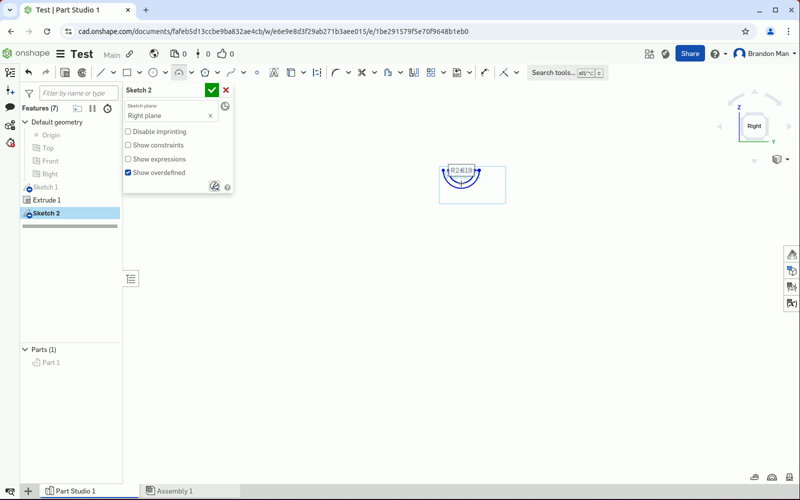
key(esc)
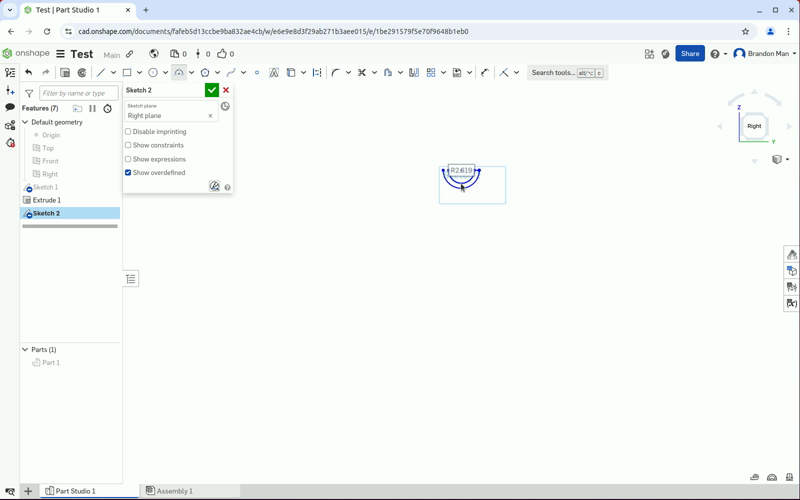
key(l)
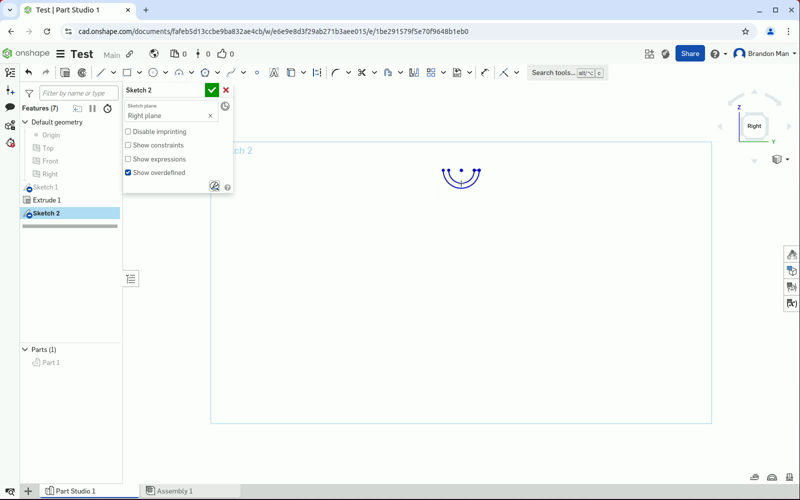
mouse_move(448, 170)
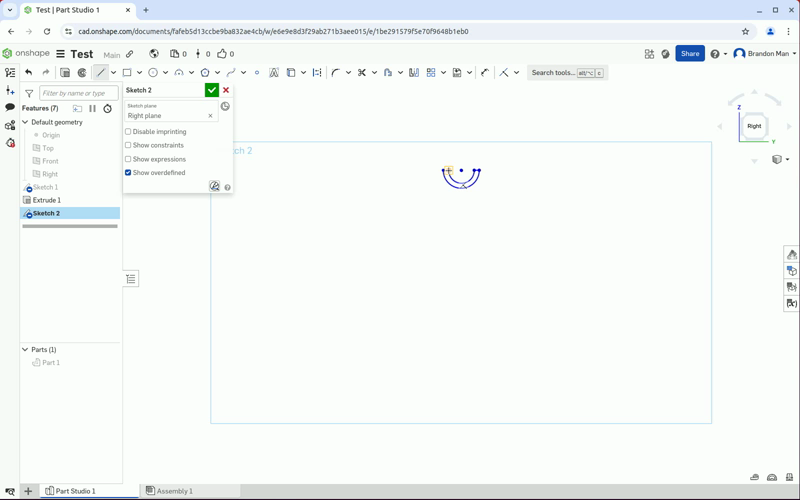
click(448, 170)
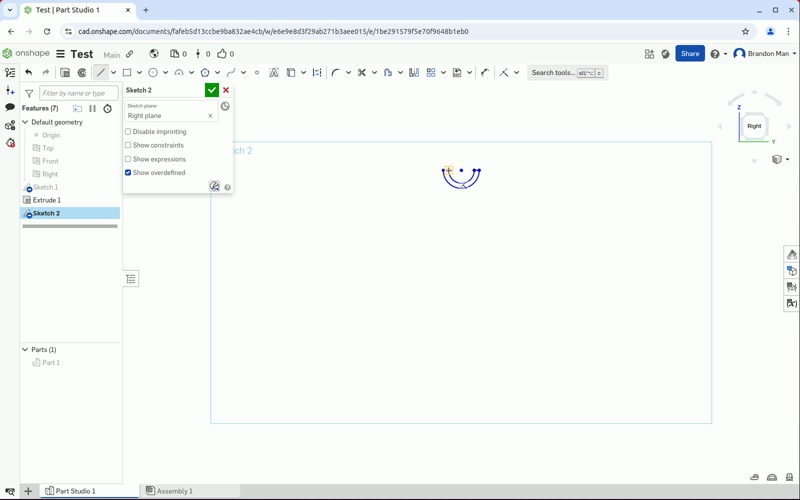
mouse_move(478, 170)
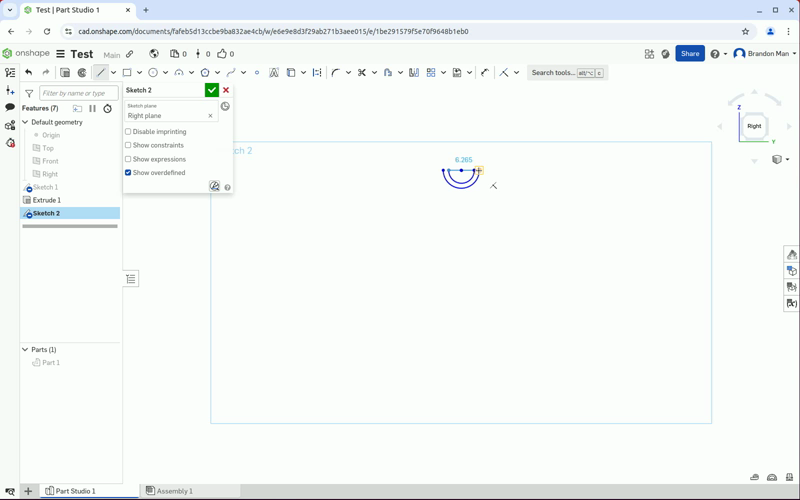
key_down(shift)
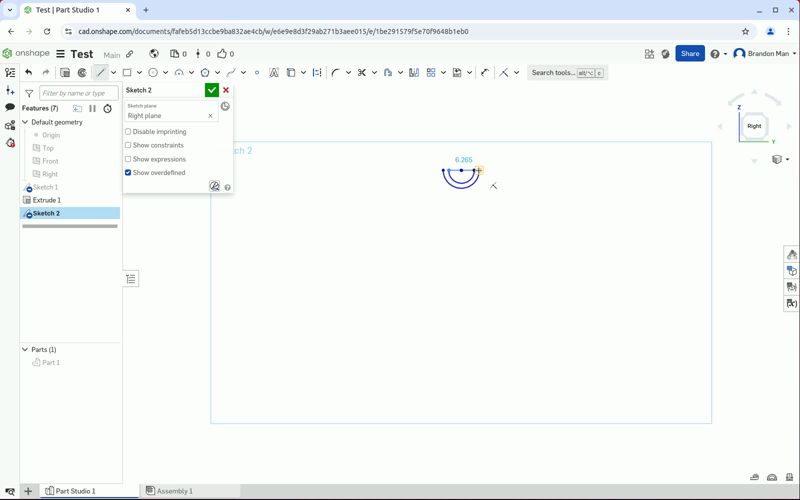
mouse_move(443, 170)
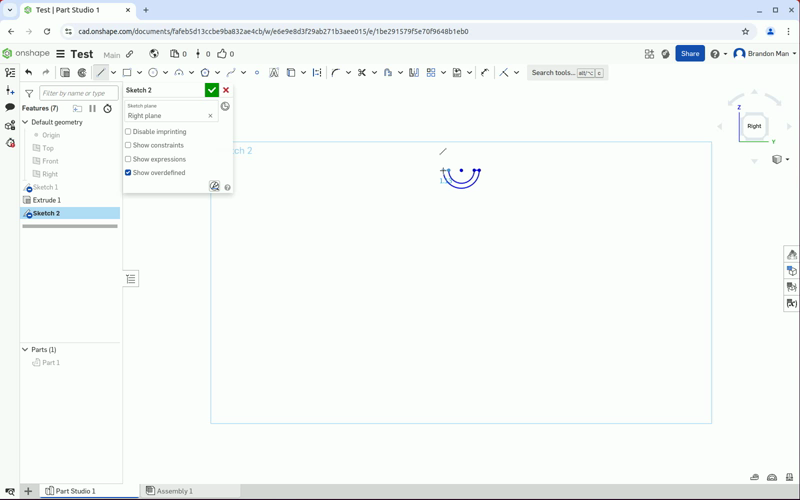
scroll(6)
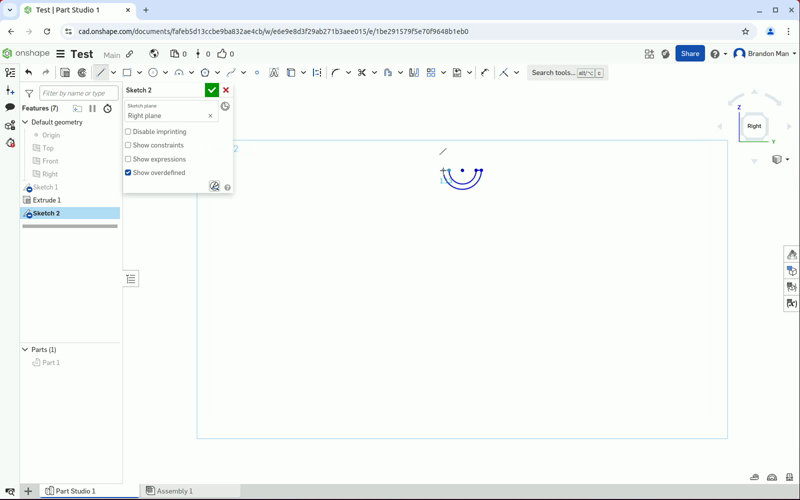
scroll(6)
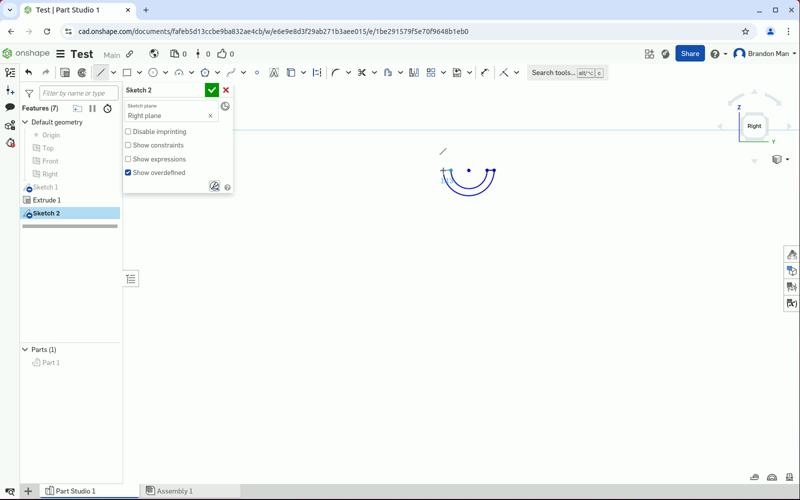
scroll(6)
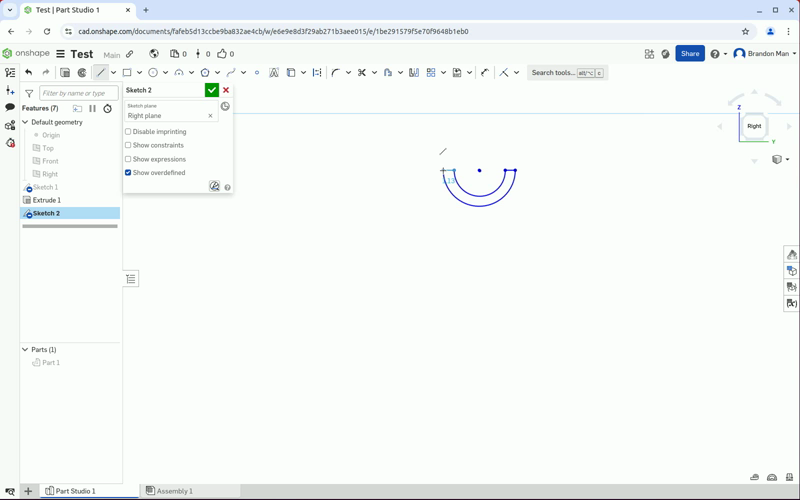
scroll(6)
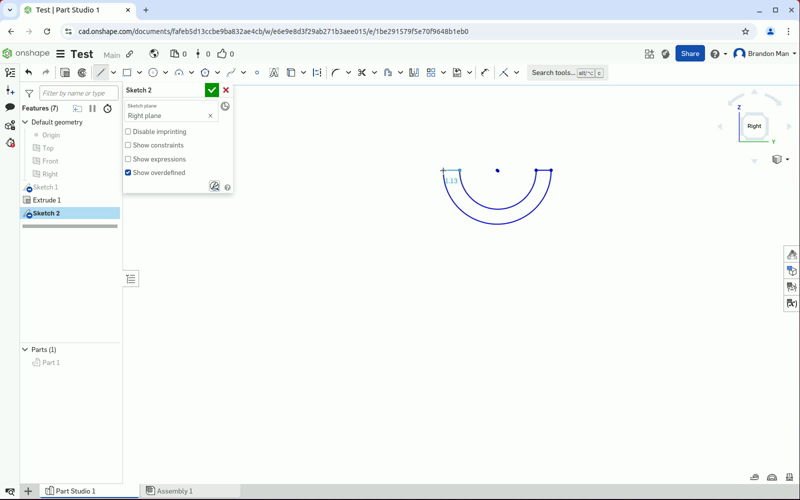
scroll(6)
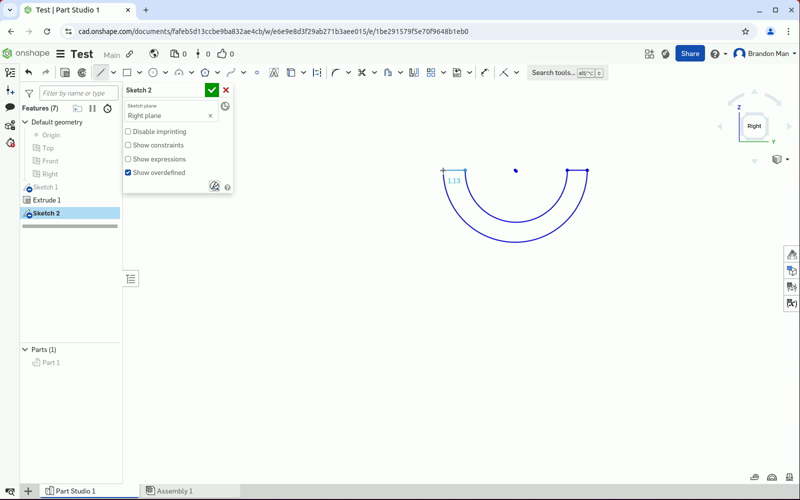
scroll(6)
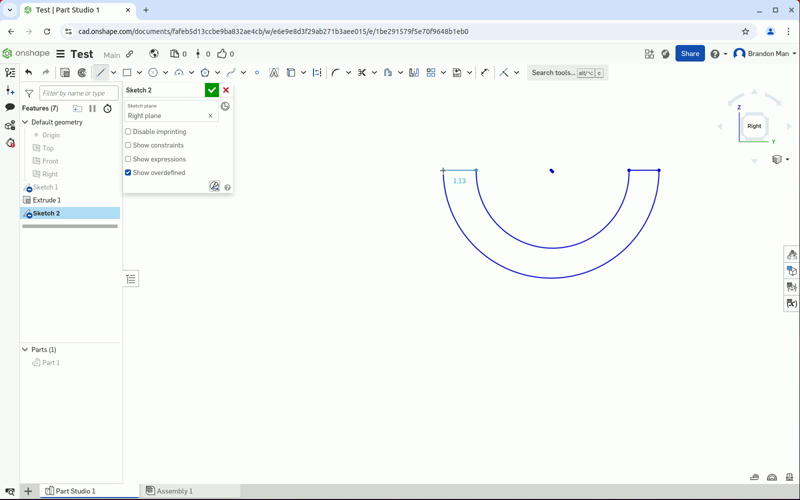
scroll(6)
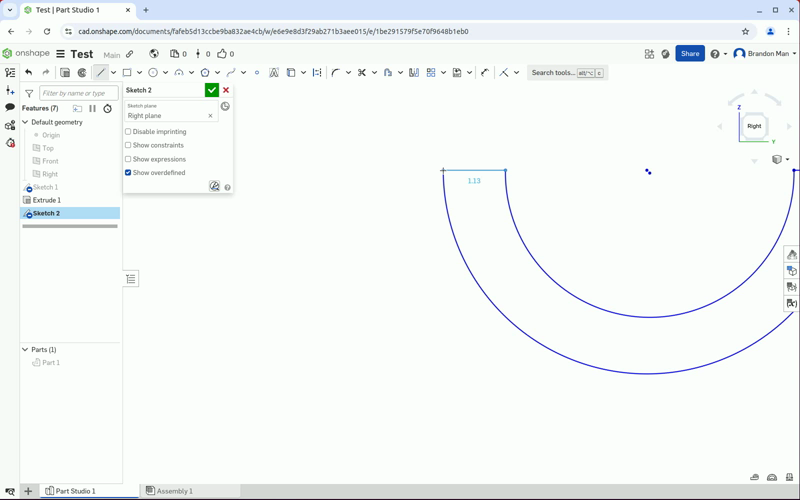
key_up(shift)
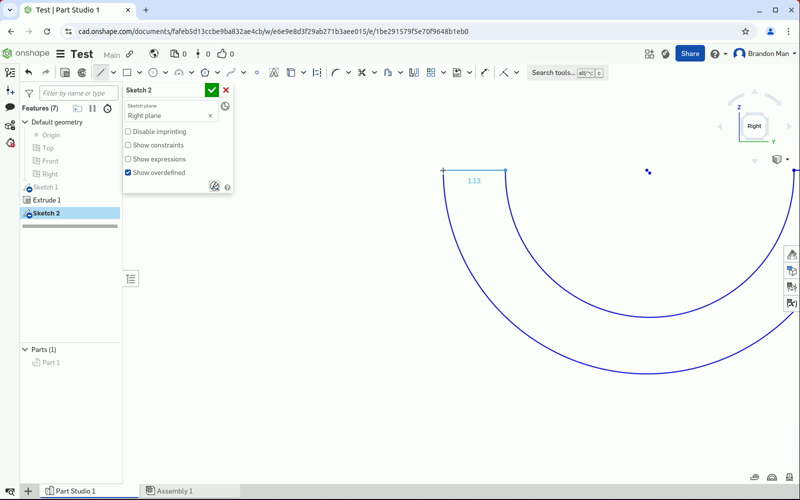
click(443, 170)
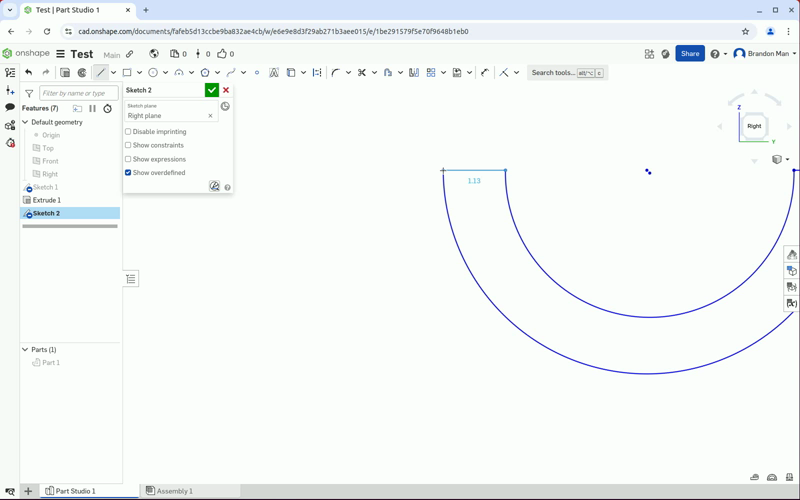
scroll(-6)
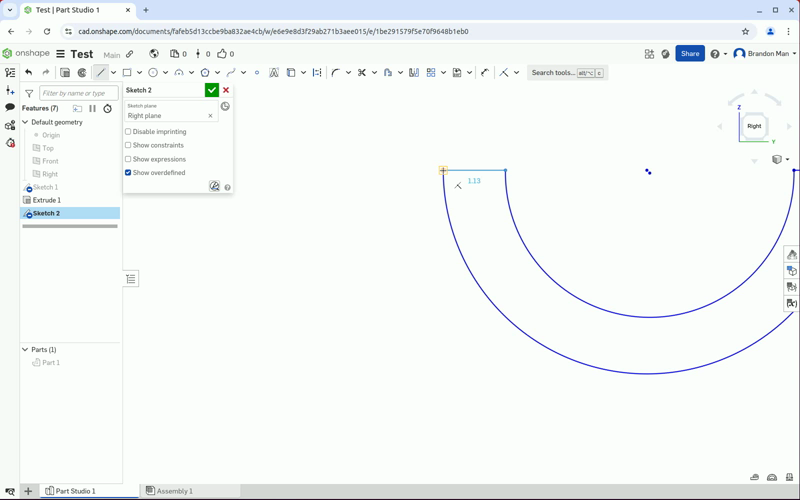
scroll(-6)
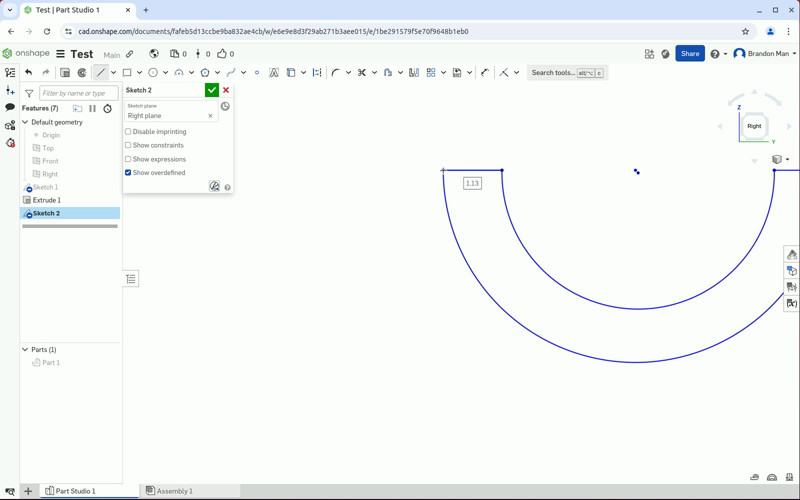
scroll(-6)
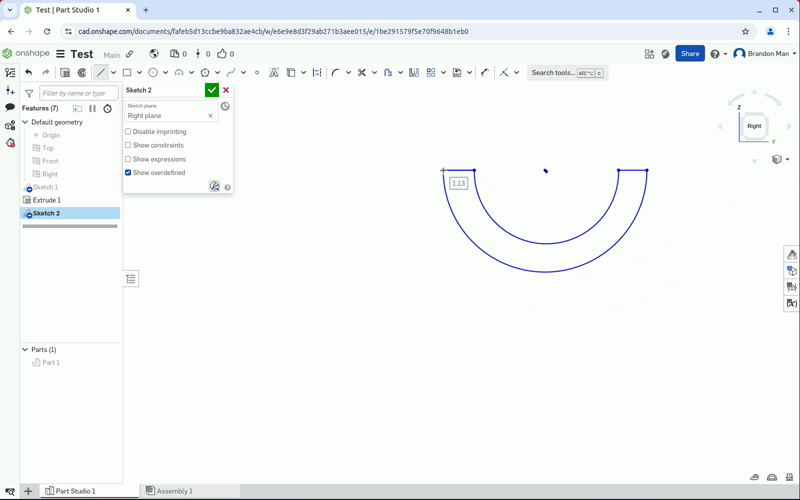
scroll(-6)
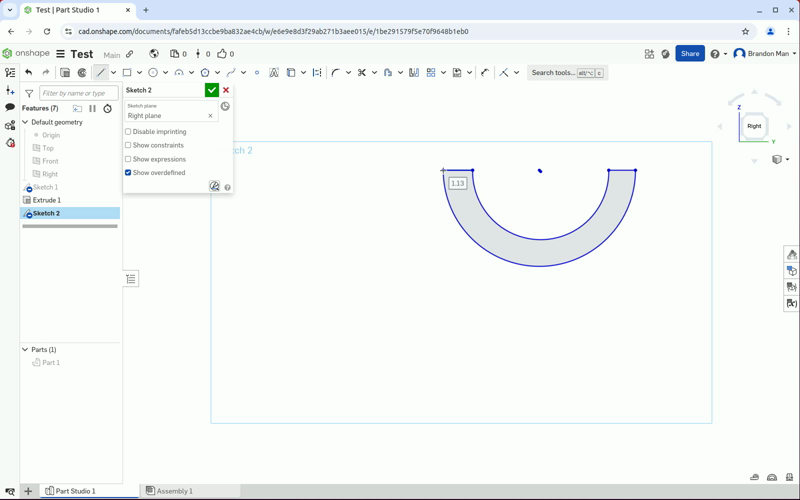
scroll(-6)
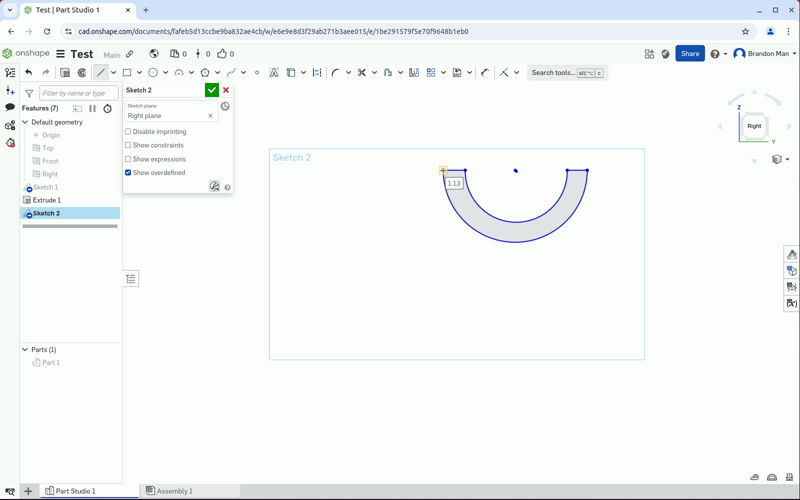
scroll(-6)
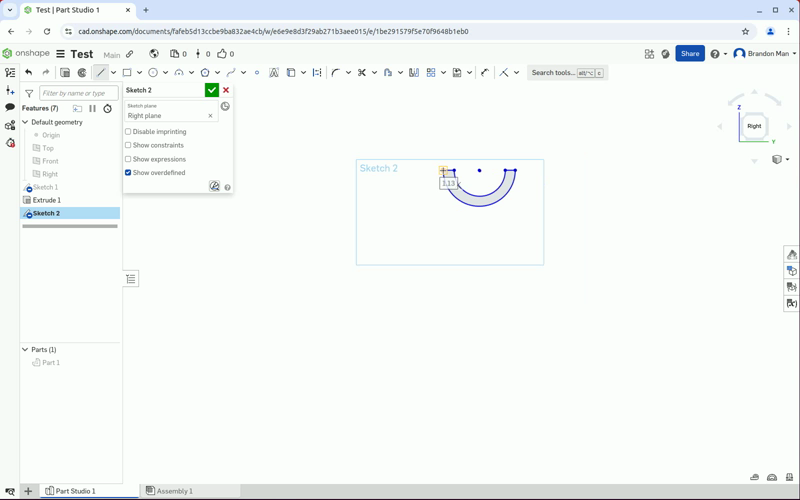
scroll(-6)
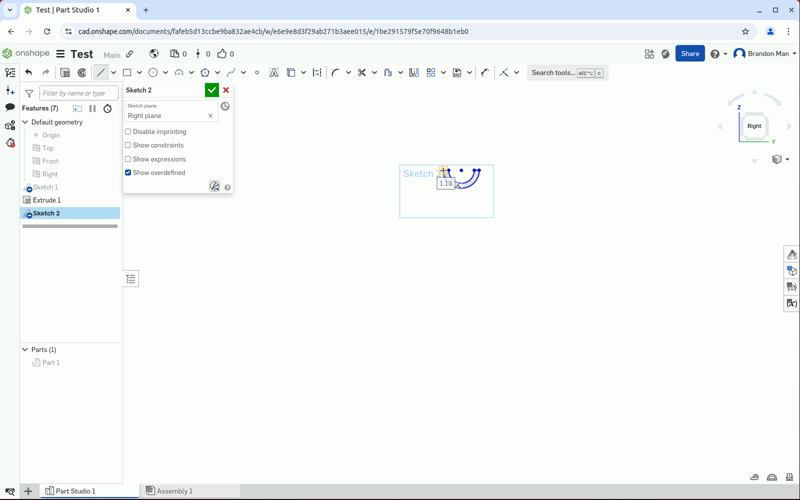
key(esc)
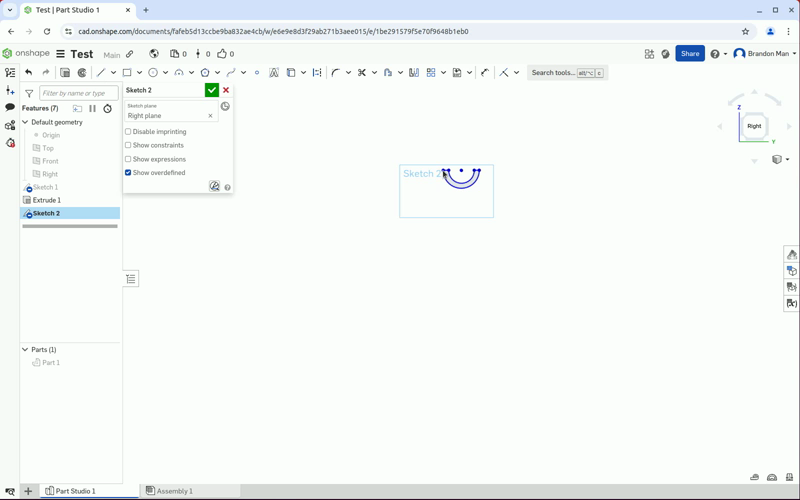
mouse_move(465, 179)
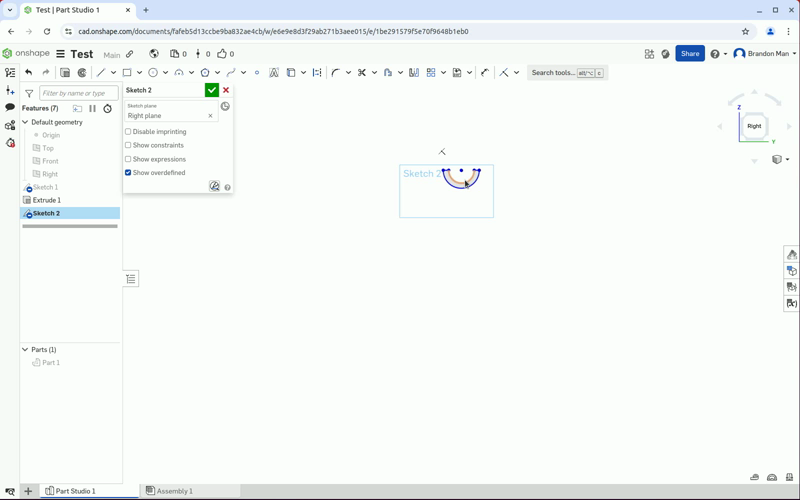
scroll(6)
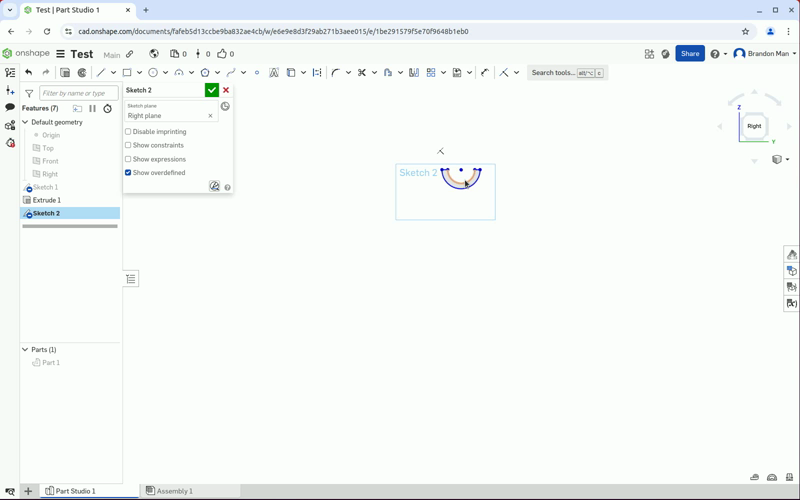
scroll(6)
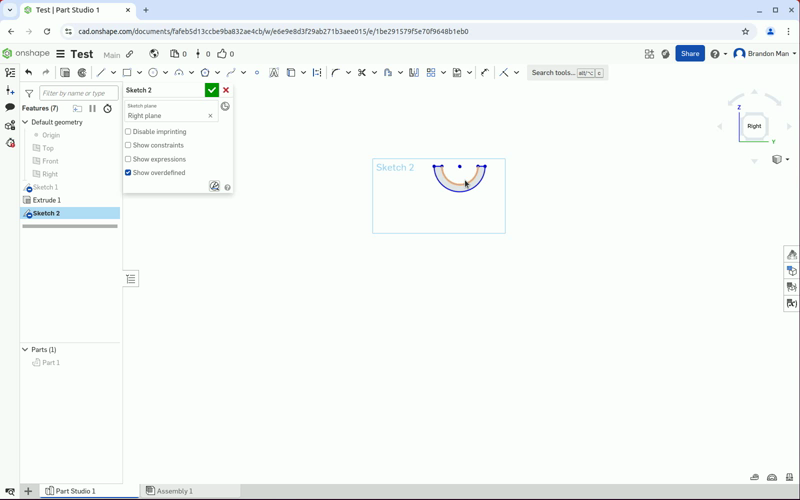
scroll(6)
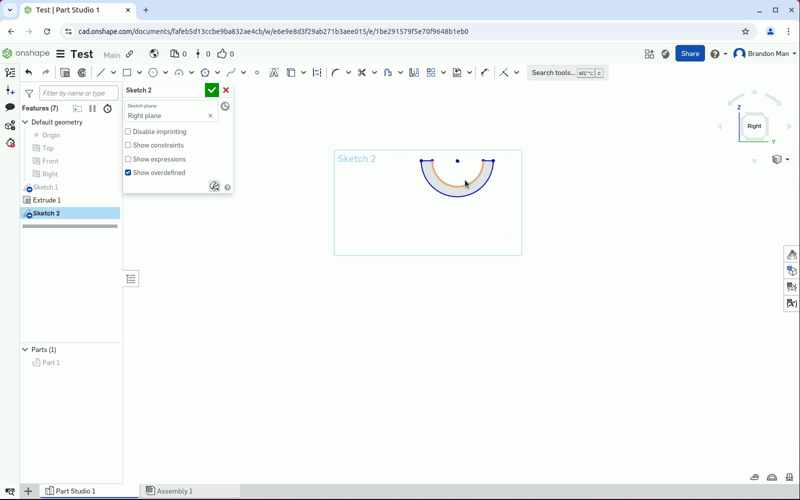
scroll(6)
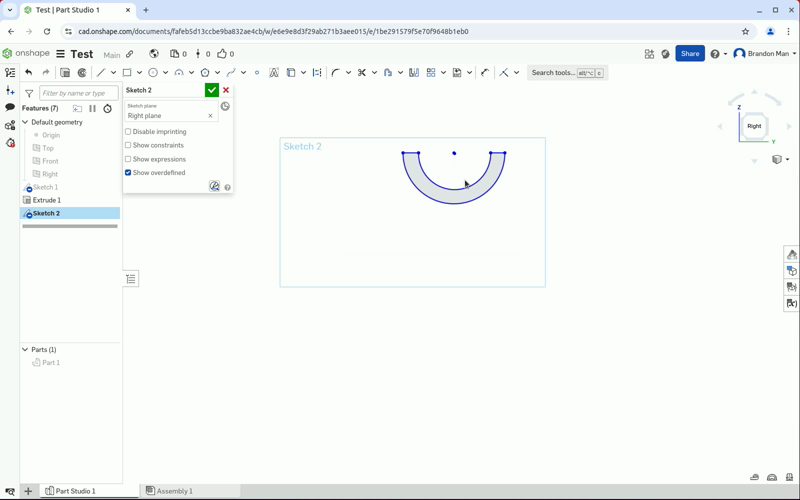
scroll(6)
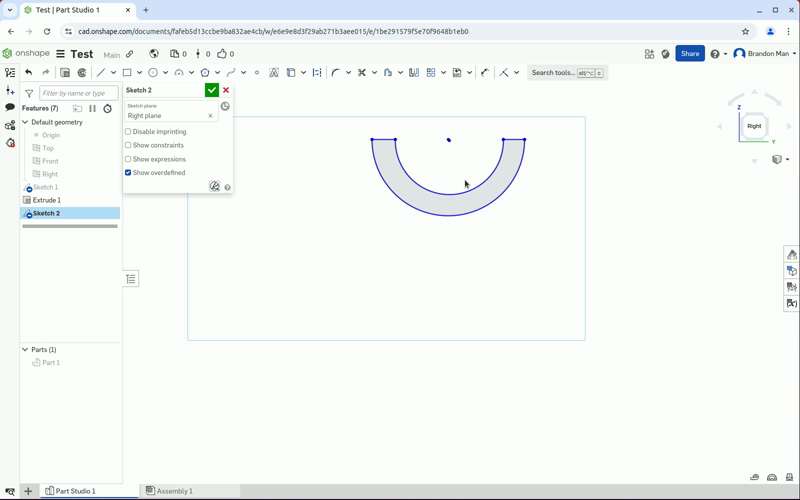
scroll(6)
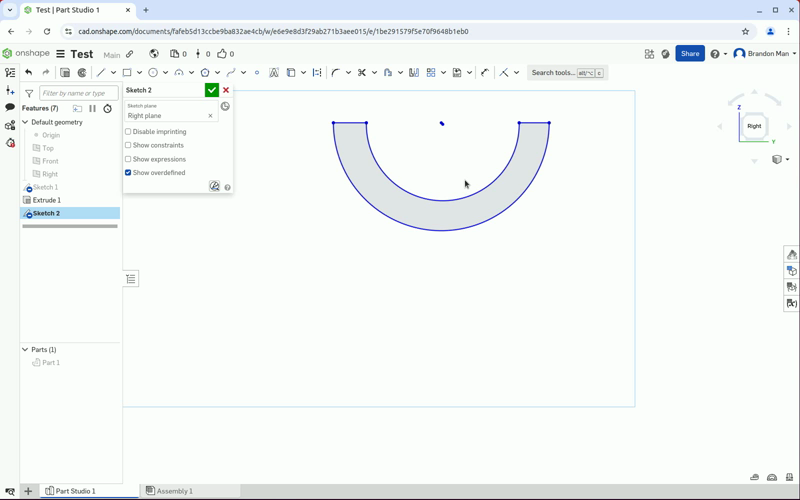
scroll(6)
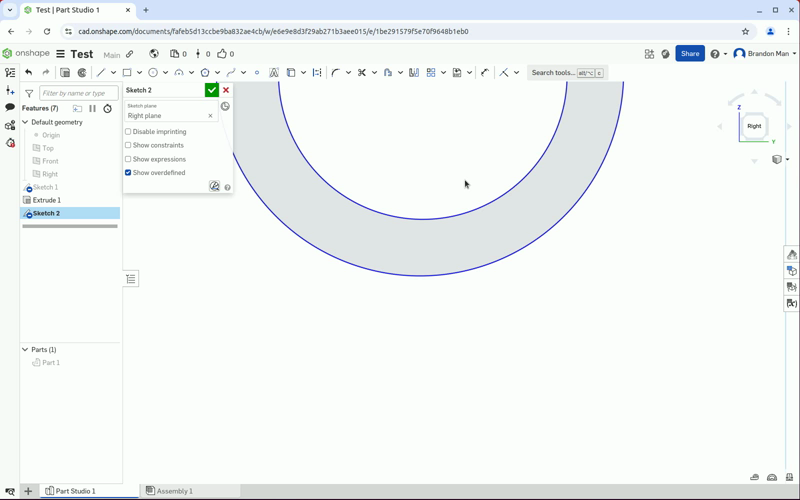
click(465, 179)
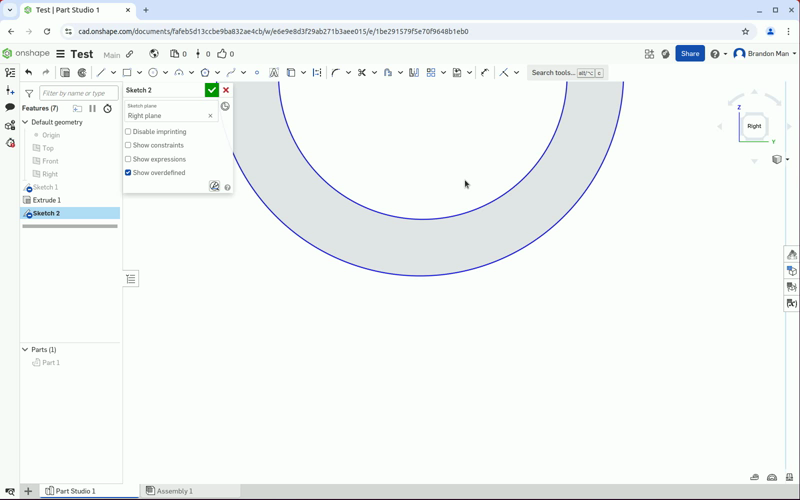
scroll(-6)
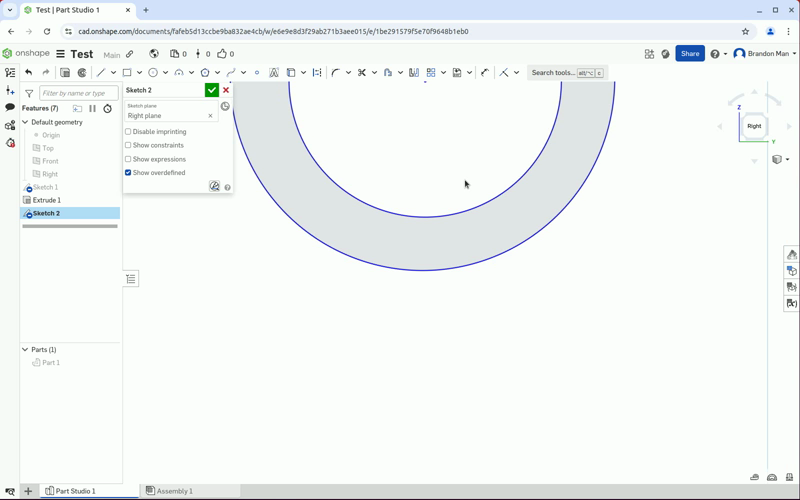
scroll(-6)
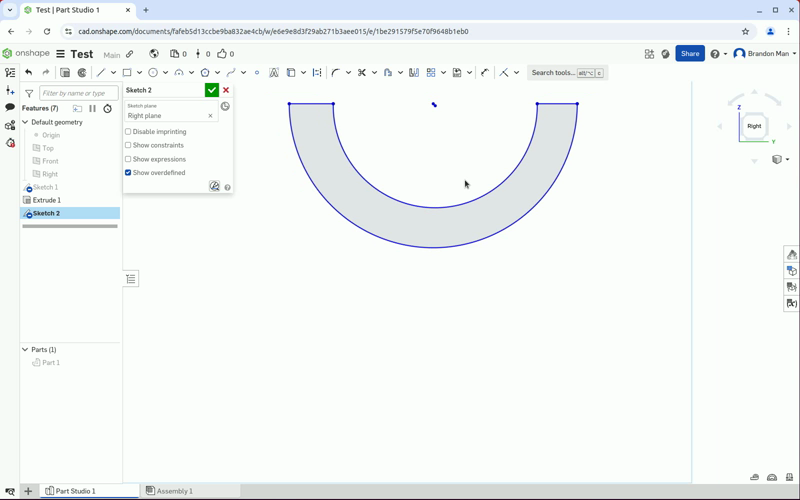
scroll(-6)
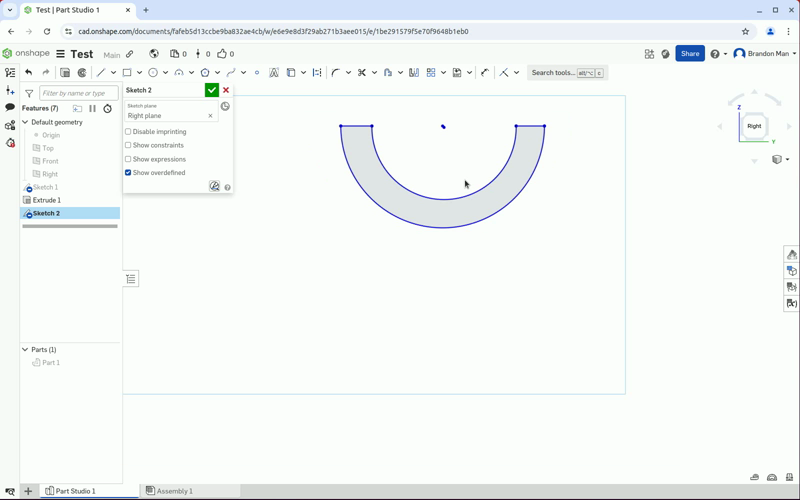
scroll(-6)
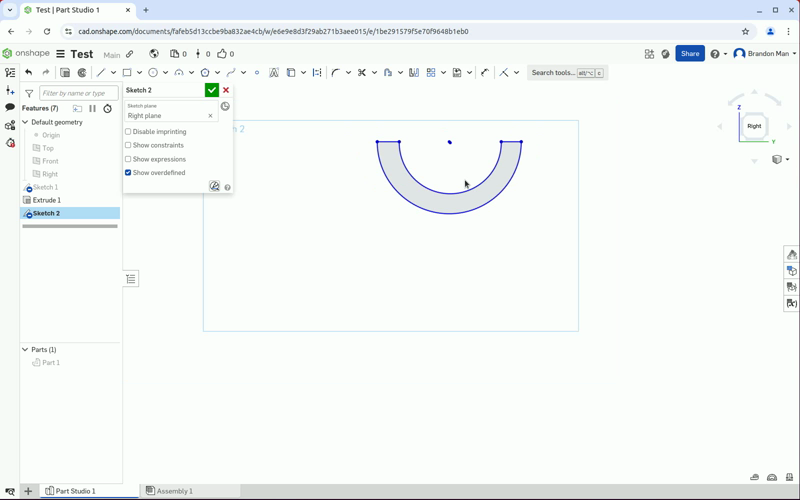
scroll(-6)
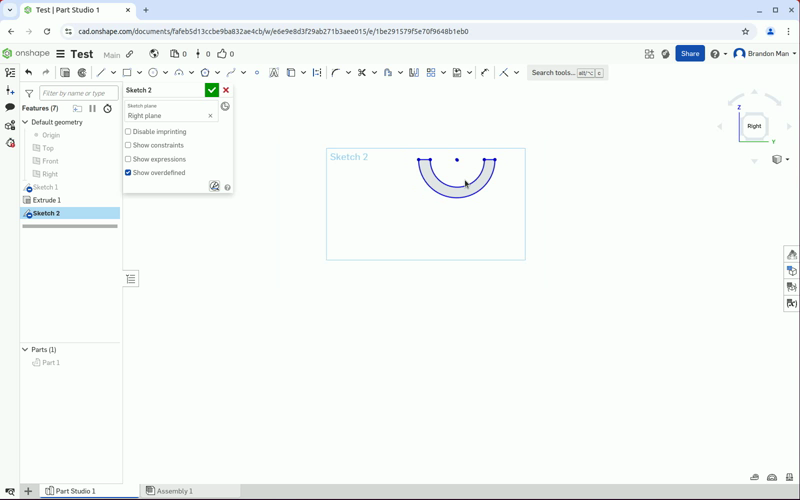
scroll(-6)
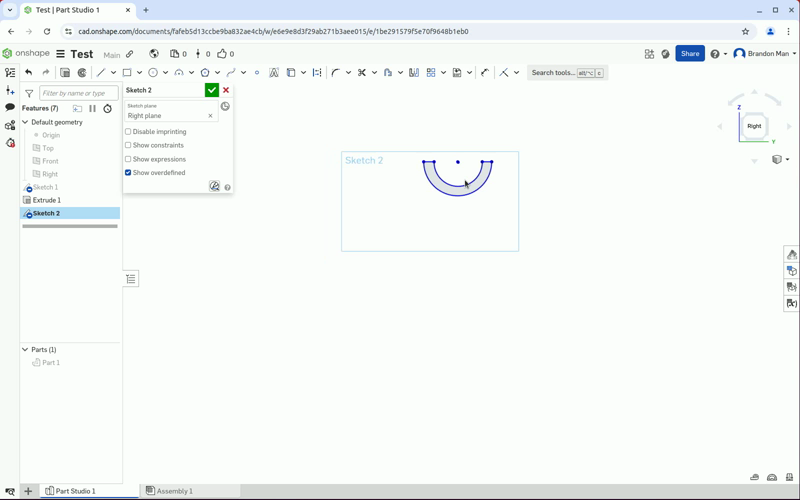
scroll(-6)
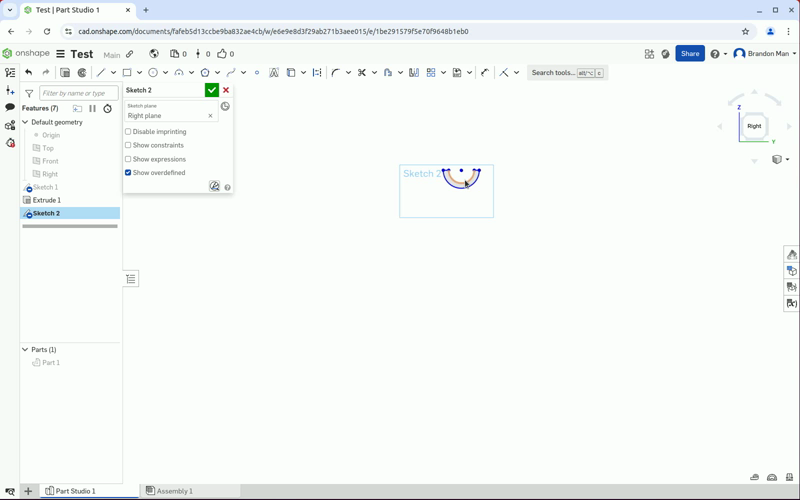
mouse_move(73, 352)
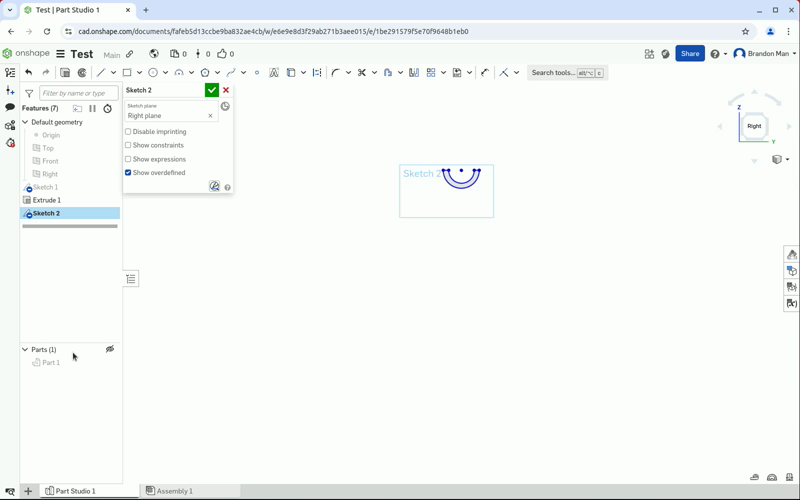
key(shift+y)
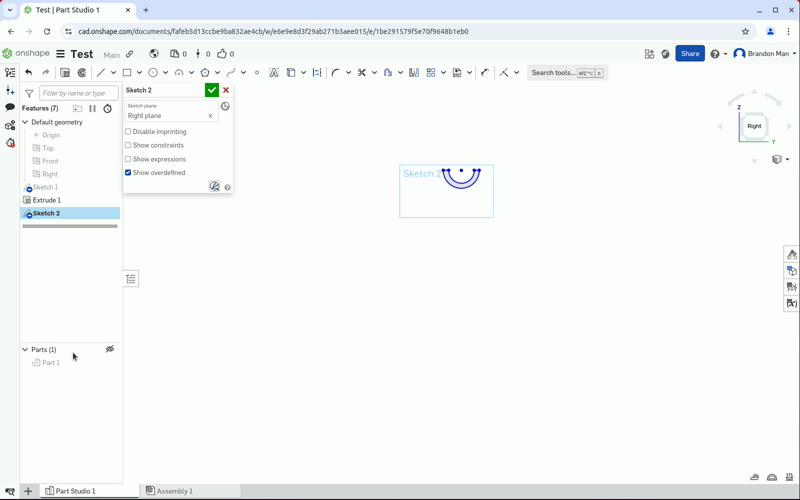
key(shift+e)
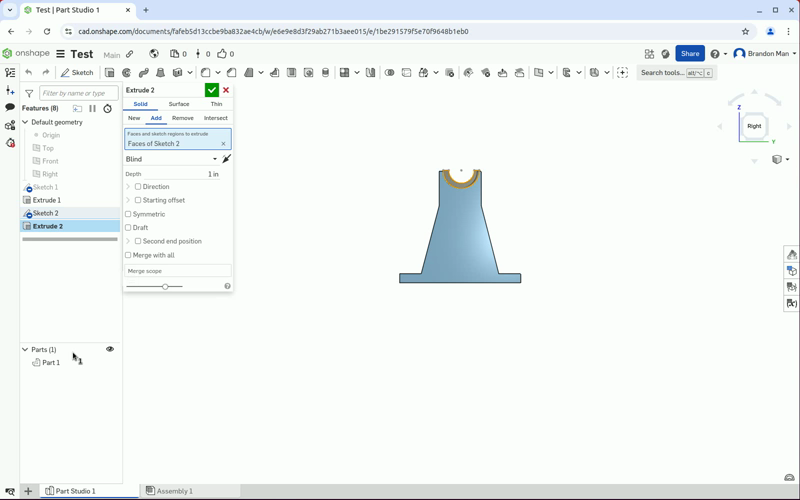
mouse_move(143, 106)
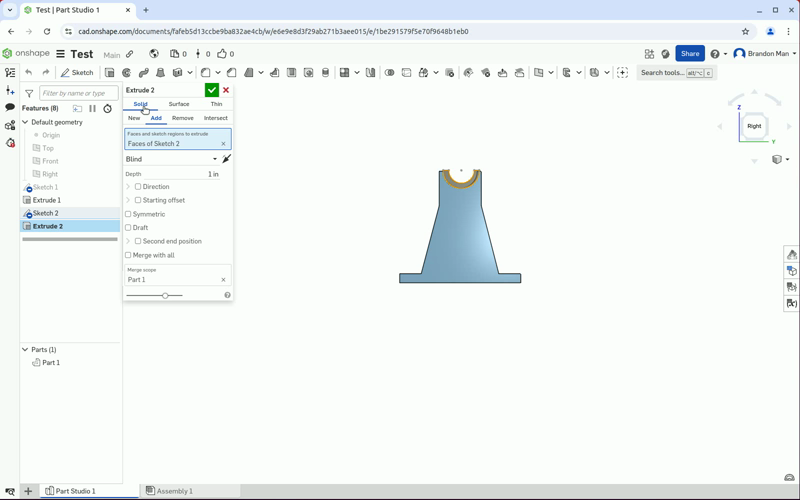
click(143, 106)
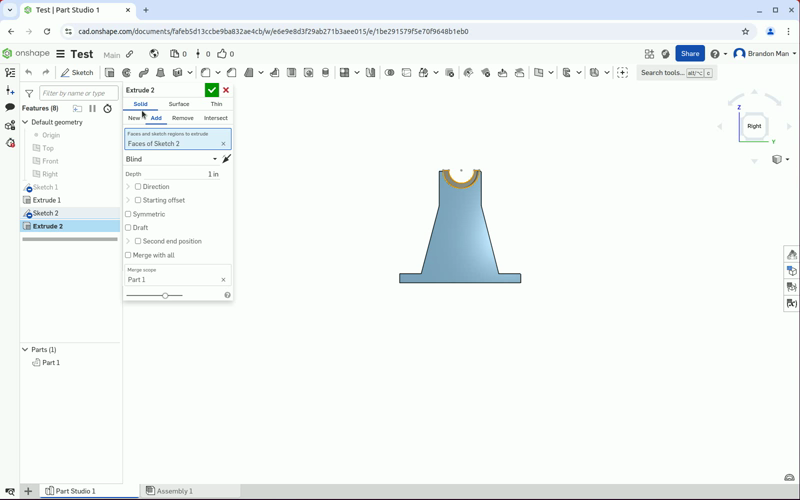
mouse_move(137, 120)
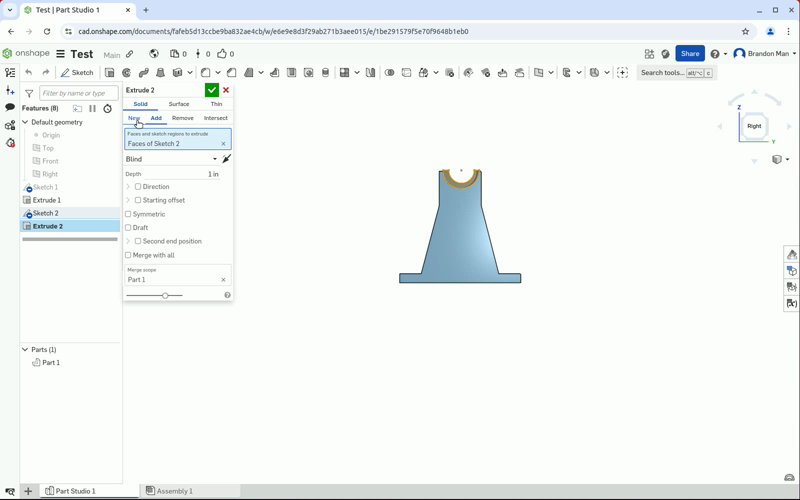
click(137, 120)
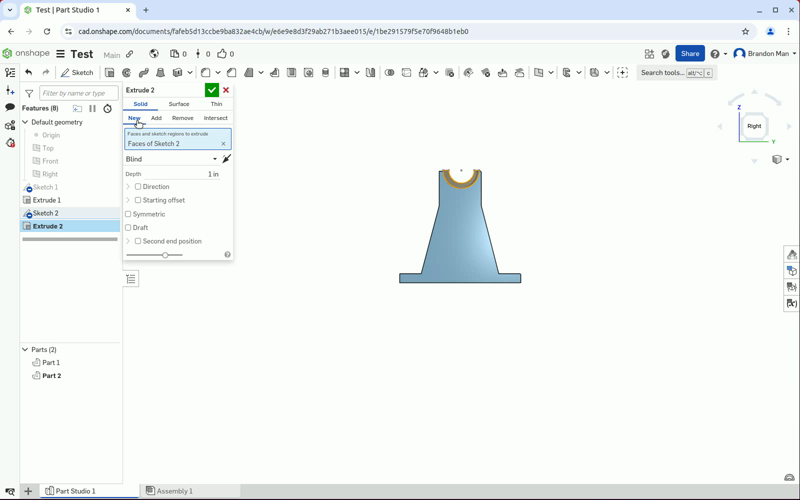
key(tab, 4)
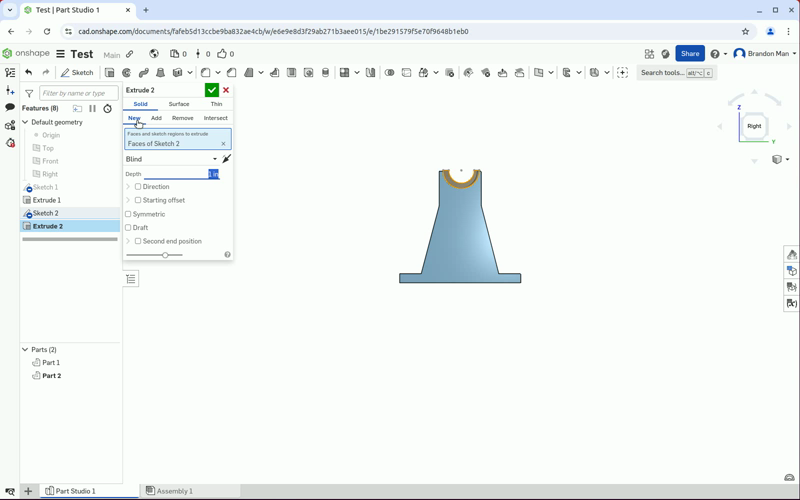
text(5.296)
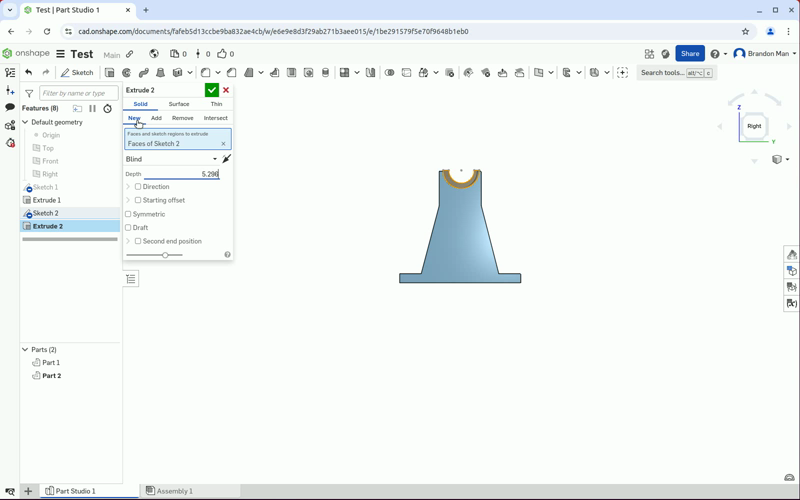
key(enter)
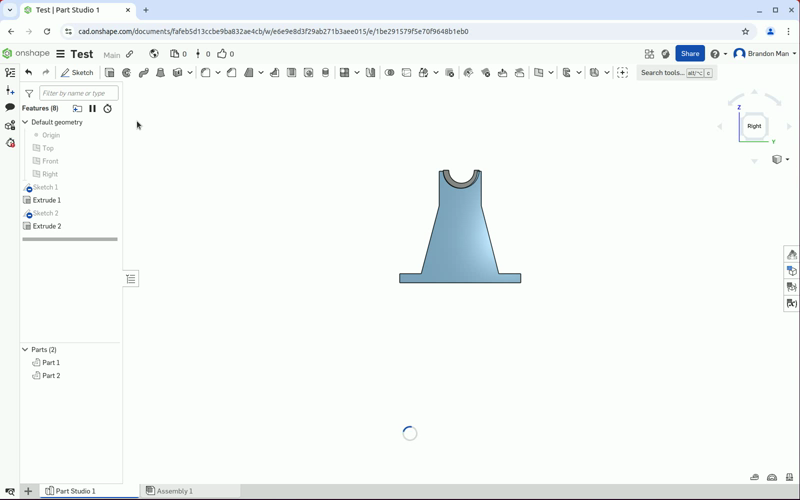
key(shift+h)
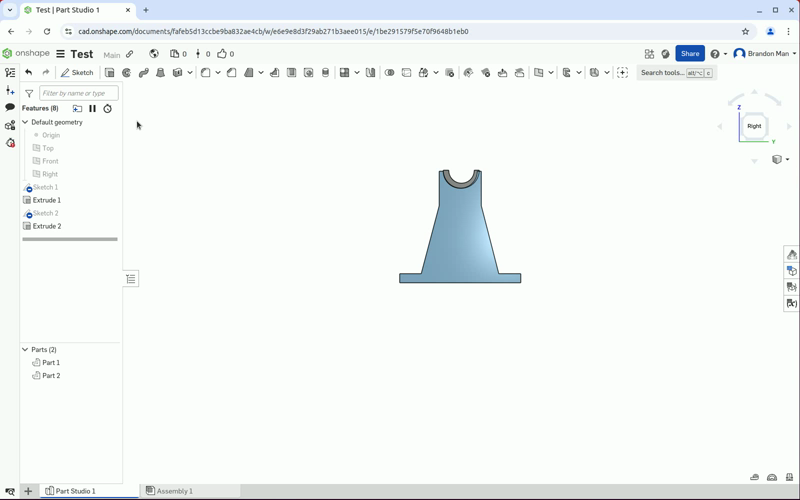
key(shift+h)
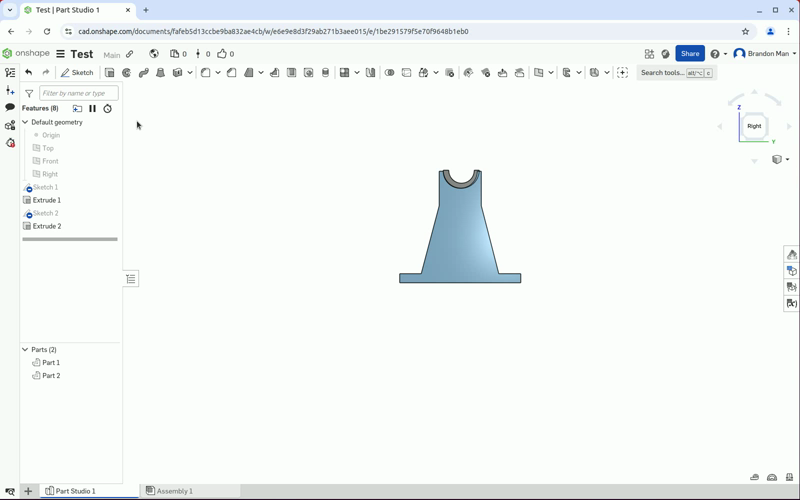
mouse_move(73, 189)
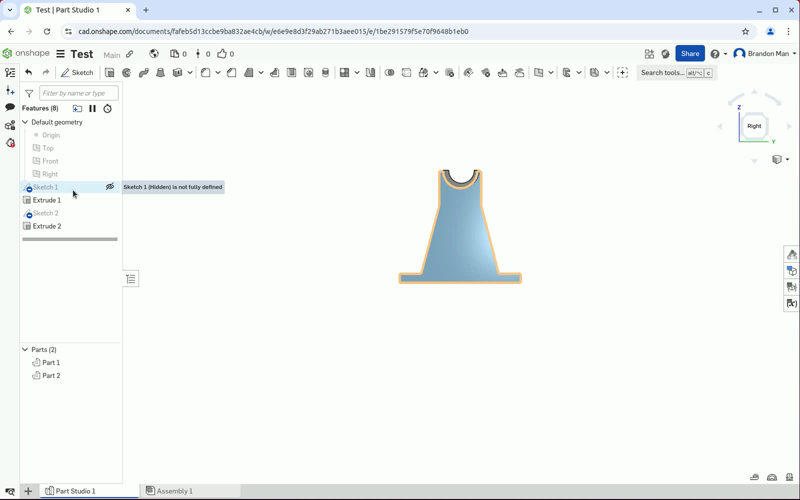
click(73, 189)
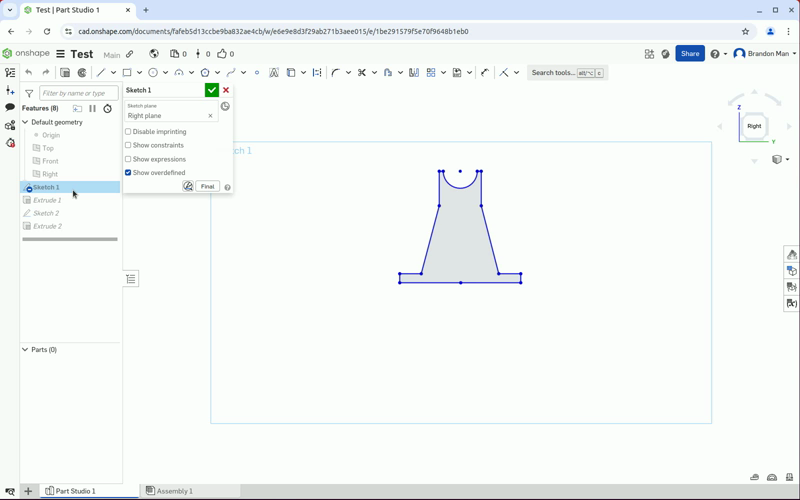
mouse_move(229, 92)
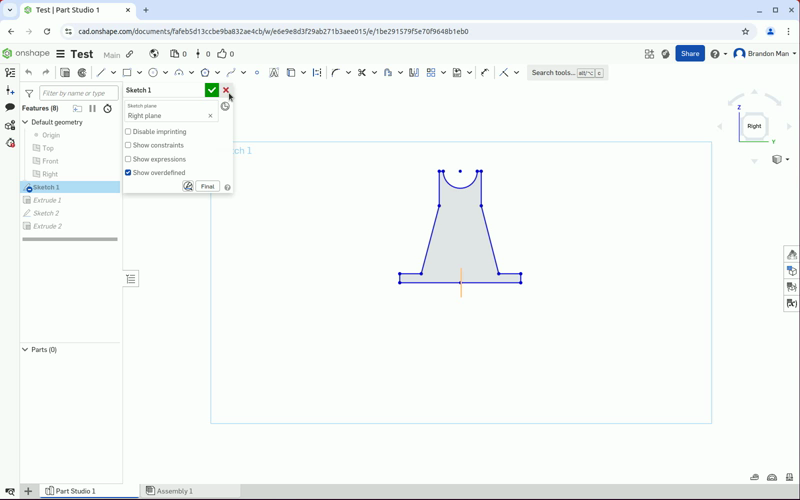
click(229, 92)
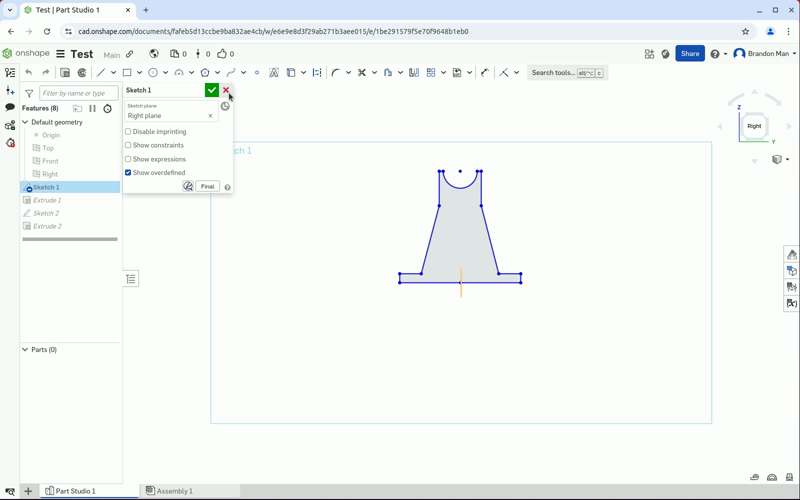
key(shift+s)
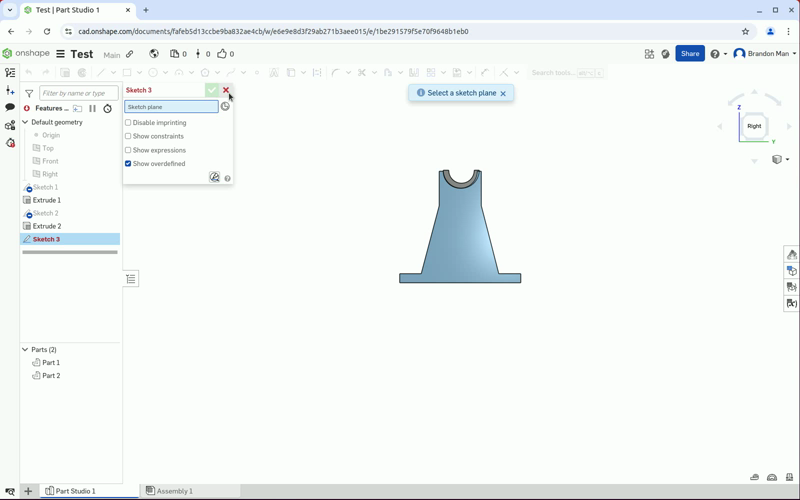
mouse_move(73, 176)
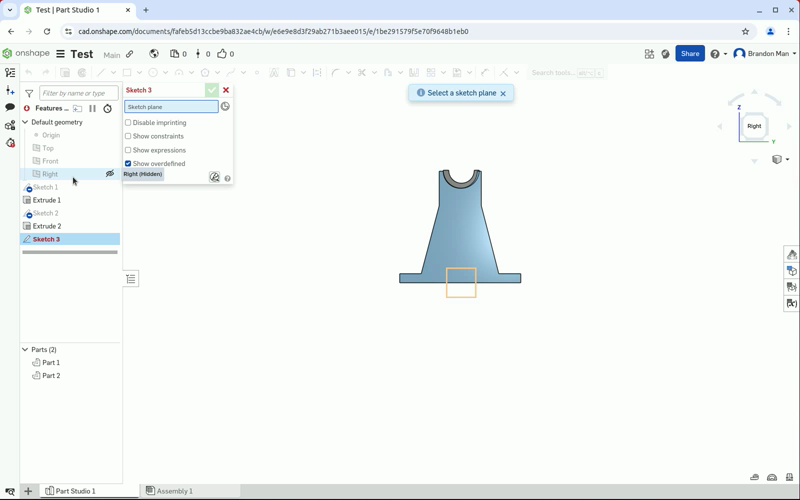
click(73, 176)
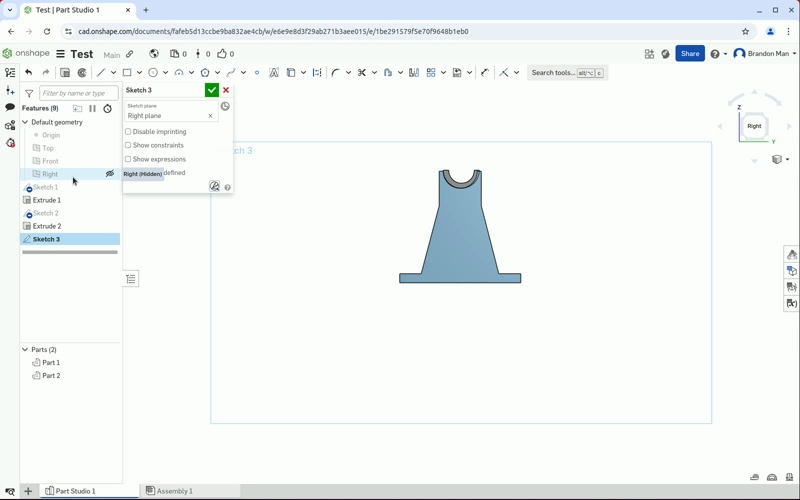
mouse_move(73, 352)
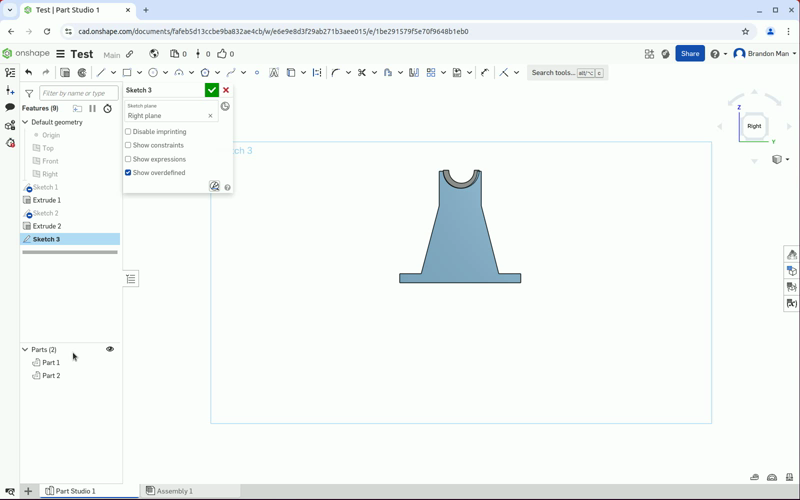
key(y)
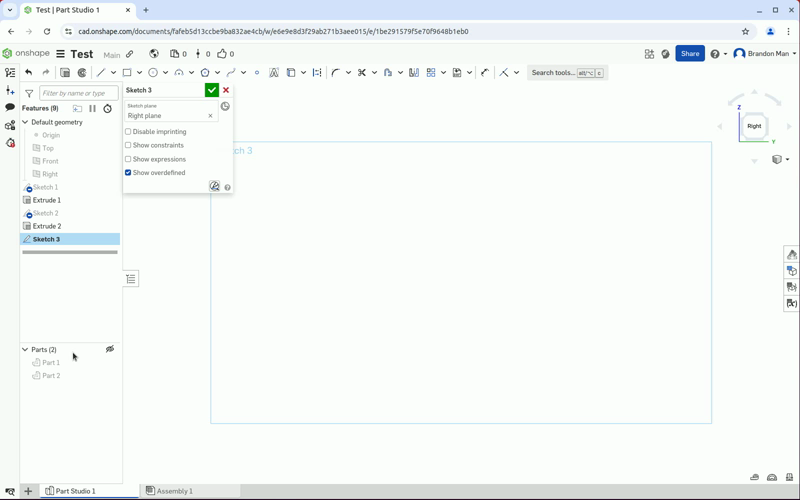
key(c)
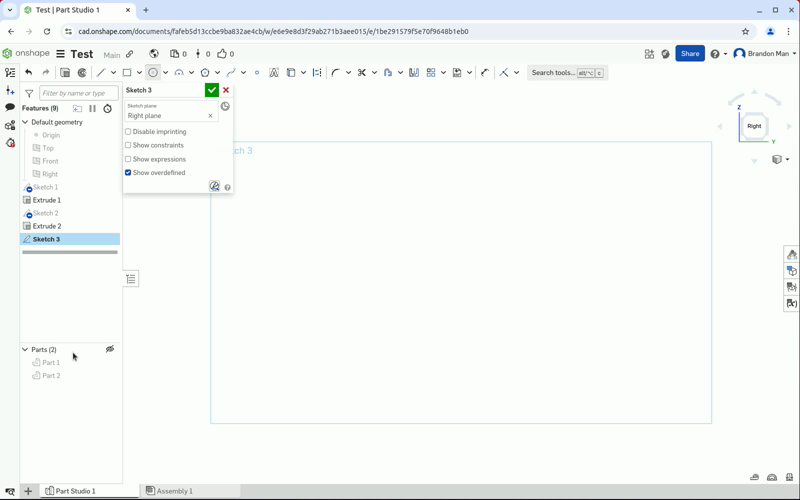
key_down(shift)
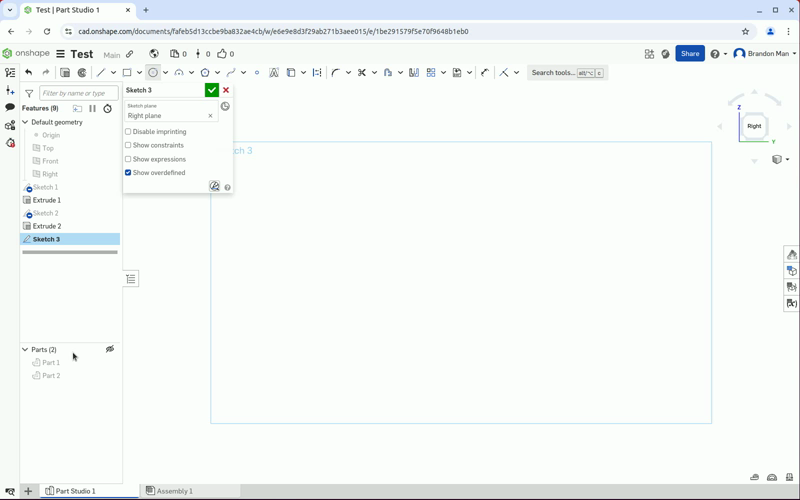
mouse_move(461, 170)
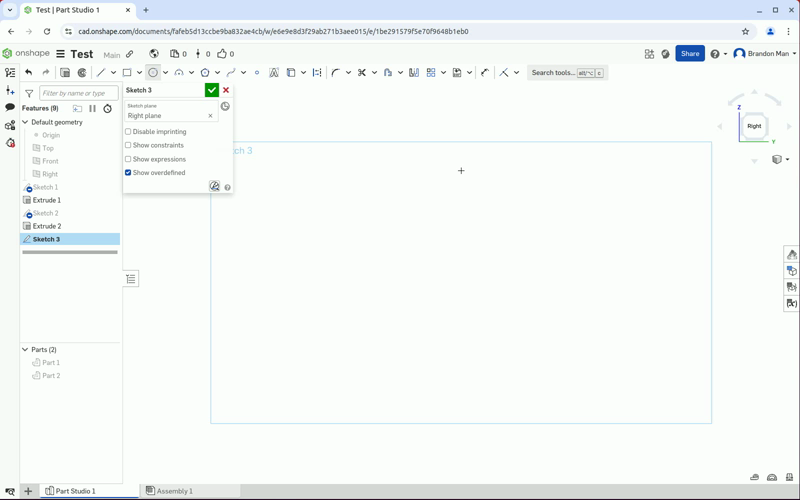
click(461, 170)
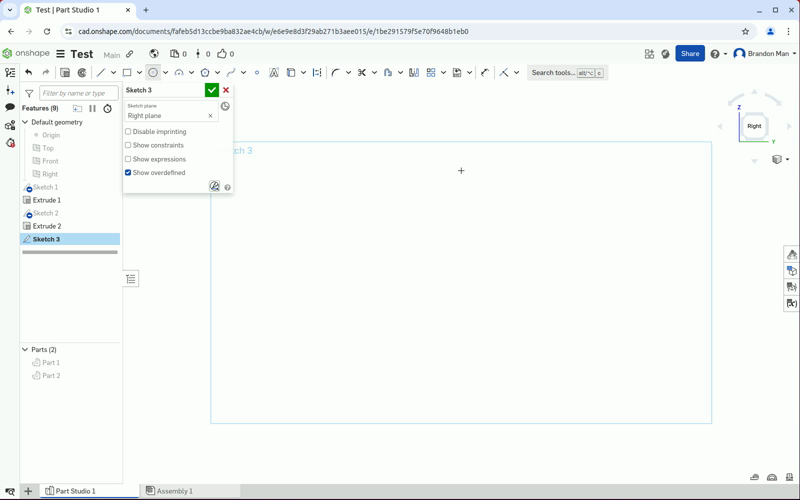
key_up(shift)
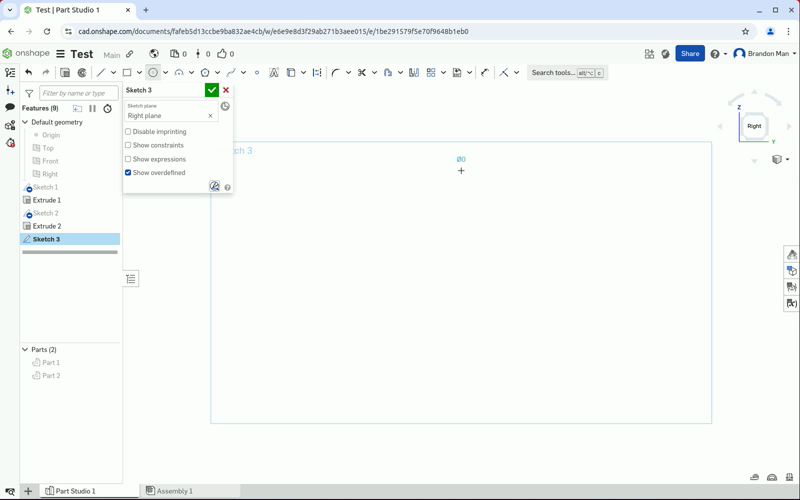
mouse_move(479, 170)
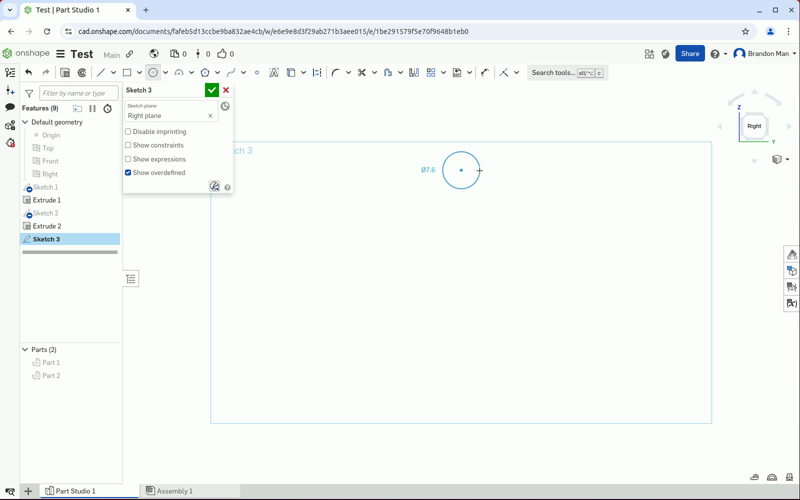
click(479, 170)
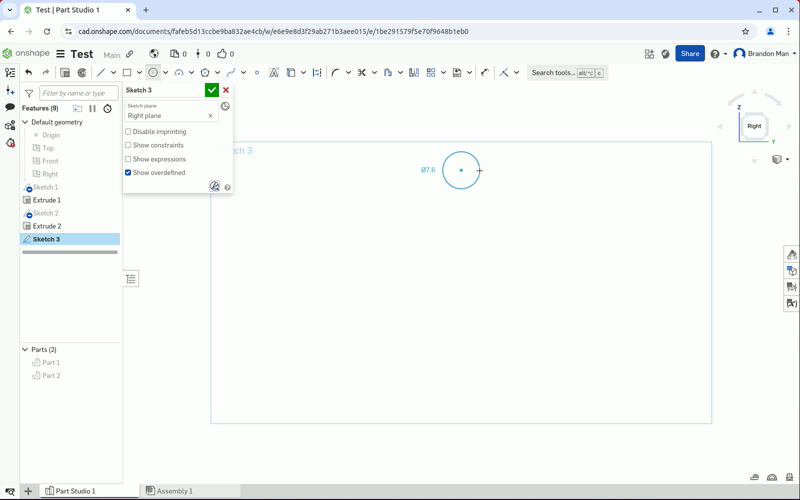
key(esc)
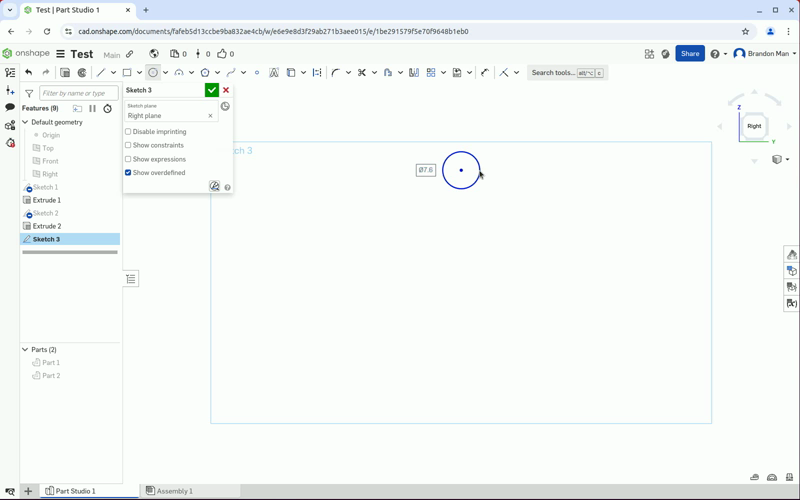
mouse_move(470, 165)
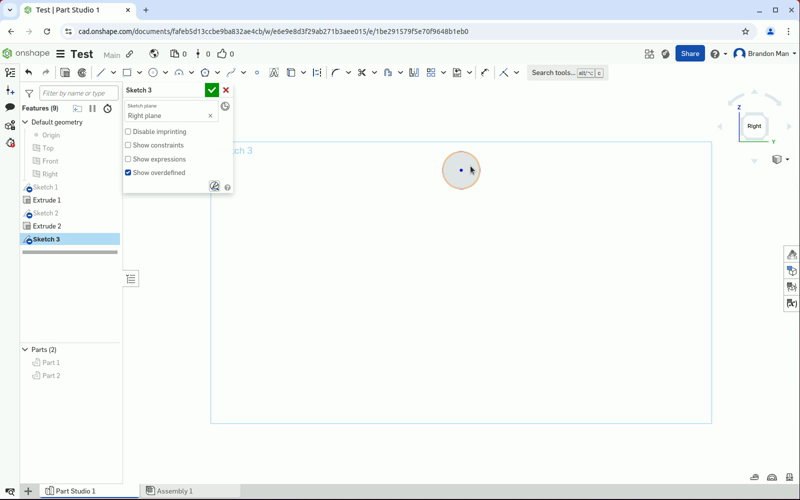
scroll(6)
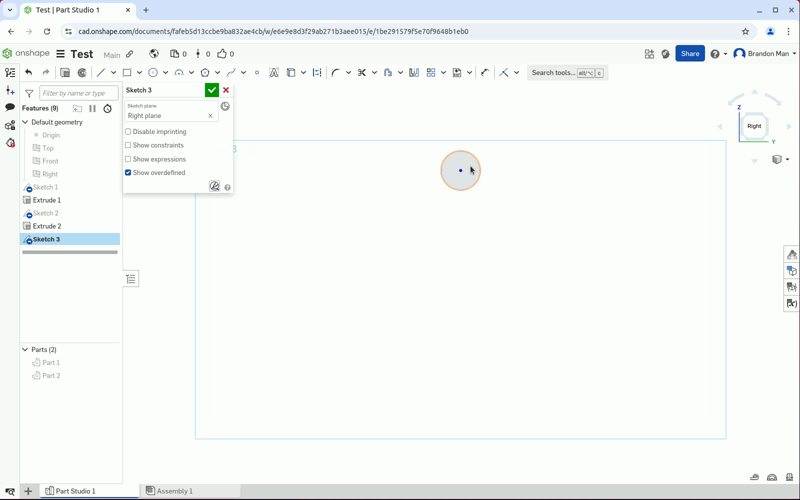
scroll(6)
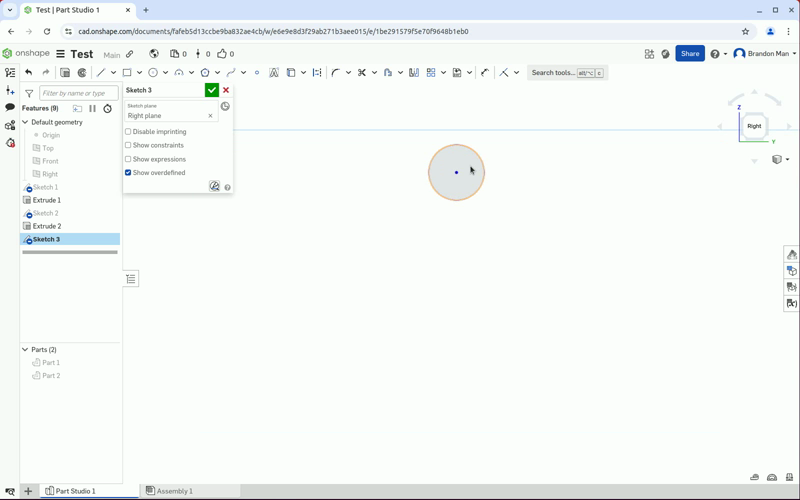
scroll(6)
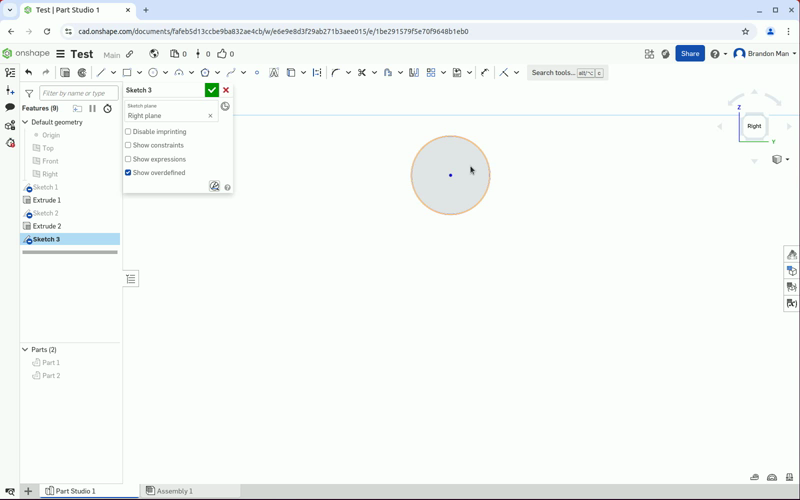
scroll(6)
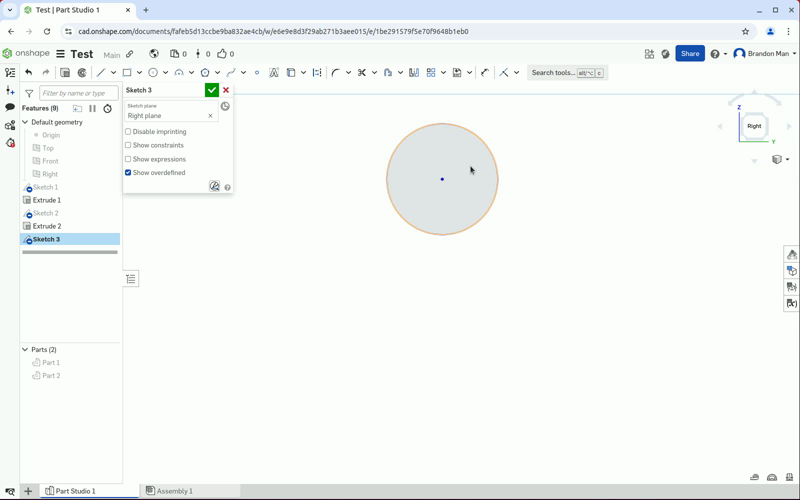
scroll(6)
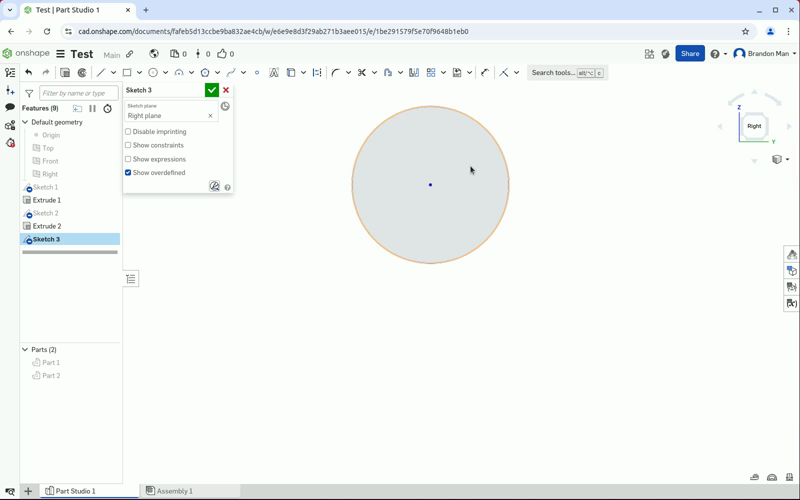
scroll(6)
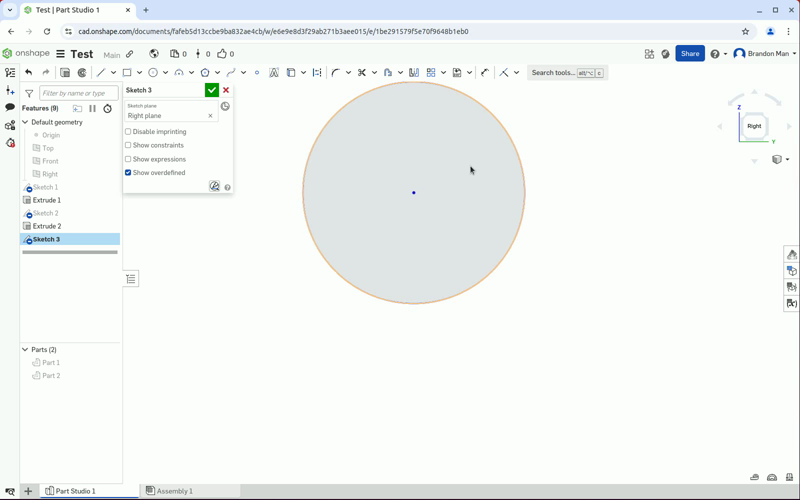
scroll(6)
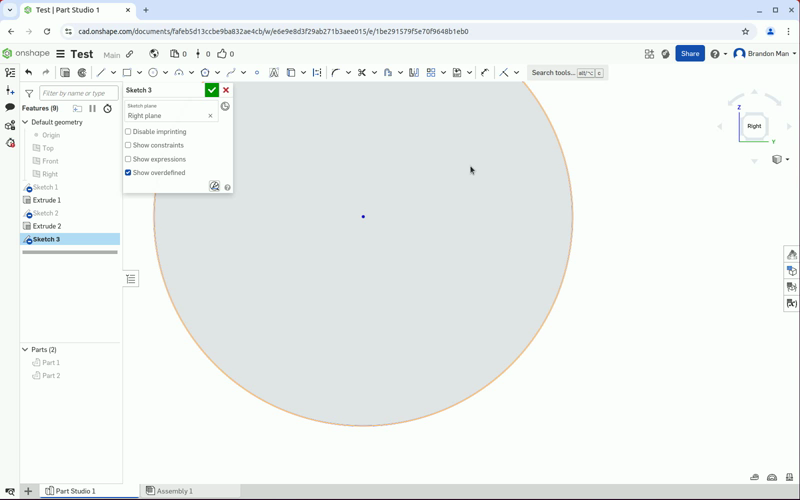
click(470, 165)
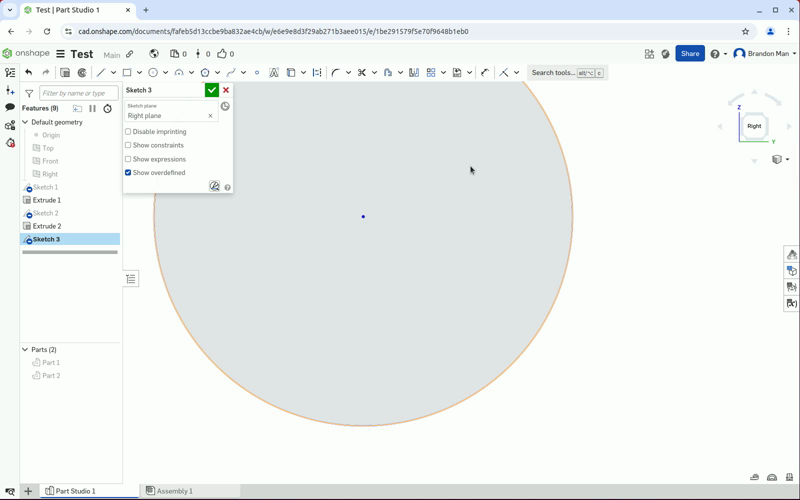
scroll(-6)
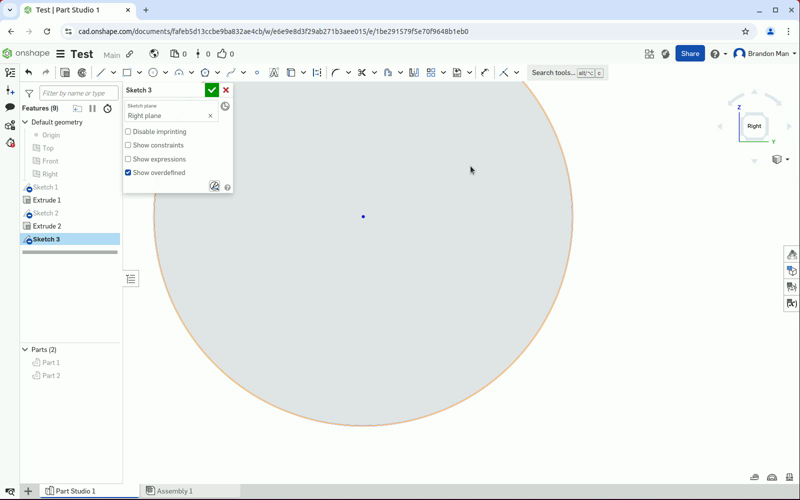
scroll(-6)
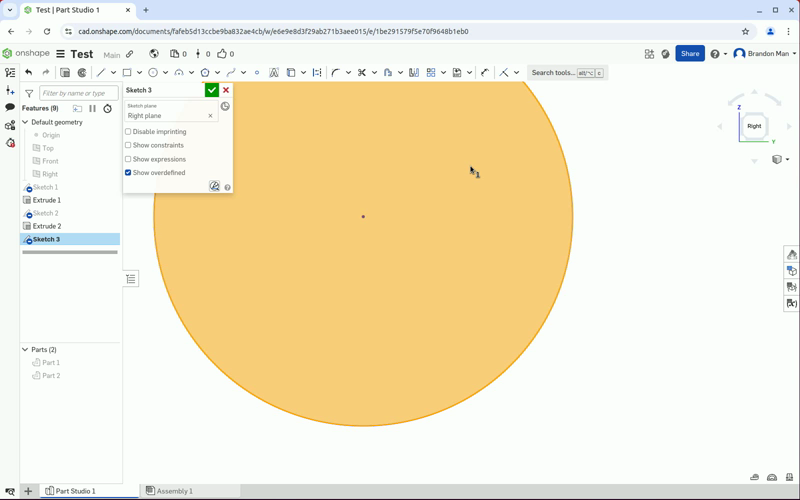
scroll(-6)
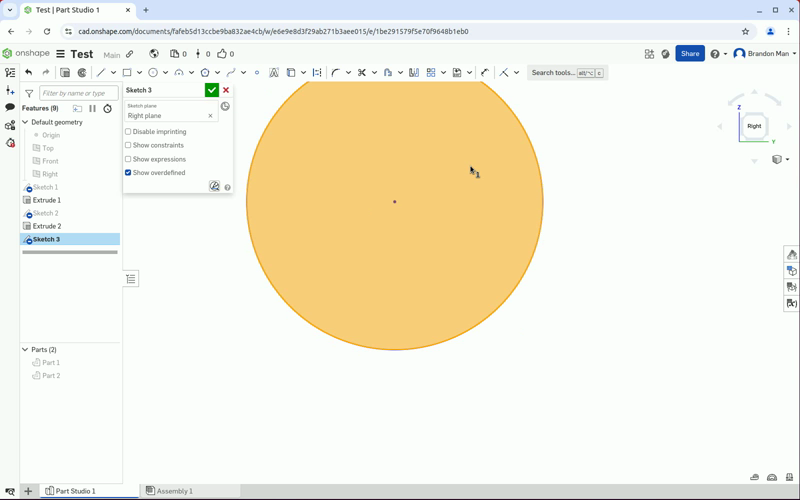
scroll(-6)
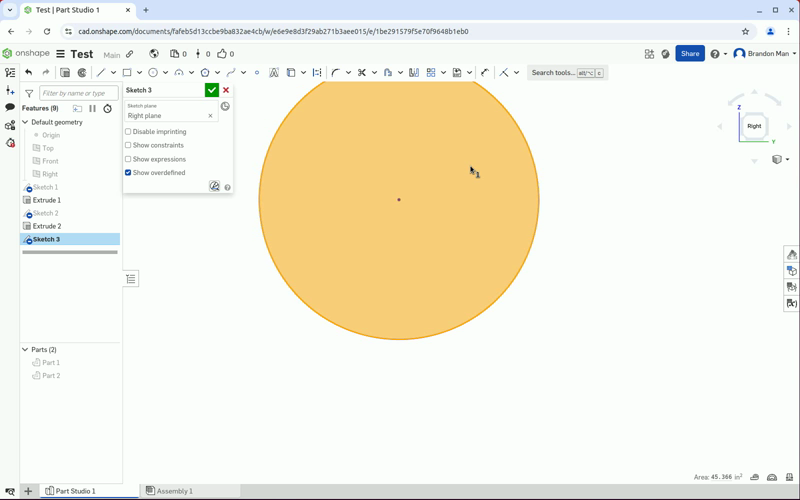
scroll(-6)
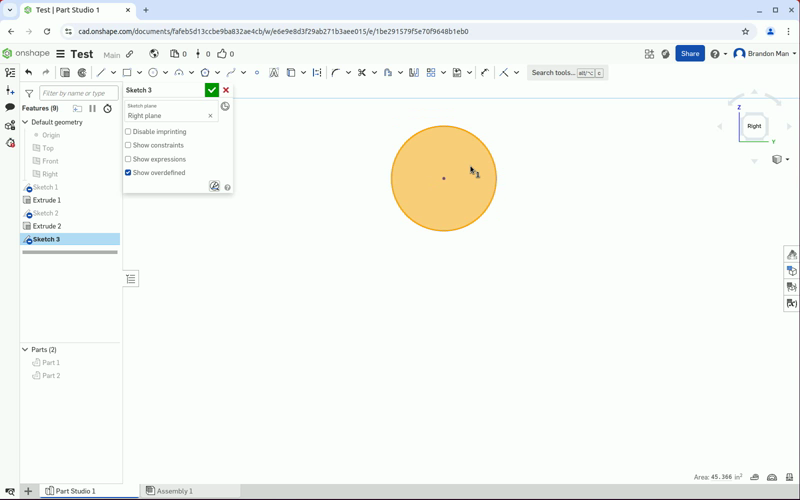
scroll(-6)
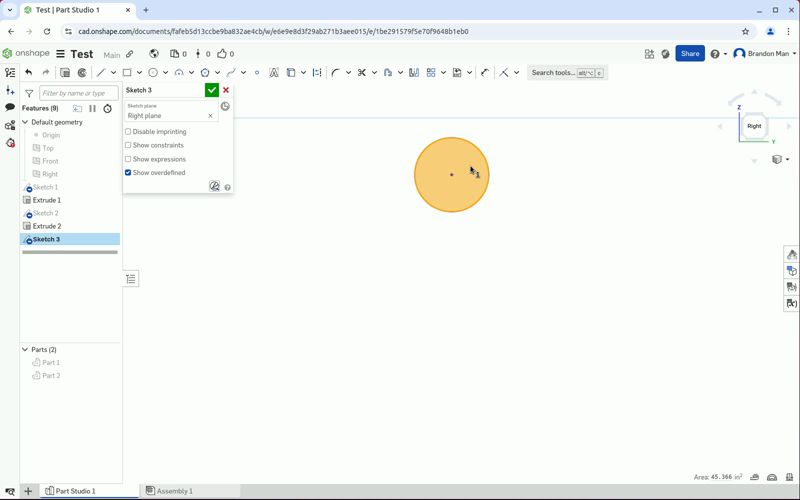
scroll(-6)
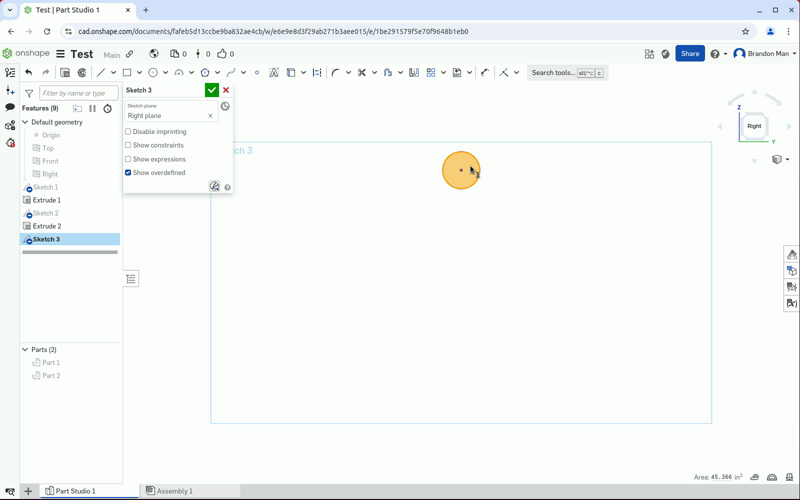
mouse_move(73, 352)
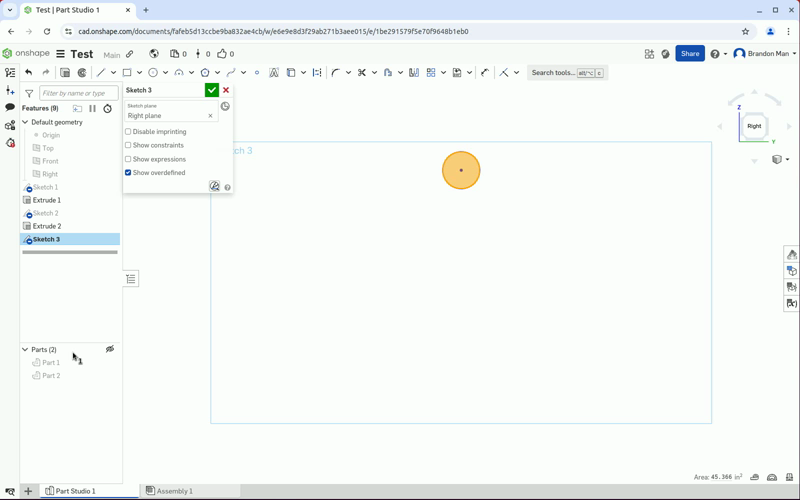
key(shift+y)
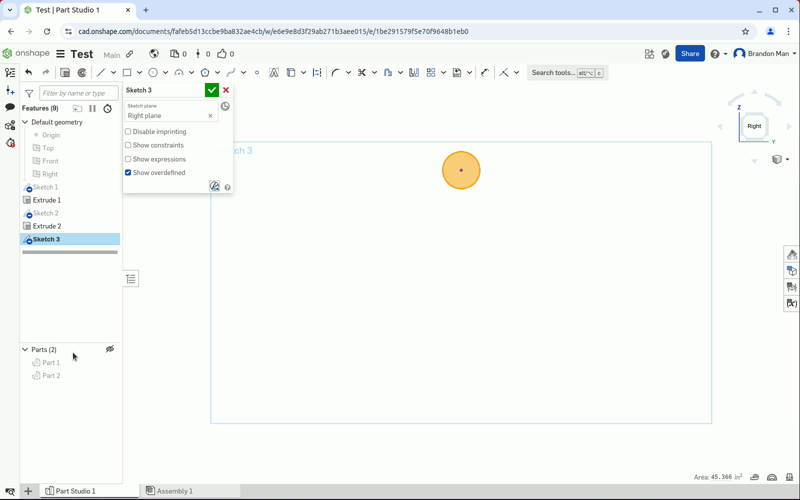
key(shift+e)
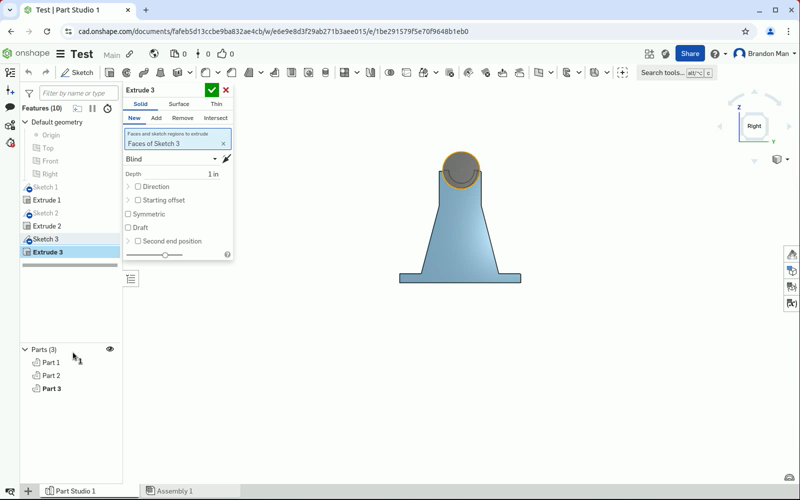
mouse_move(143, 106)
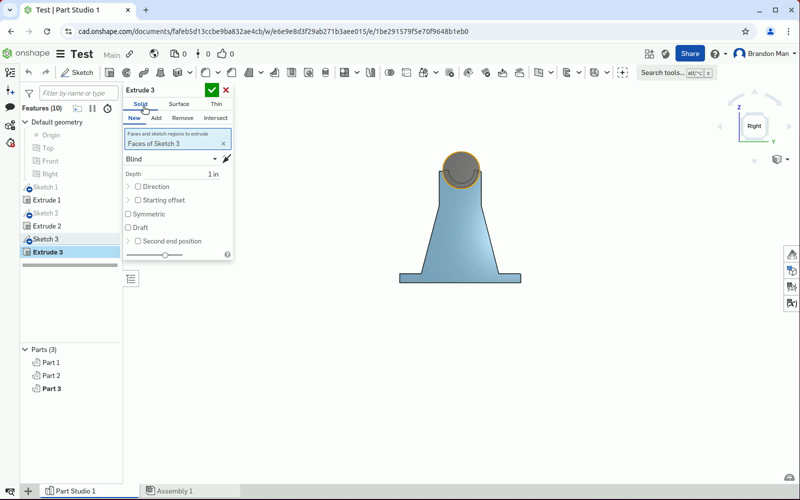
click(143, 106)
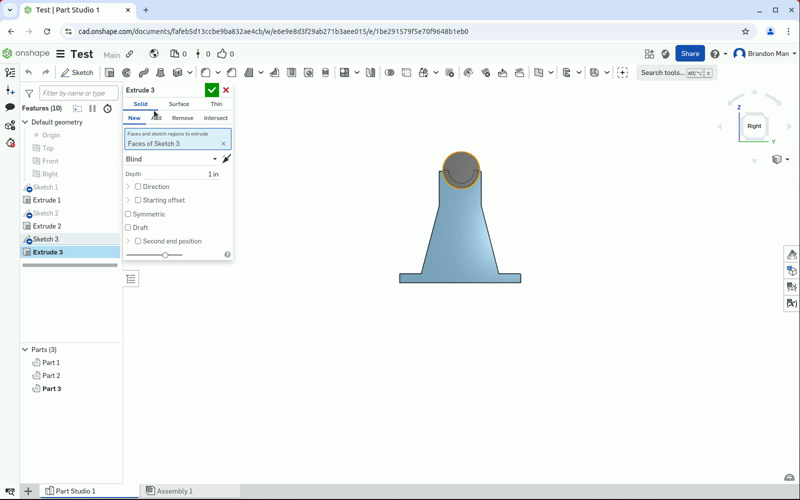
mouse_move(186, 120)
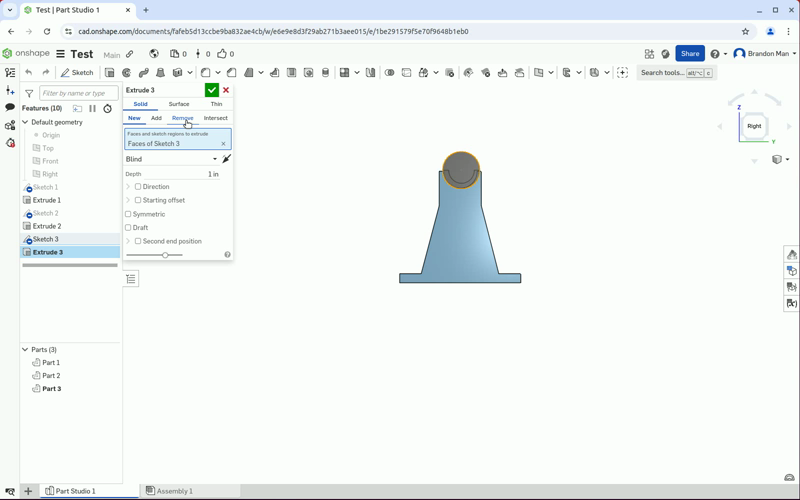
click(186, 120)
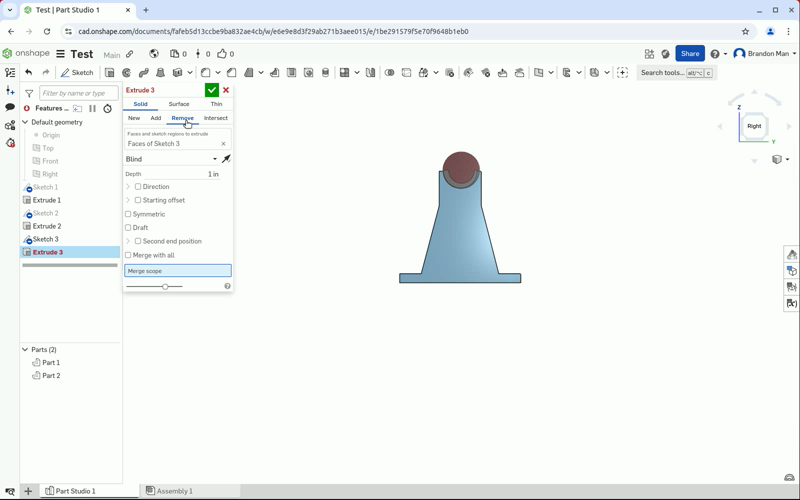
key(tab, 4)
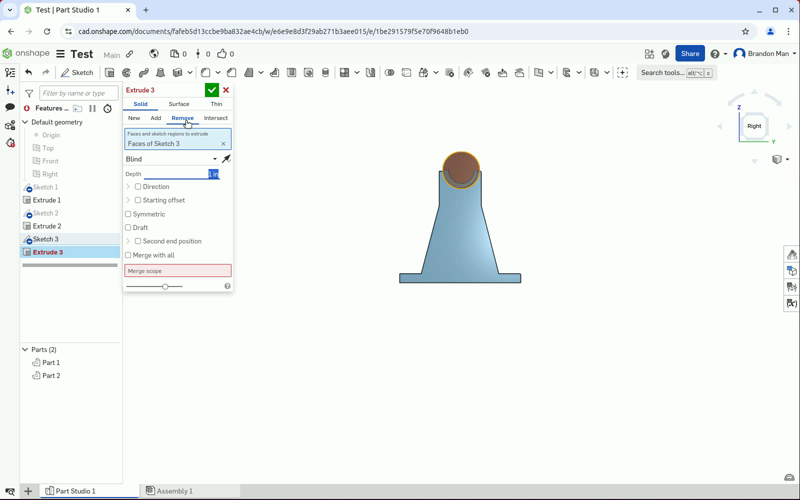
text(-3.611)
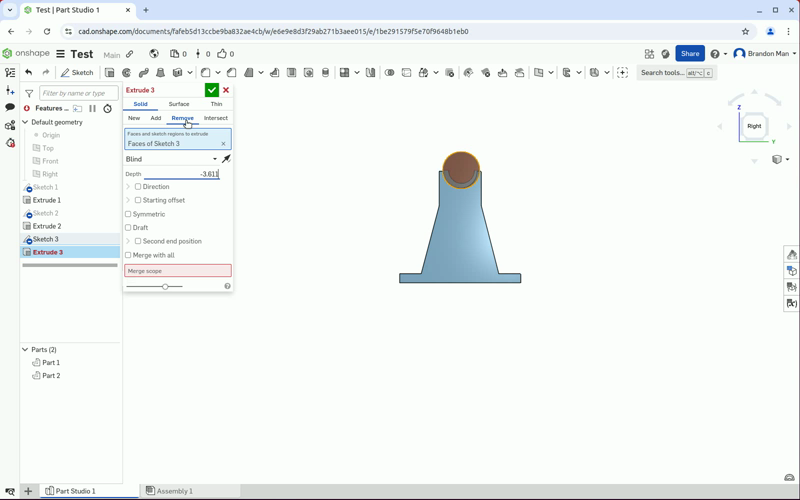
key(tab, 6)
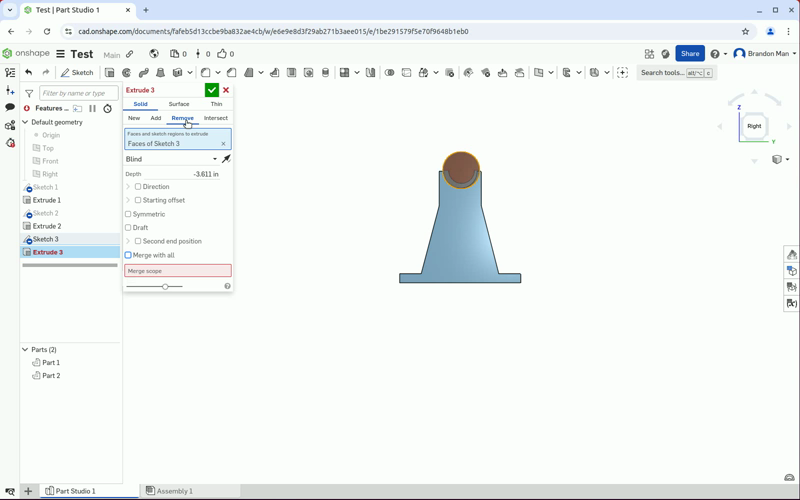
key(space)
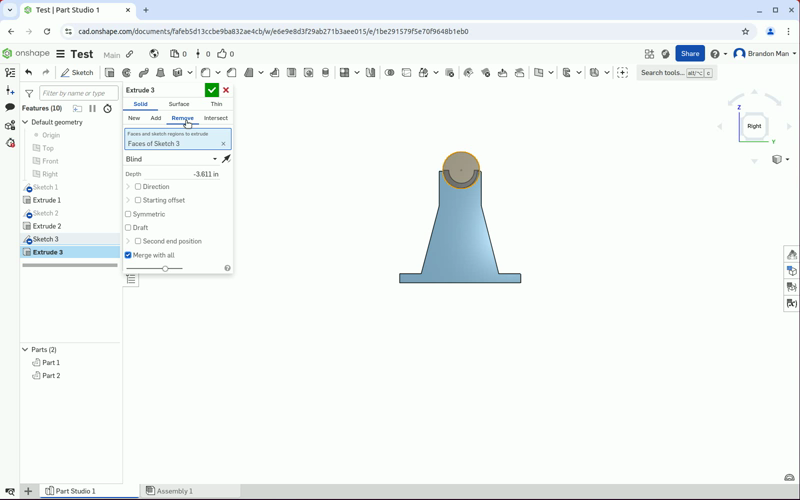
key(enter)
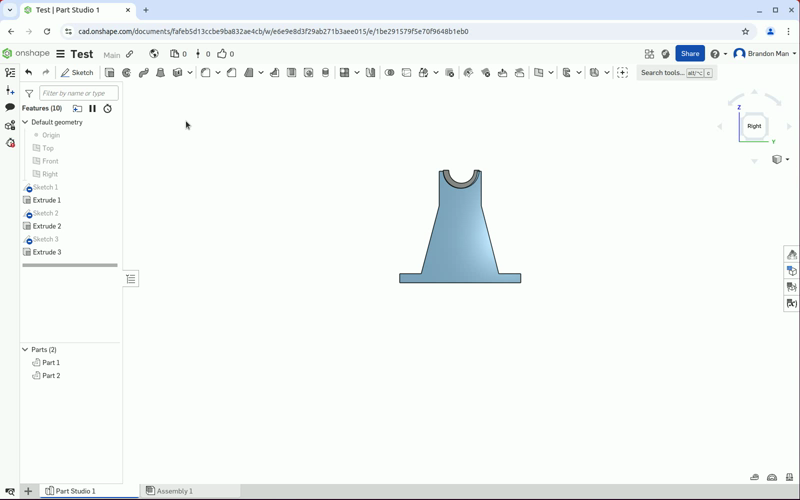
key(shift+h)
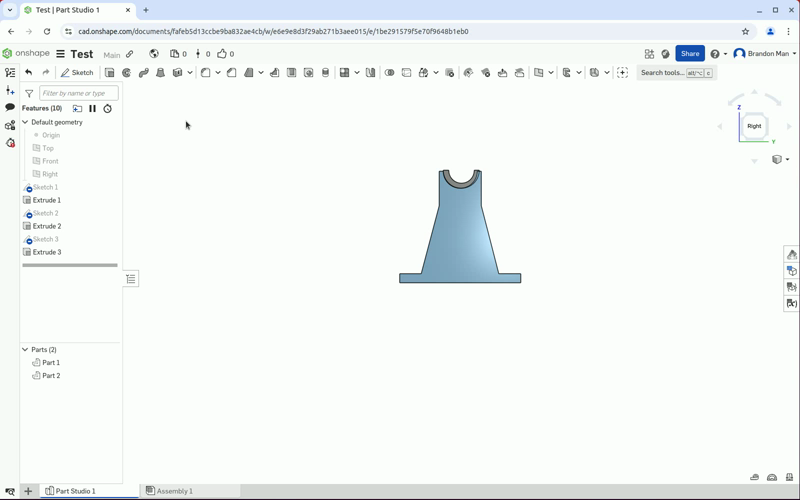
key(shift+h)
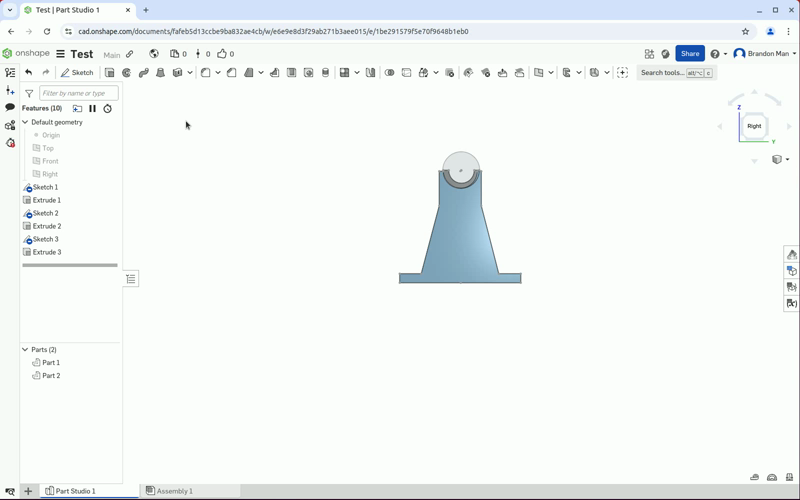
key(shift+7)
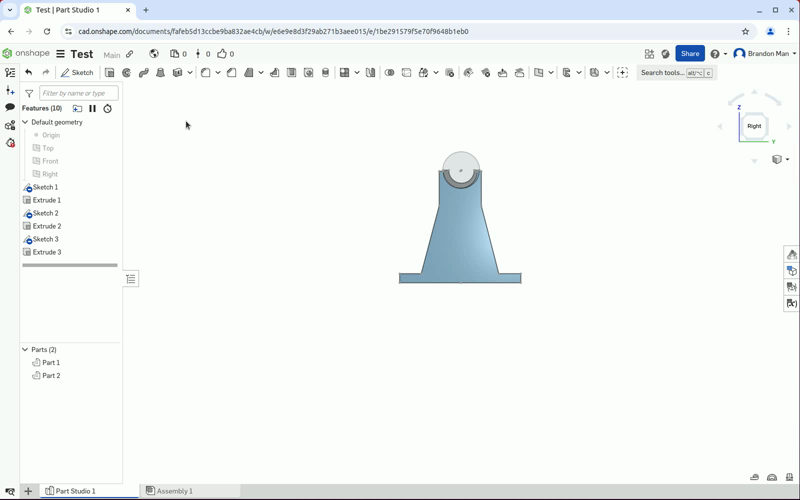
key(right, 2)
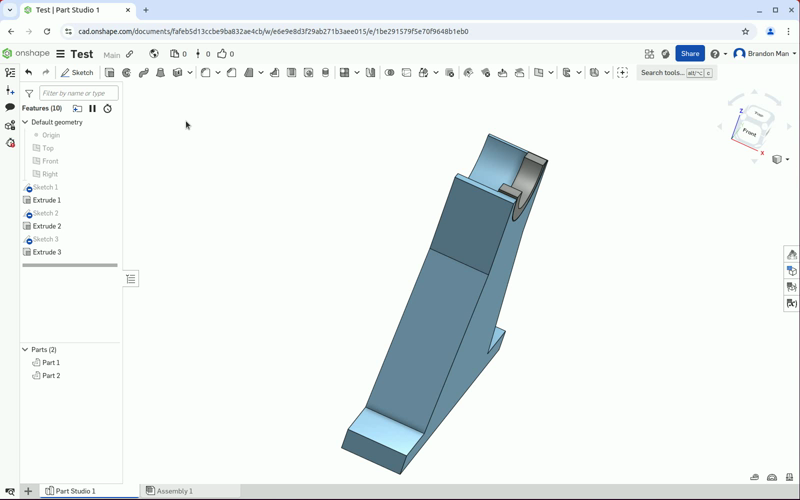
key(down, 2)
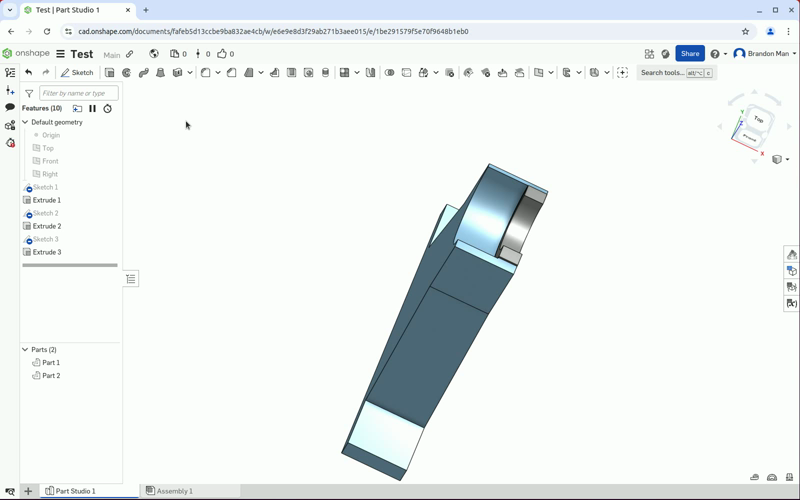
key(up, 2)
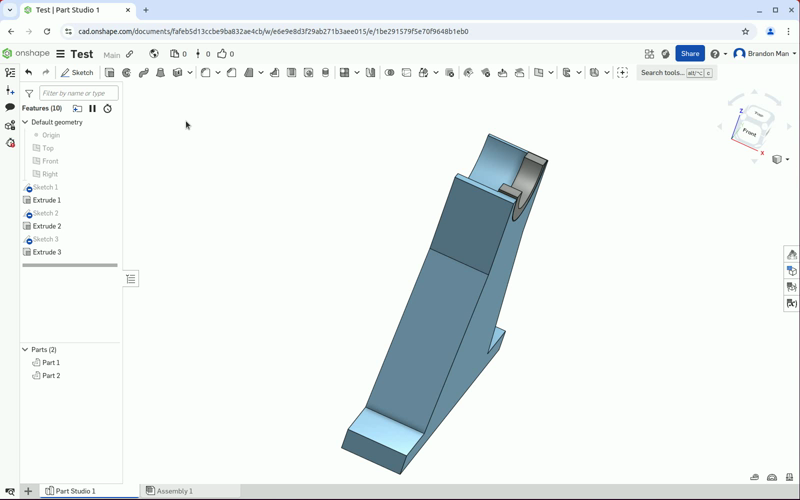
key(left, 2)
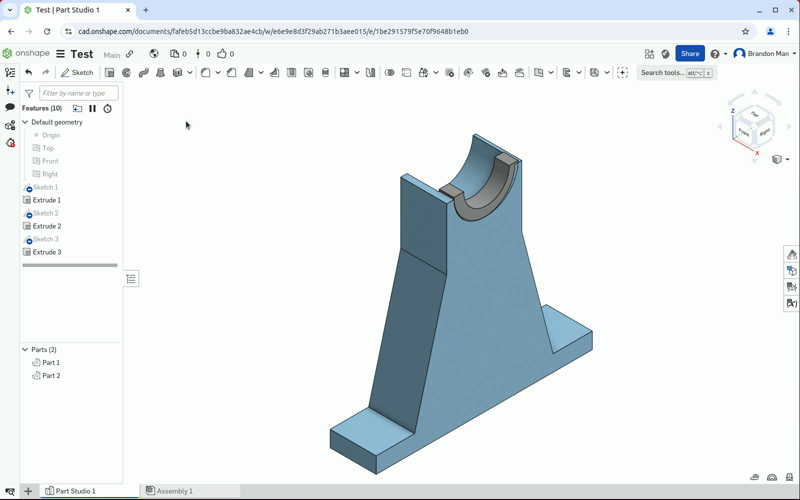
mouse_move(73, 189)
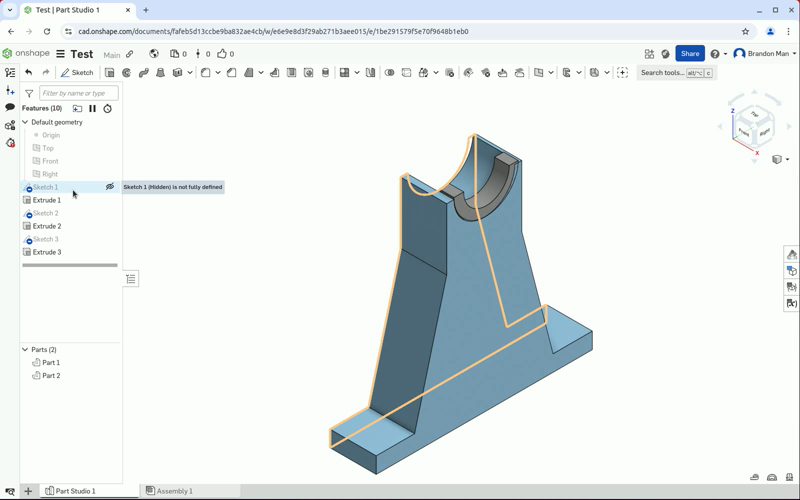
click(73, 189)